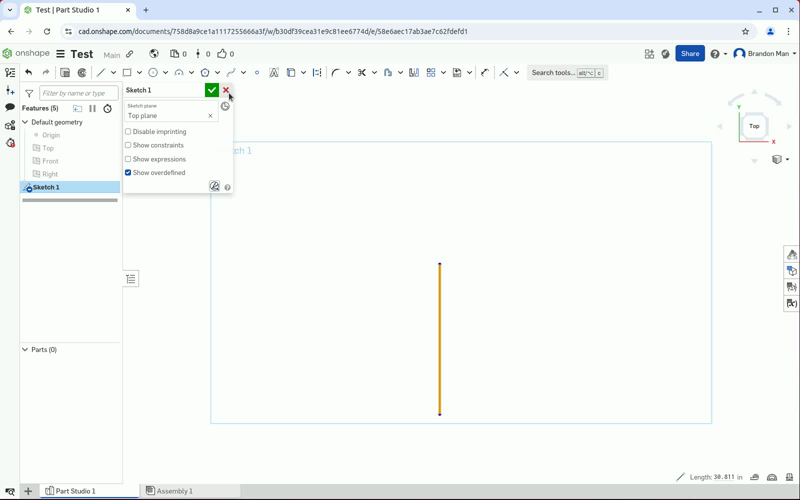
key(shift+h)
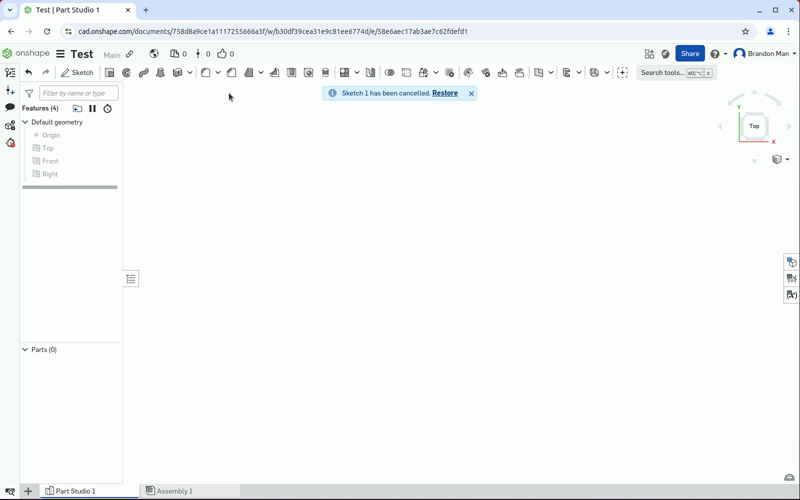
mouse_move(73, 352)
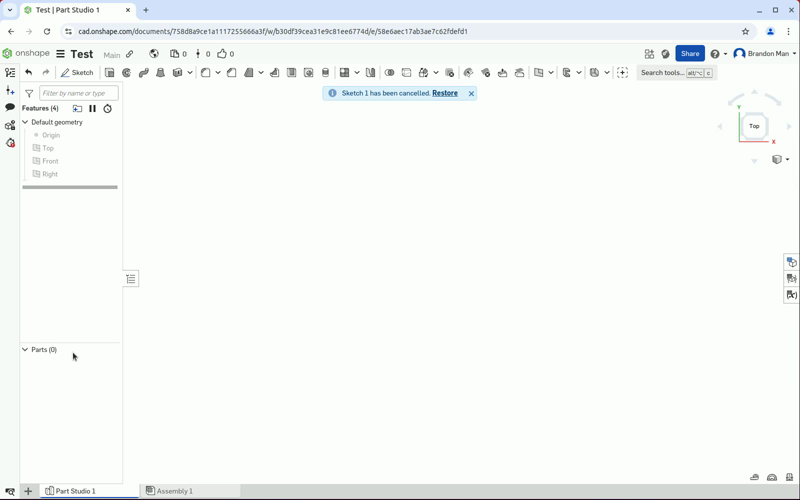
key(y)
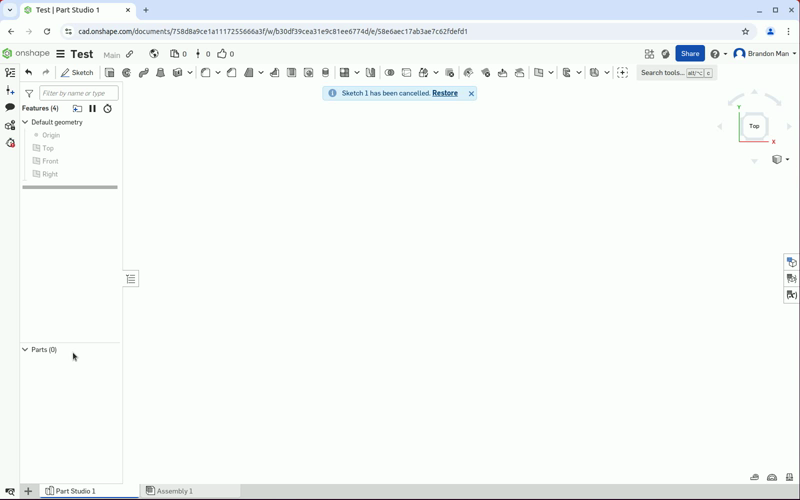
key(shift+p)
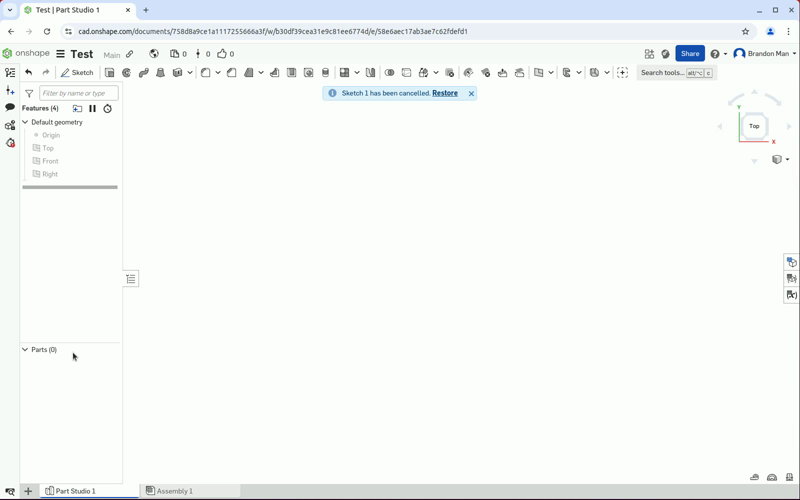
key(space)
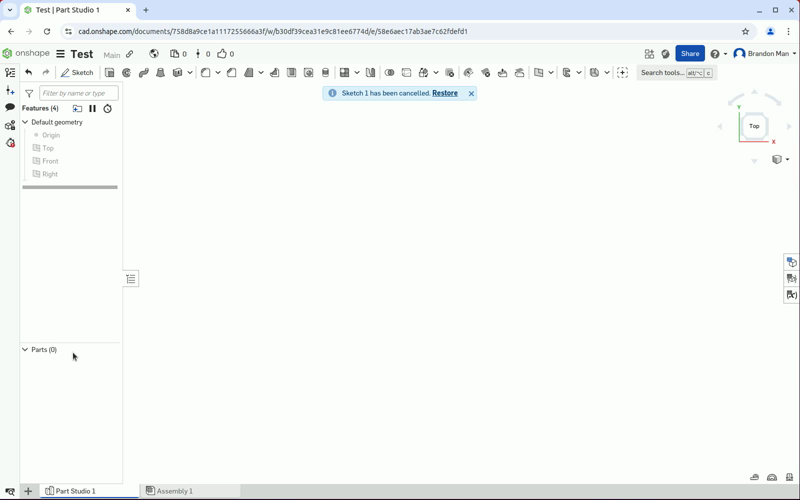
key_down(shift)
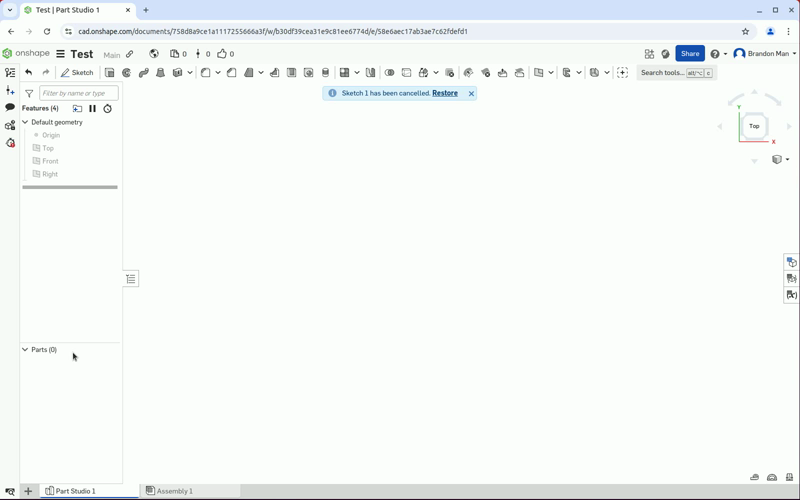
key(up)
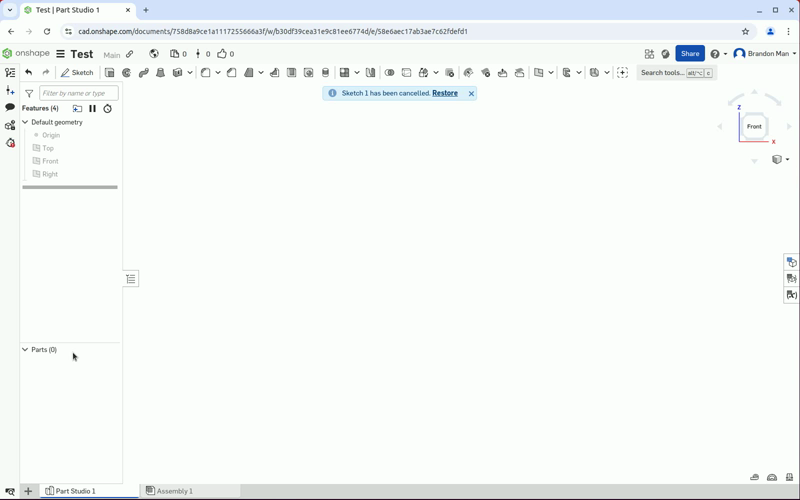
key_up(shift)
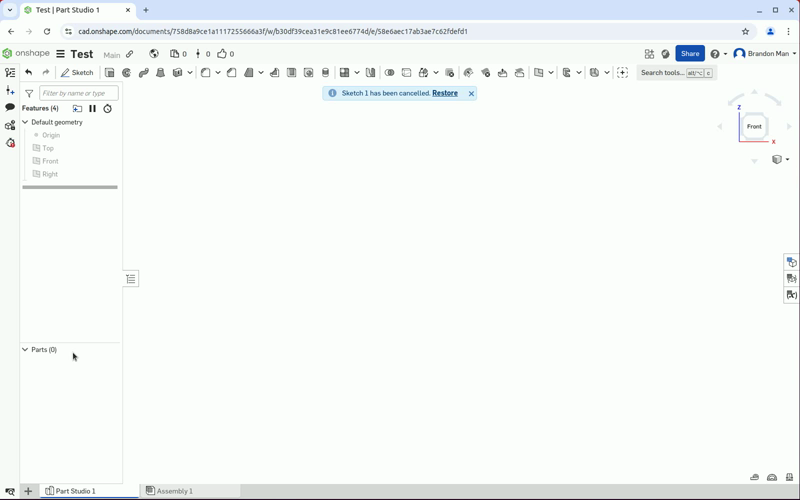
mouse_move(73, 352)
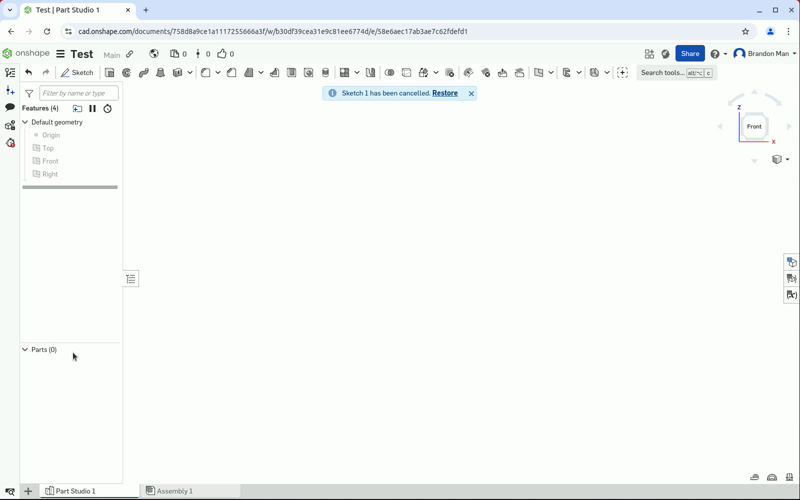
key(shift+y)
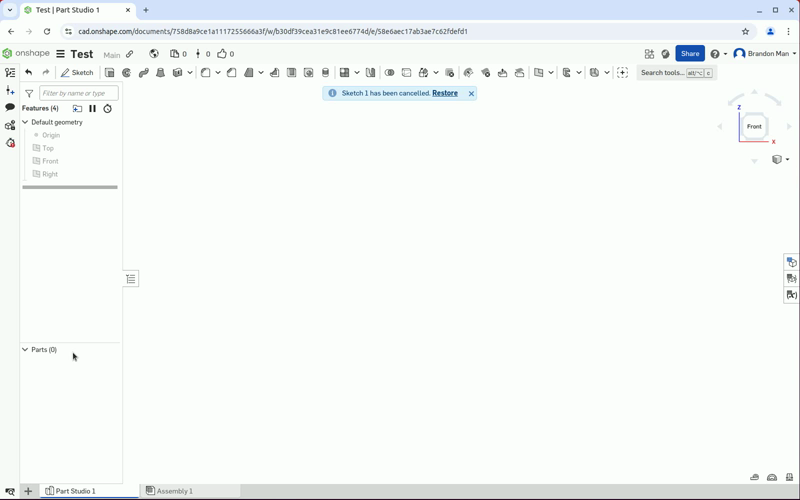
key(shift+s)
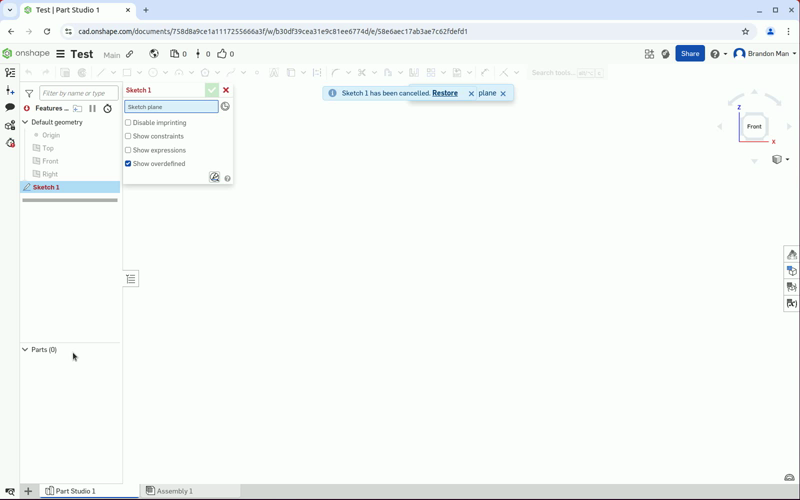
mouse_move(73, 163)
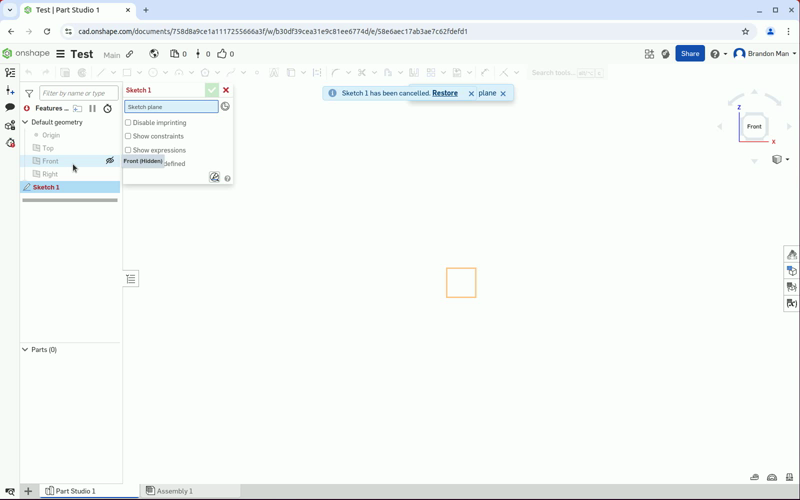
click(73, 163)
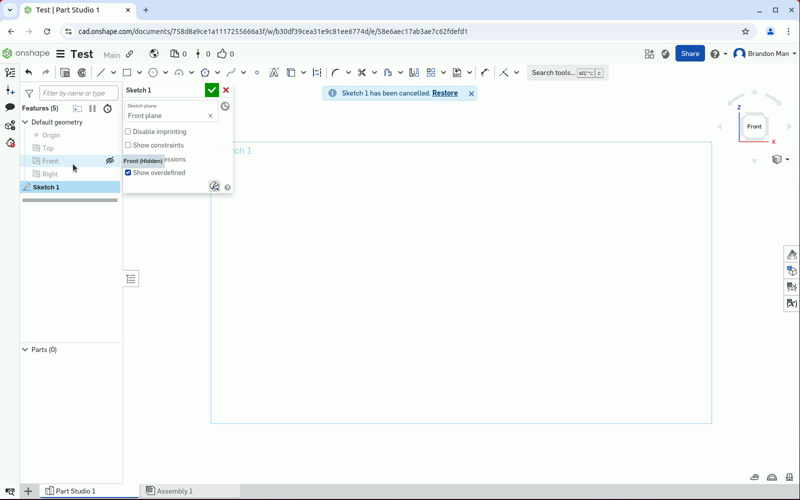
mouse_move(73, 352)
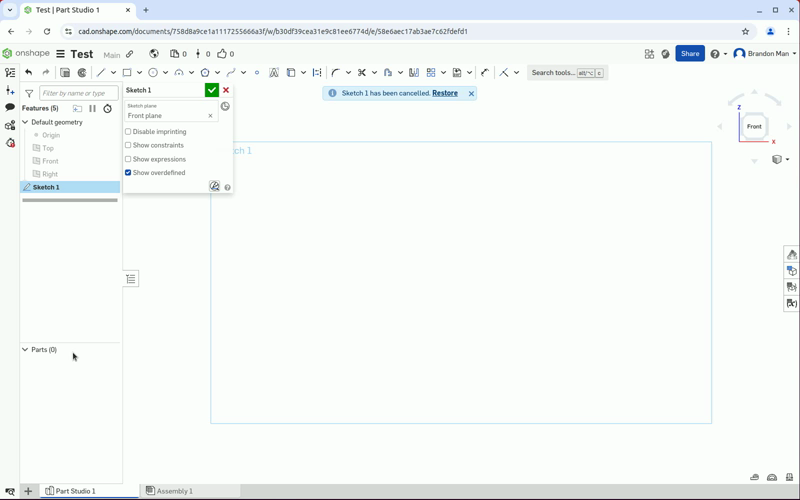
key(y)
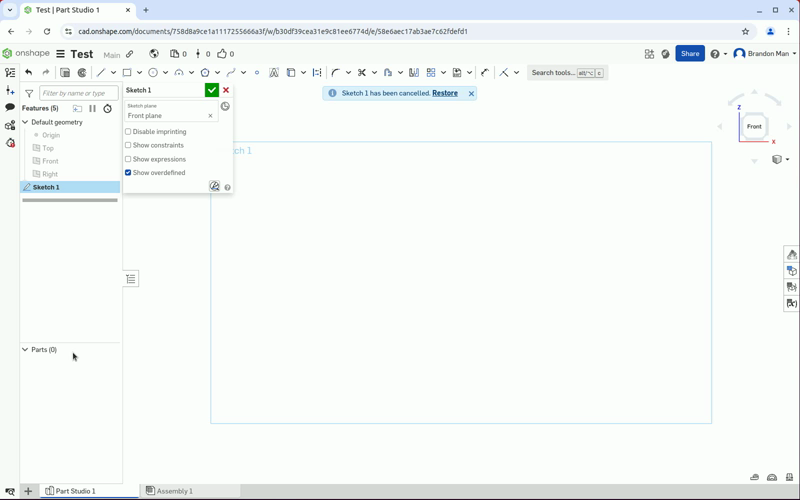
key(l)
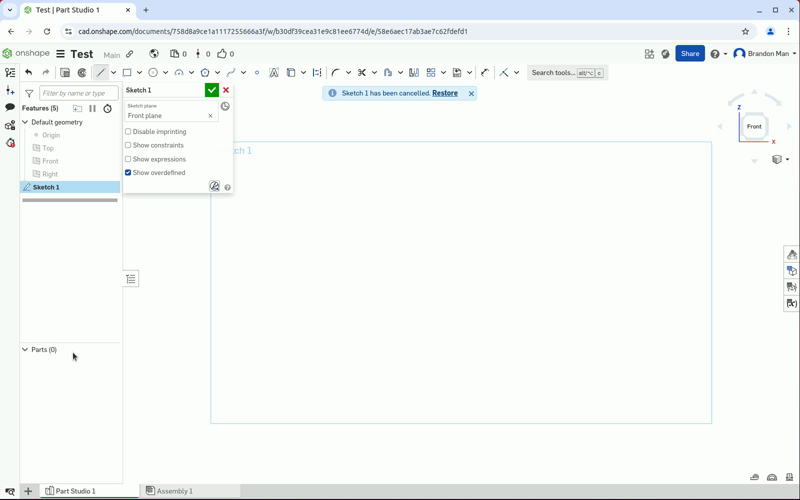
key_down(shift)
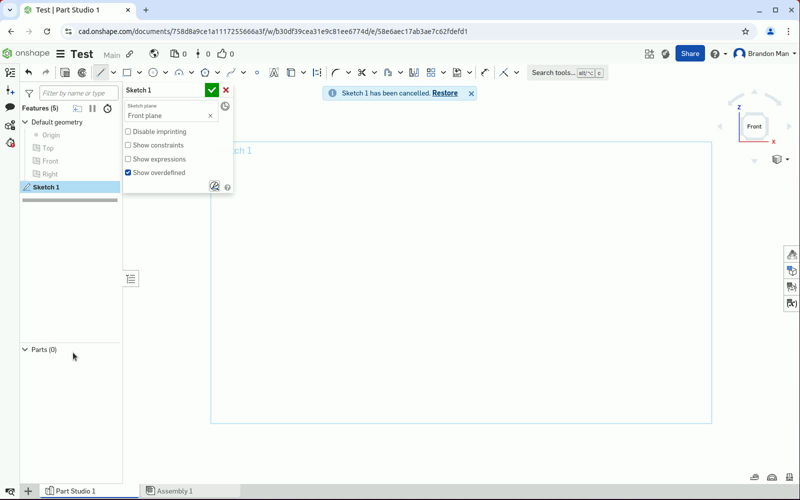
mouse_move(466, 357)
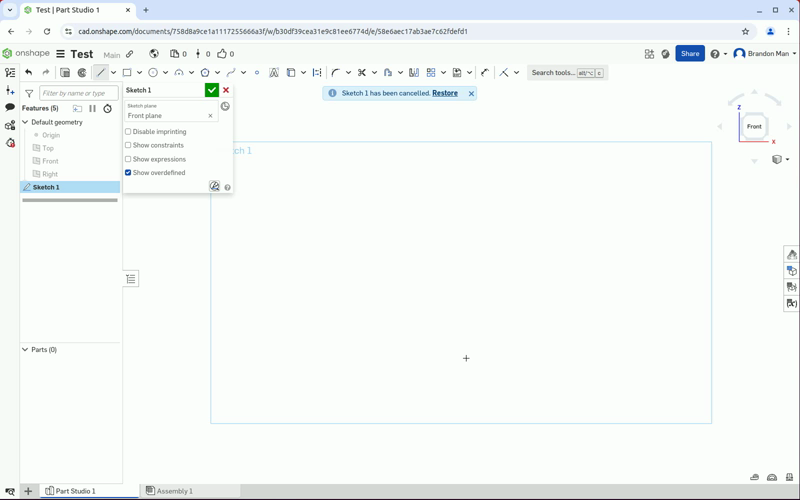
click(466, 357)
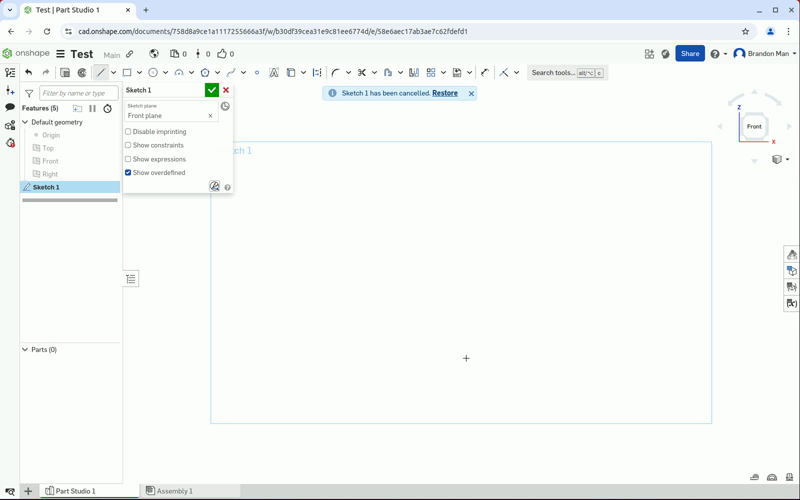
key_up(shift)
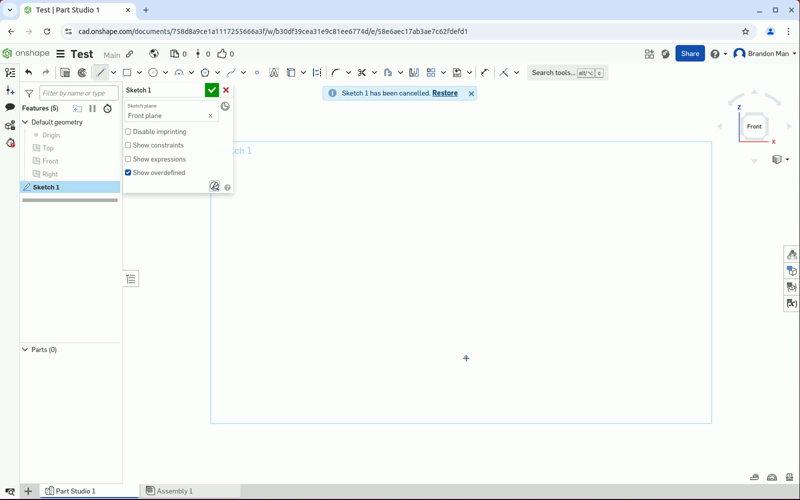
key_down(shift)
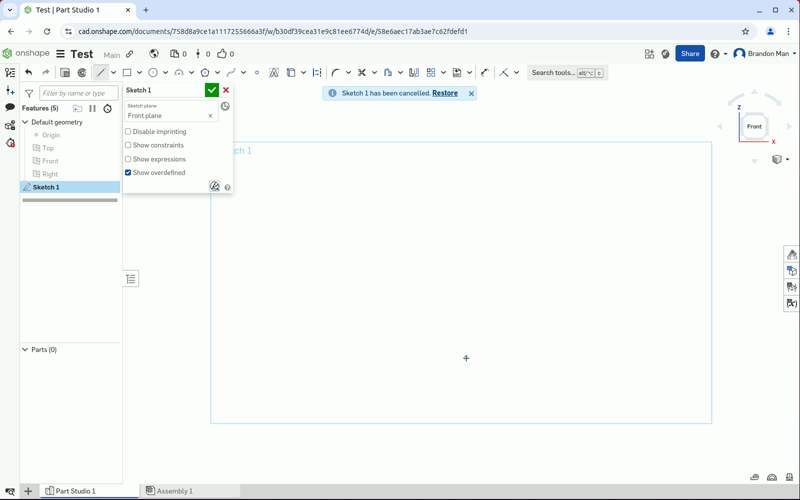
mouse_move(496, 357)
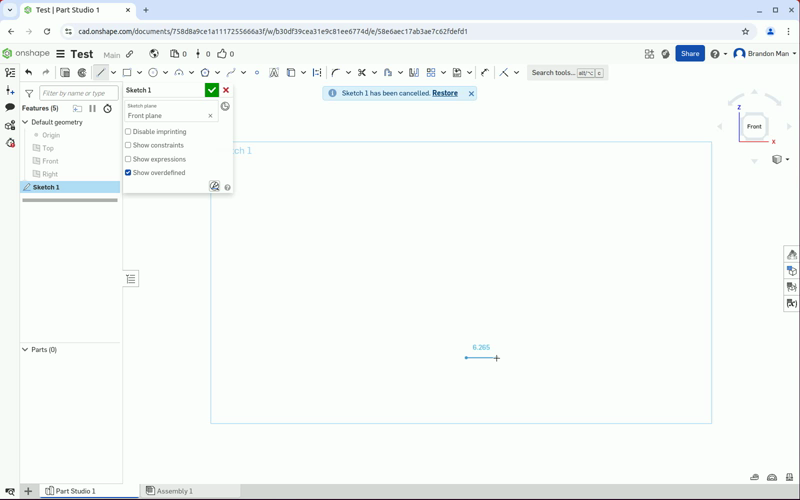
mouse_move(486, 357)
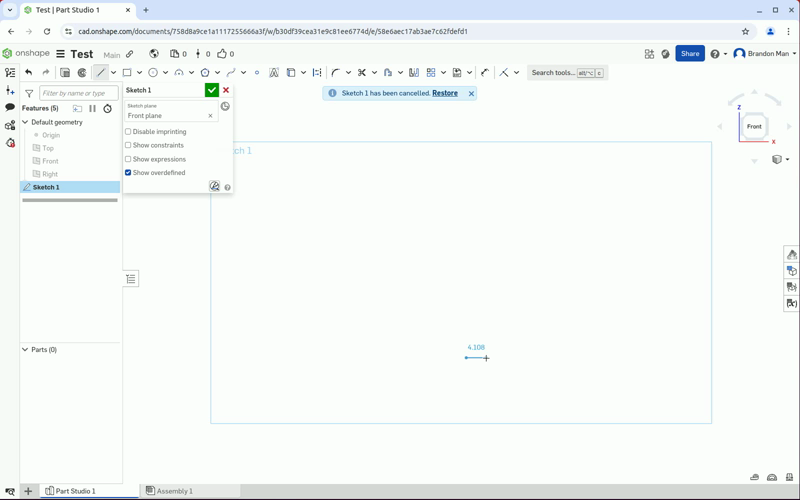
click(486, 357)
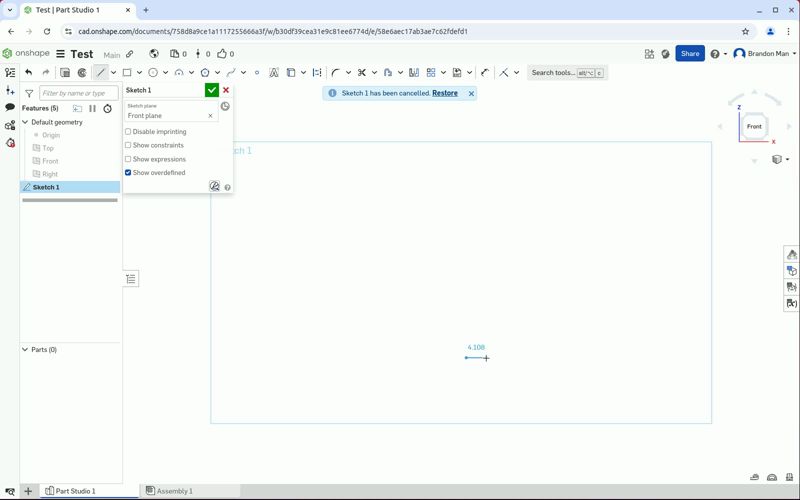
key_up(shift)
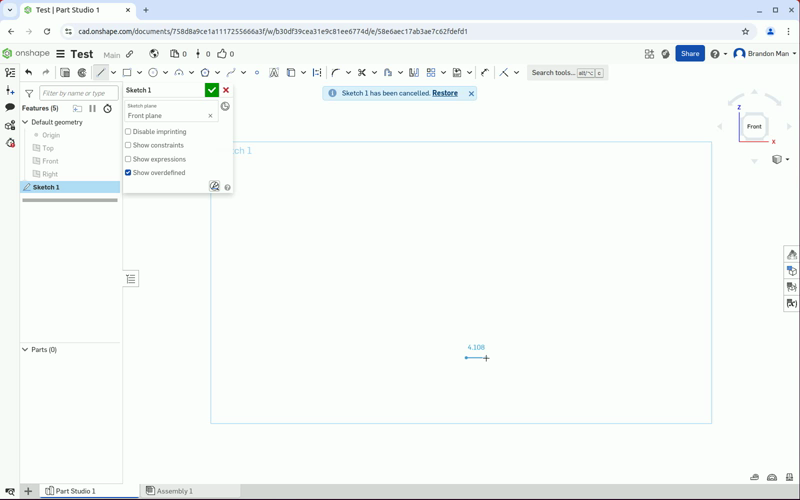
key_down(shift)
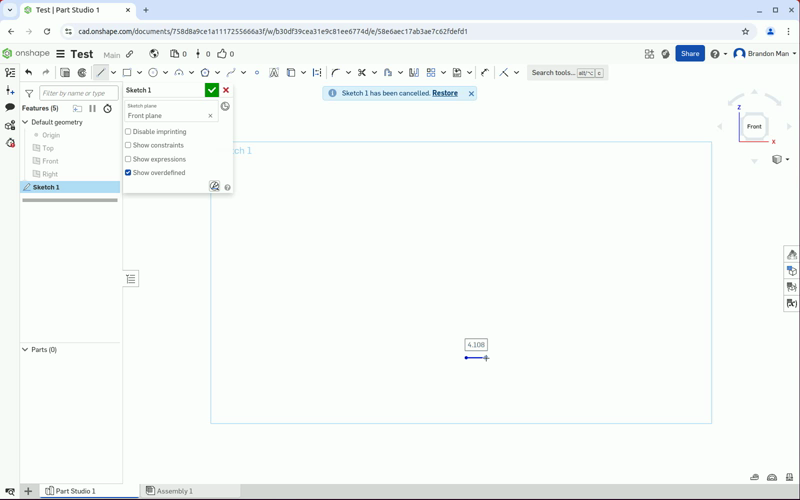
mouse_move(516, 357)
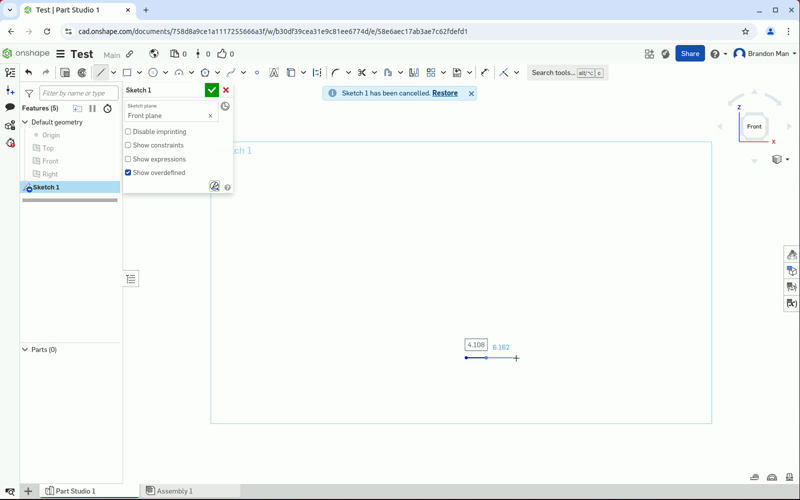
mouse_move(466, 346)
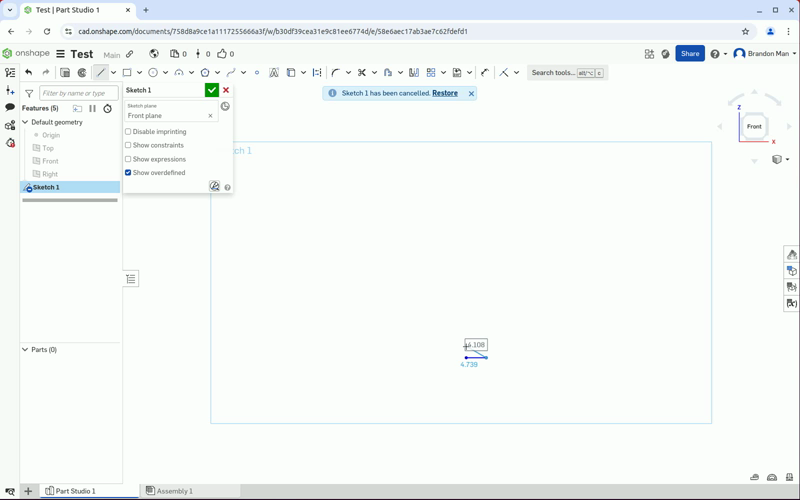
click(466, 346)
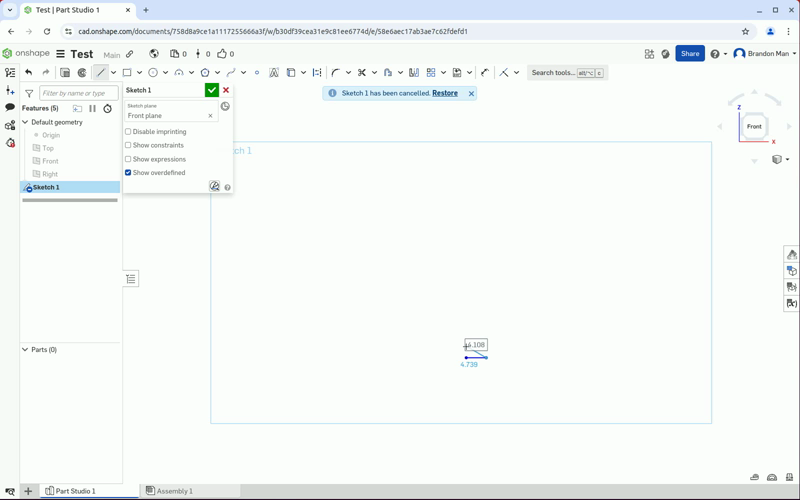
key_up(shift)
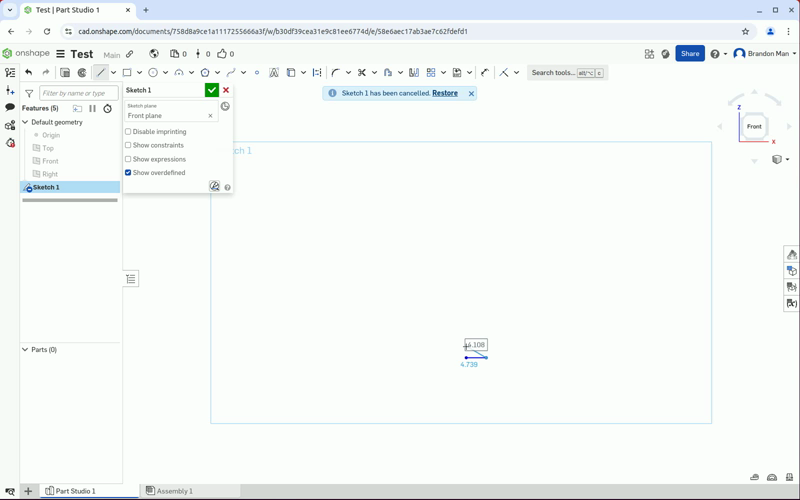
mouse_move(496, 346)
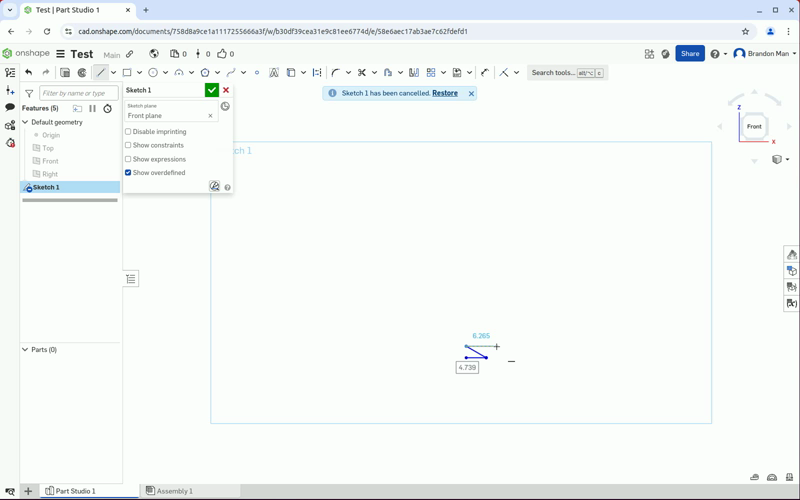
key_down(shift)
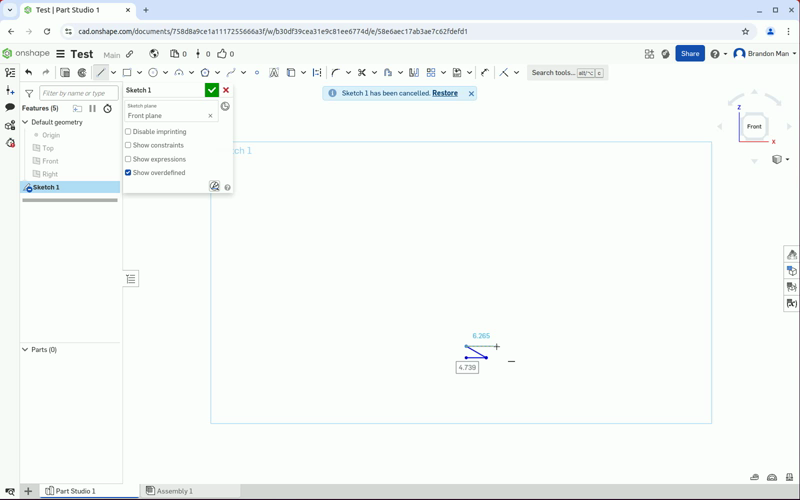
mouse_move(466, 357)
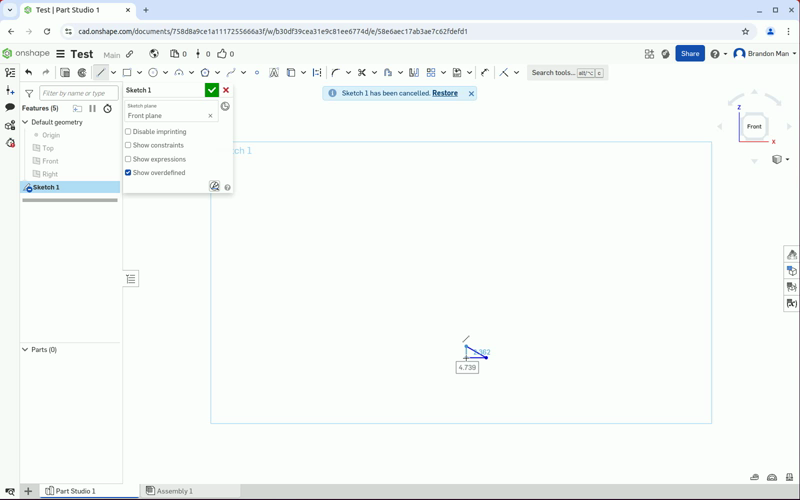
key_up(shift)
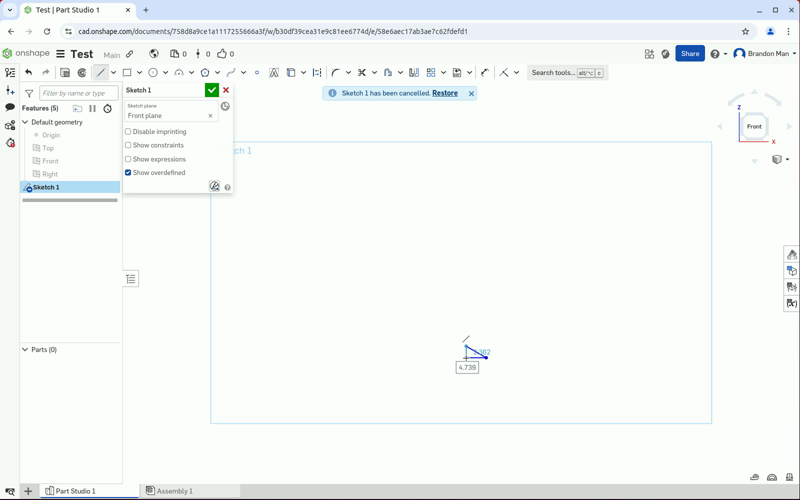
click(466, 357)
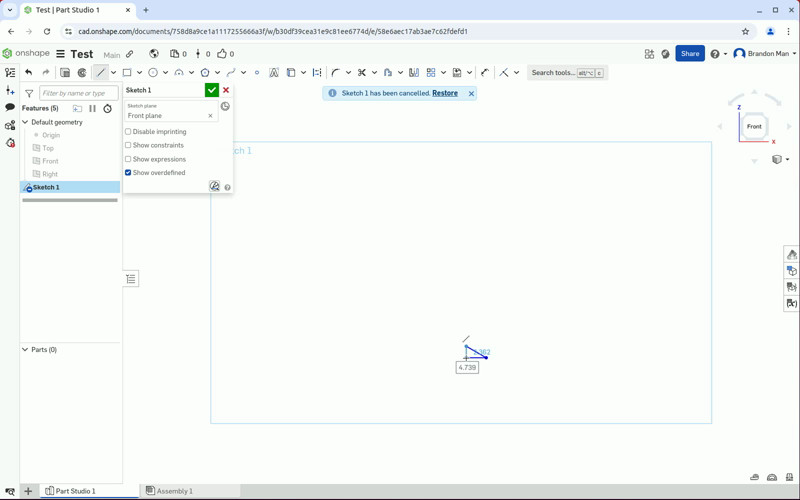
key(esc)
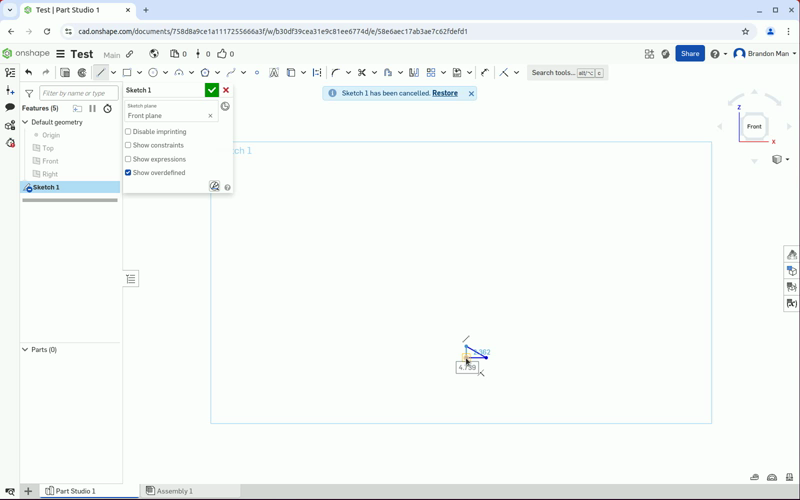
mouse_move(468, 354)
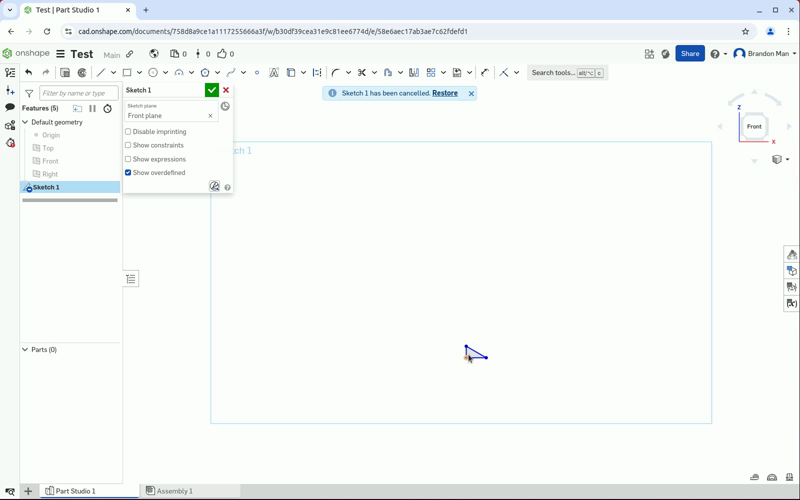
scroll(6)
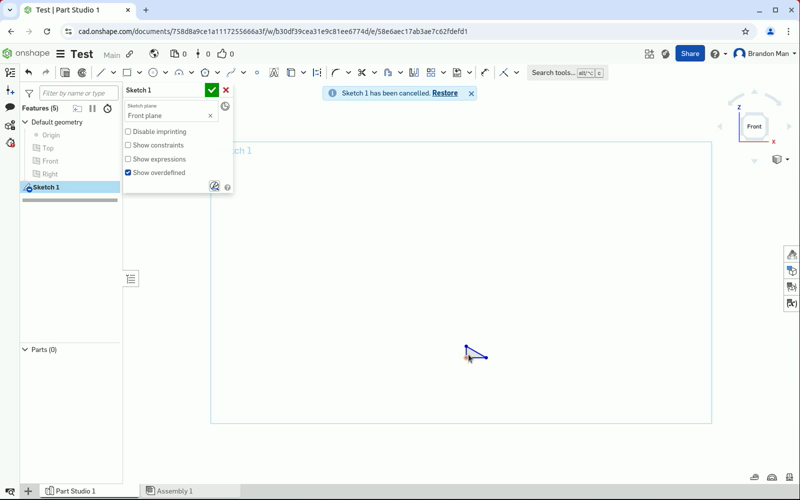
scroll(6)
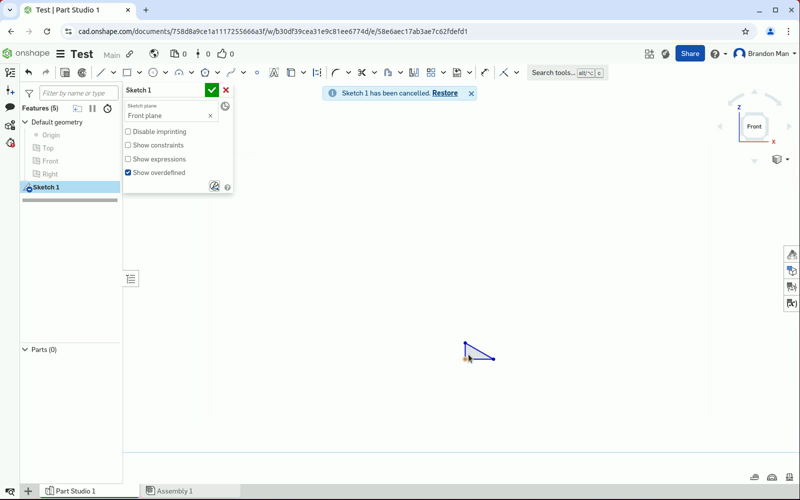
scroll(6)
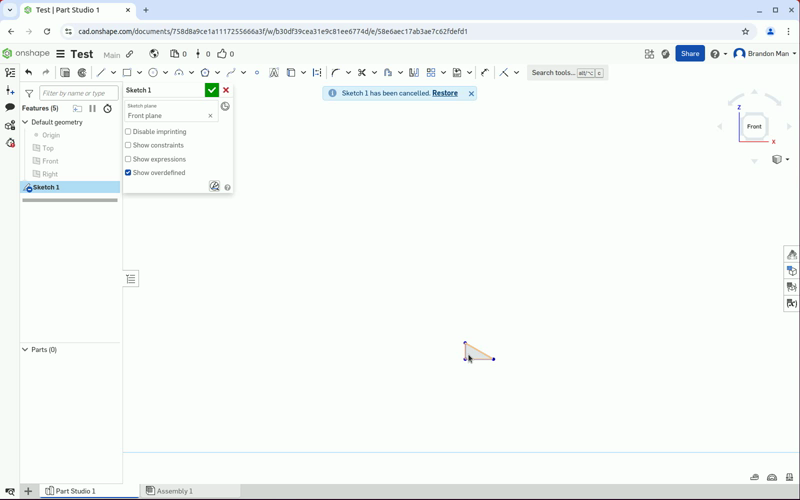
scroll(6)
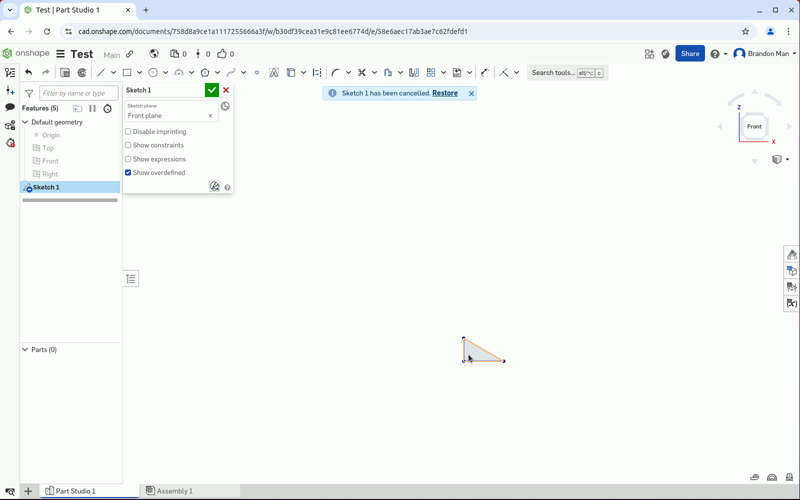
scroll(6)
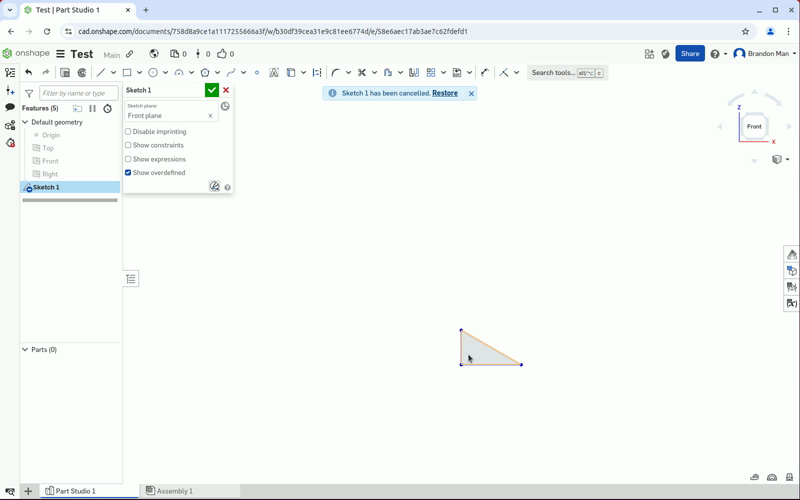
scroll(6)
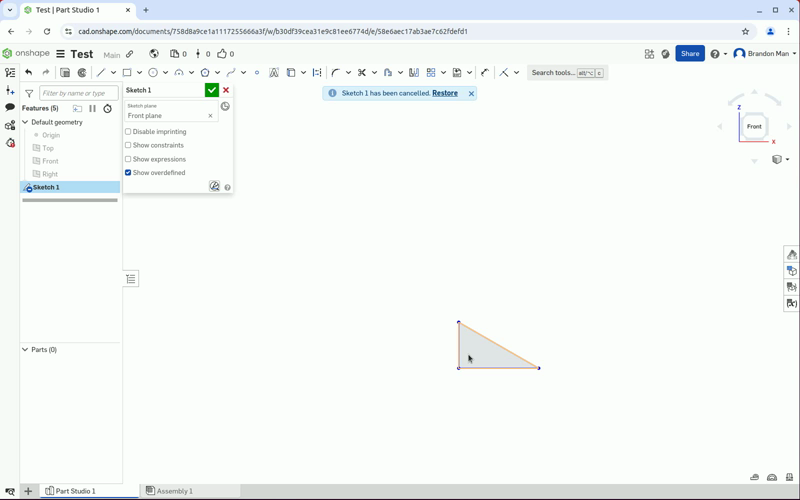
scroll(6)
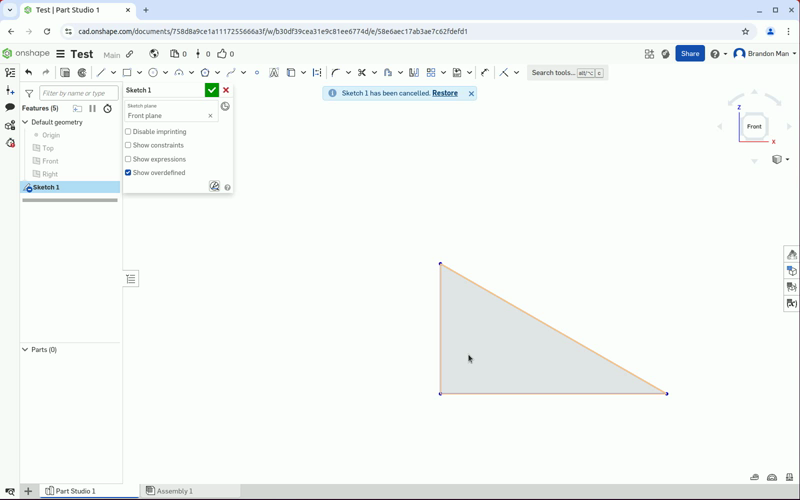
click(468, 354)
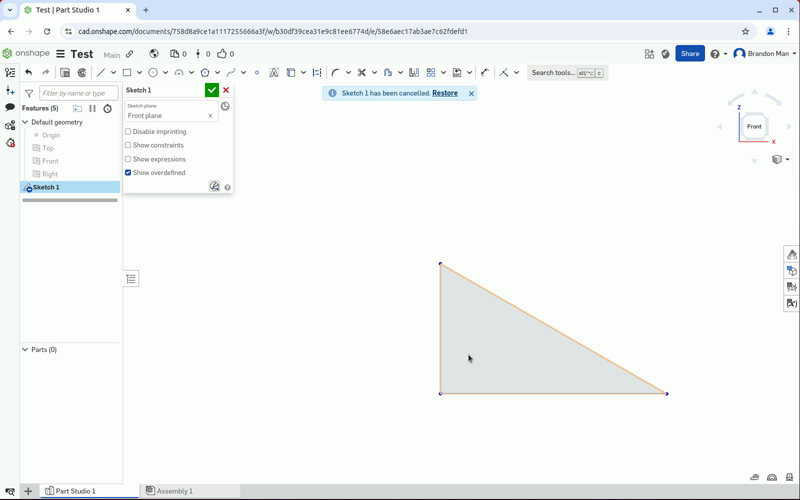
scroll(-6)
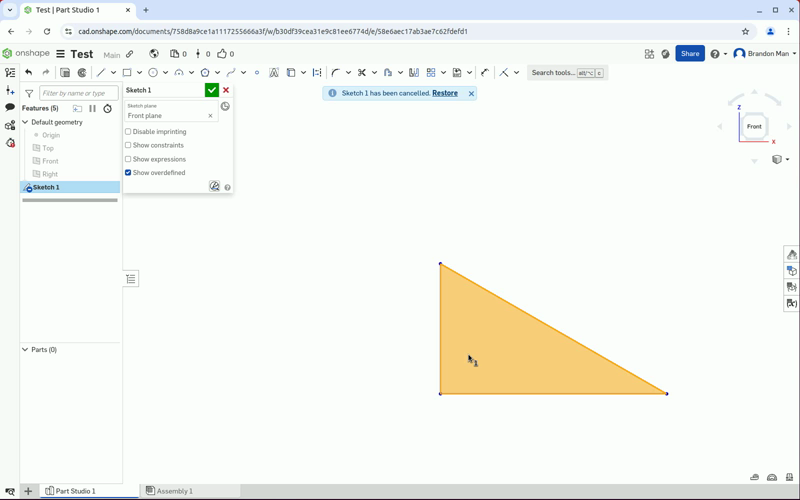
scroll(-6)
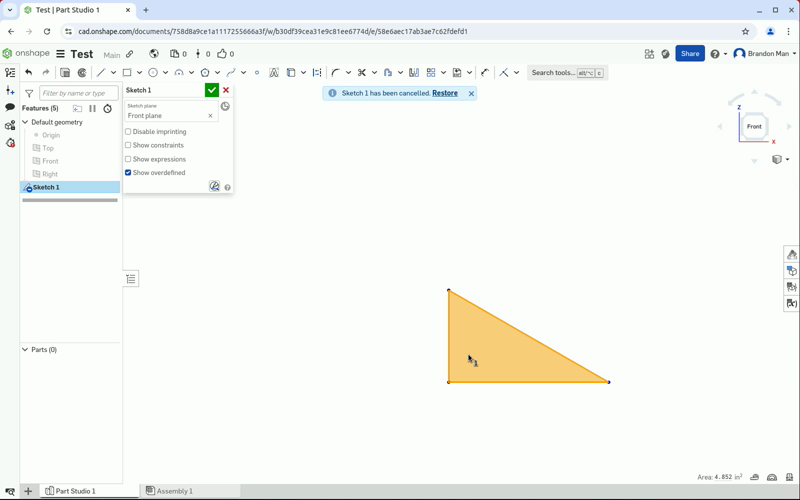
scroll(-6)
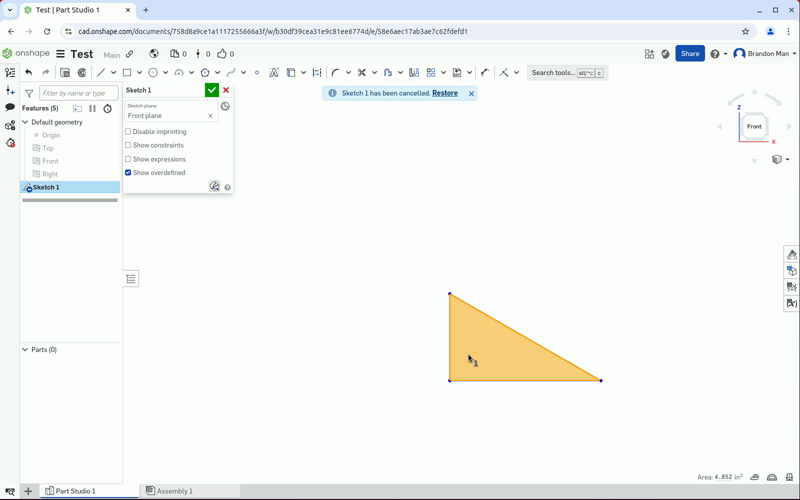
scroll(-6)
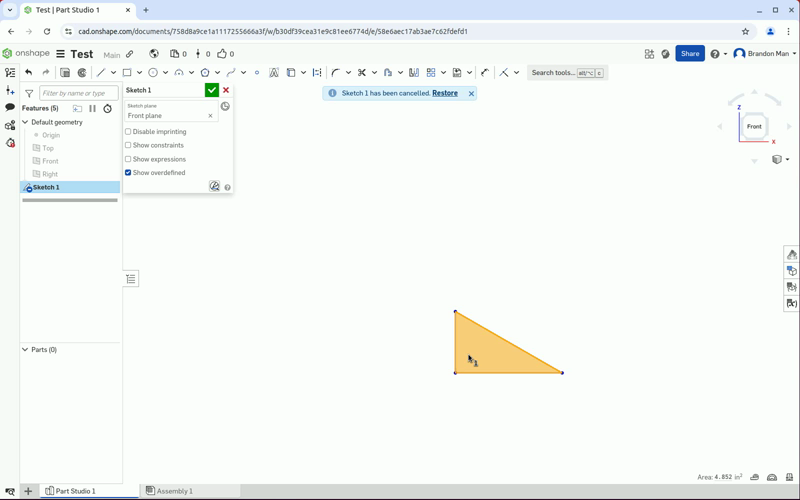
scroll(-6)
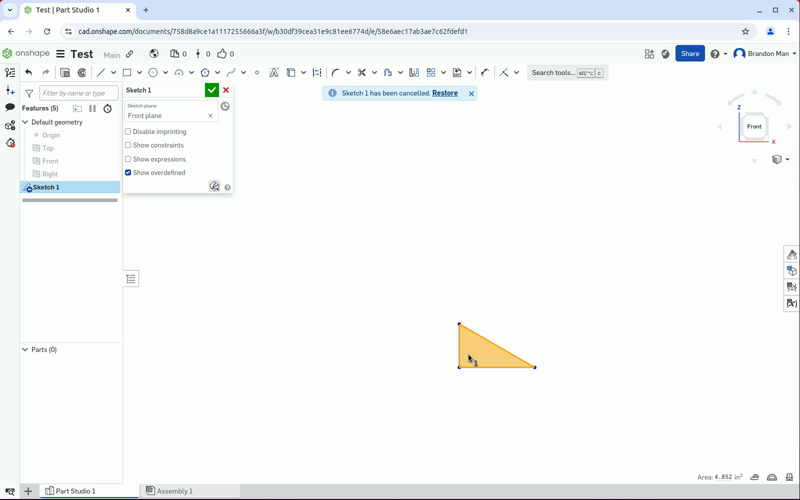
scroll(-6)
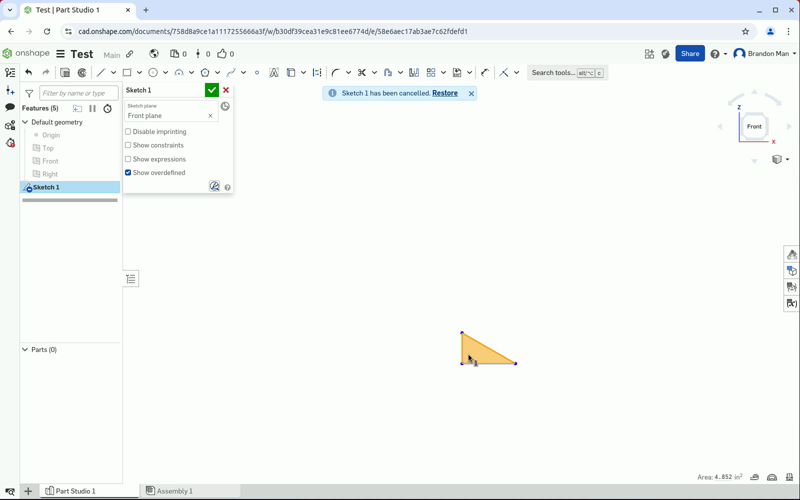
scroll(-6)
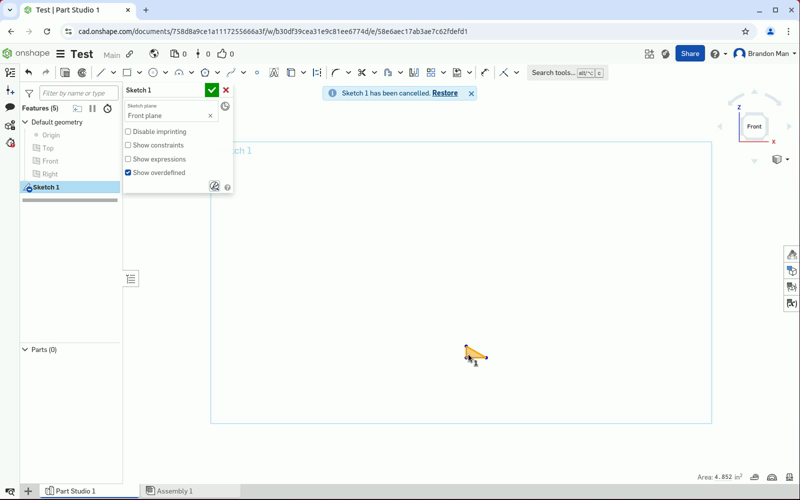
mouse_move(73, 352)
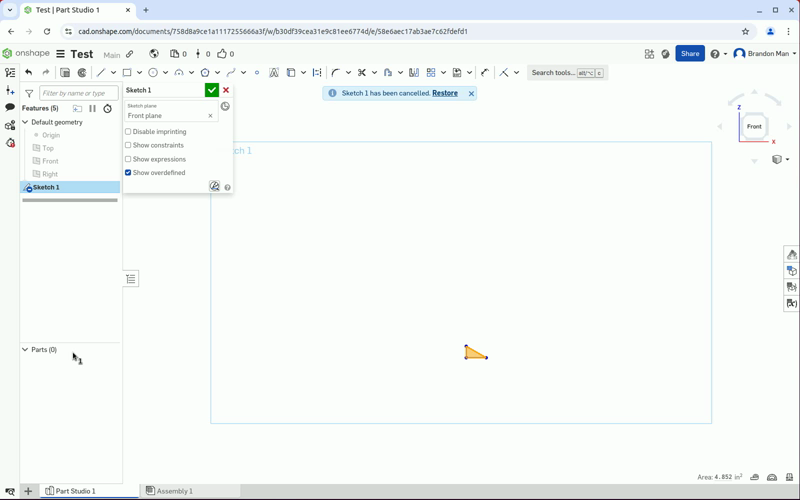
key(shift+y)
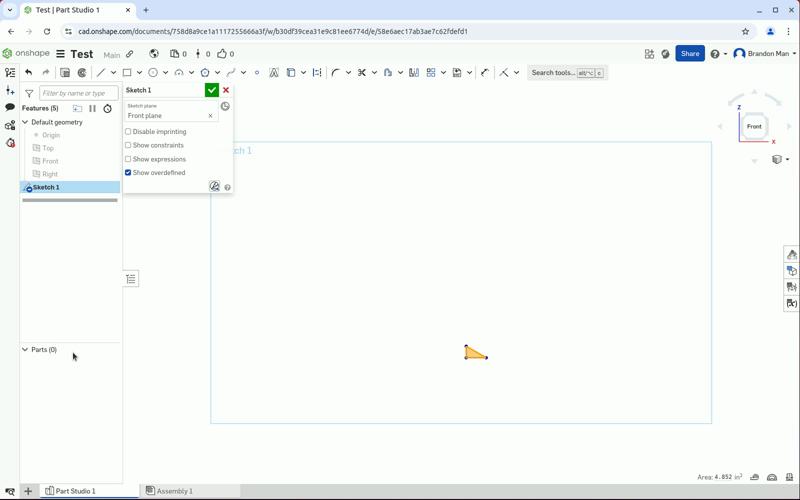
key(shift+e)
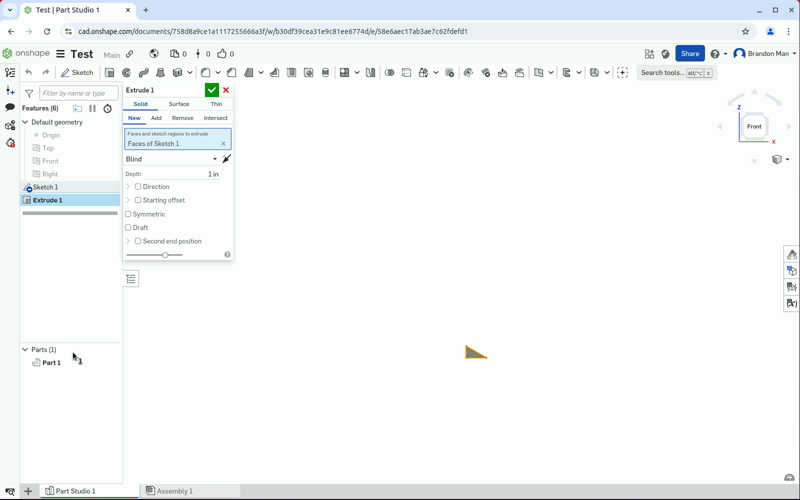
mouse_move(143, 106)
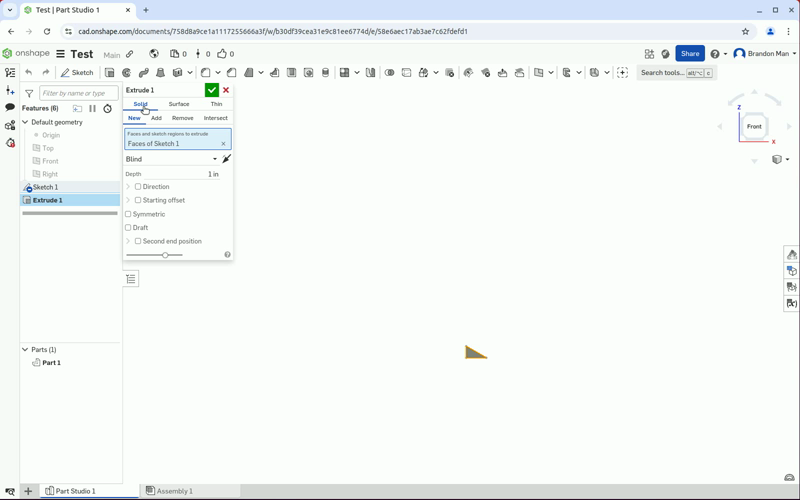
click(143, 106)
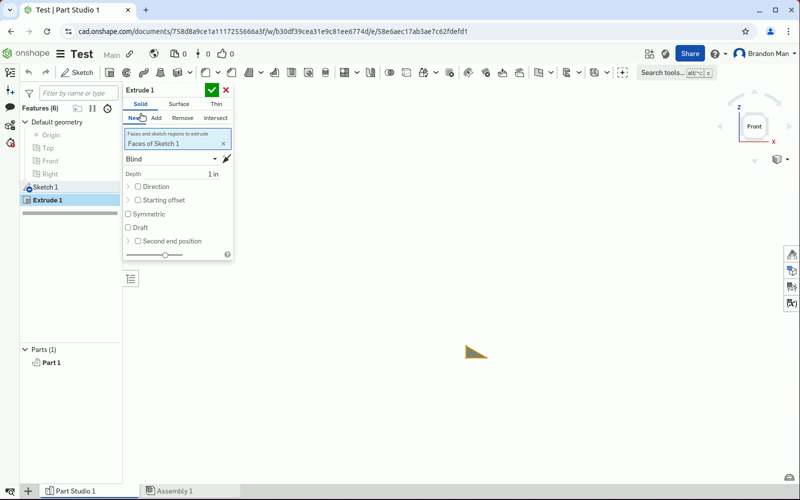
mouse_move(137, 120)
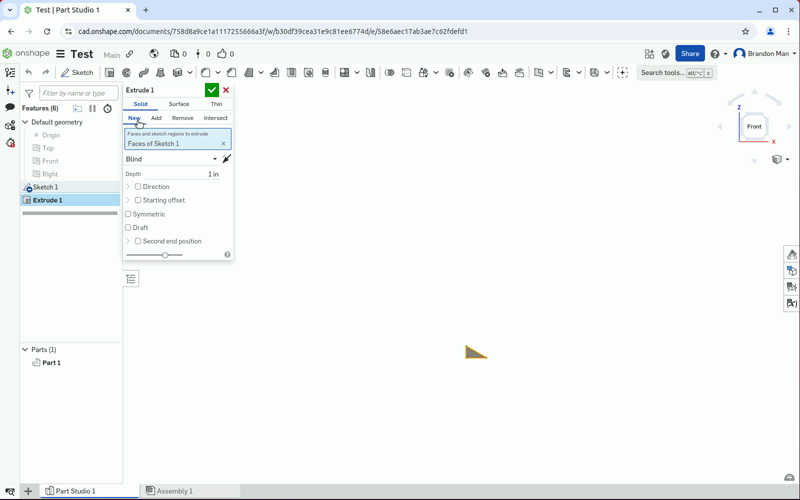
click(137, 120)
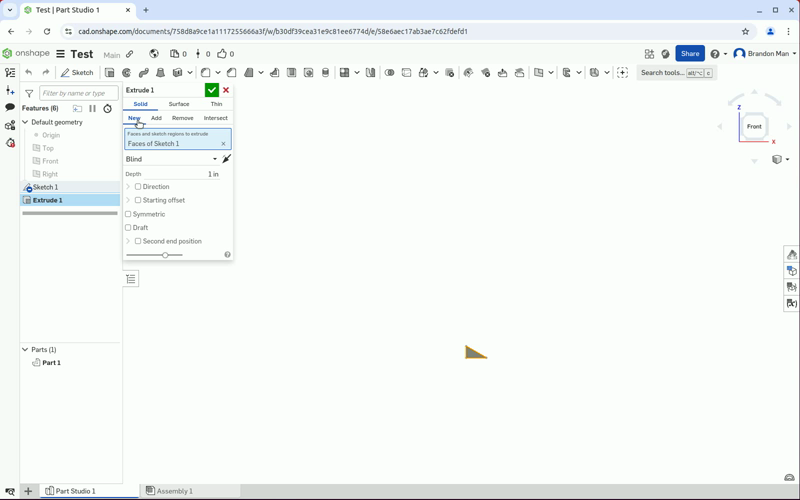
key(tab, 4)
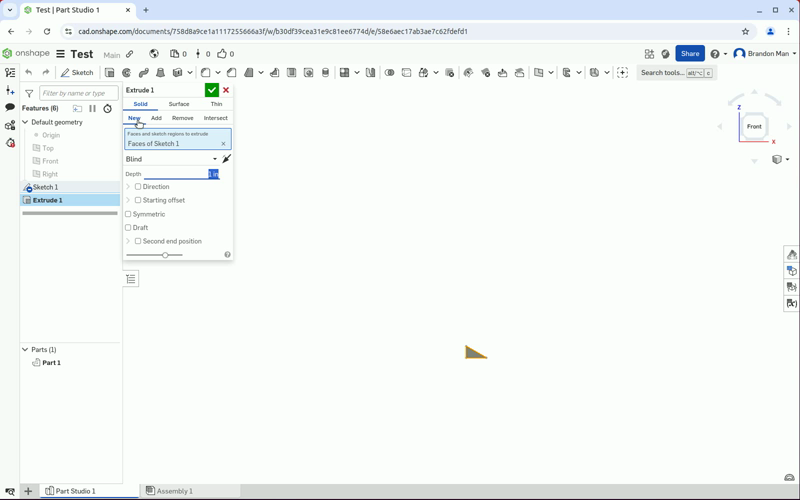
text(12.276)
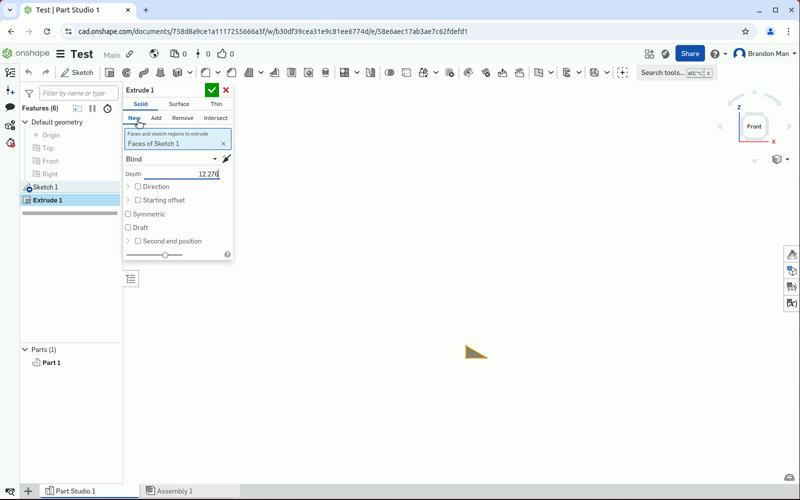
key(enter)
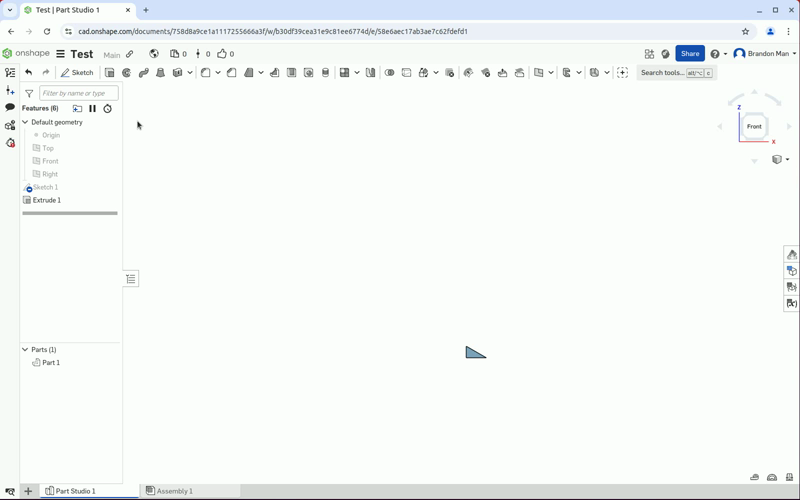
key(shift+h)
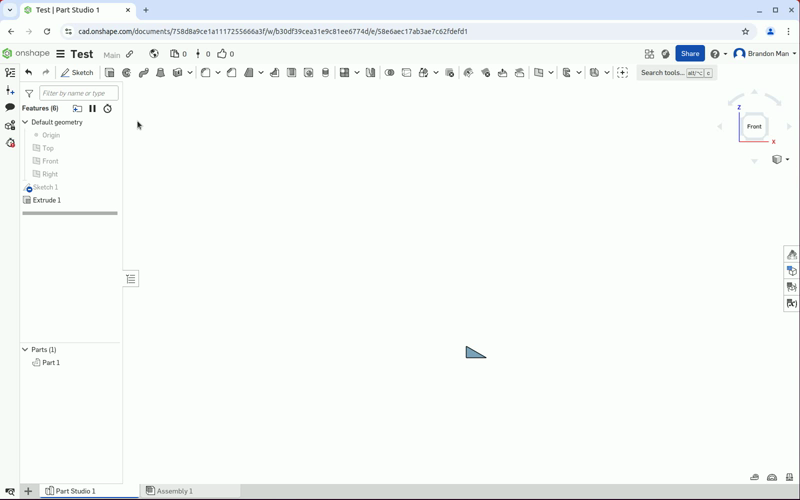
key(shift+h)
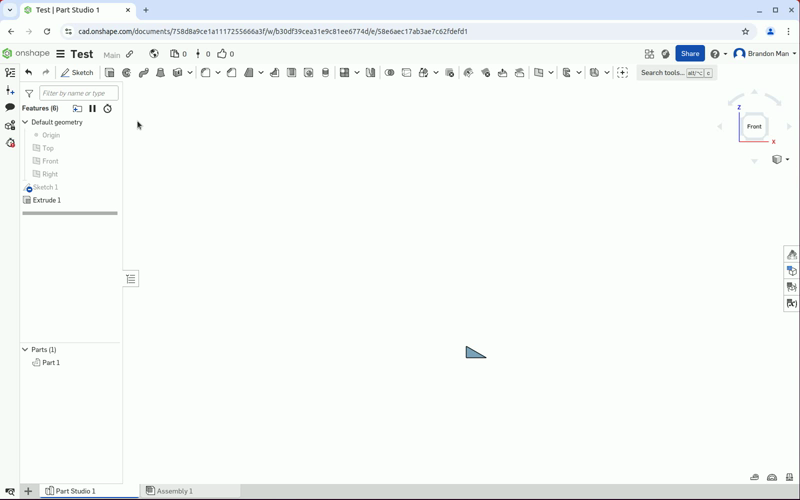
mouse_move(73, 189)
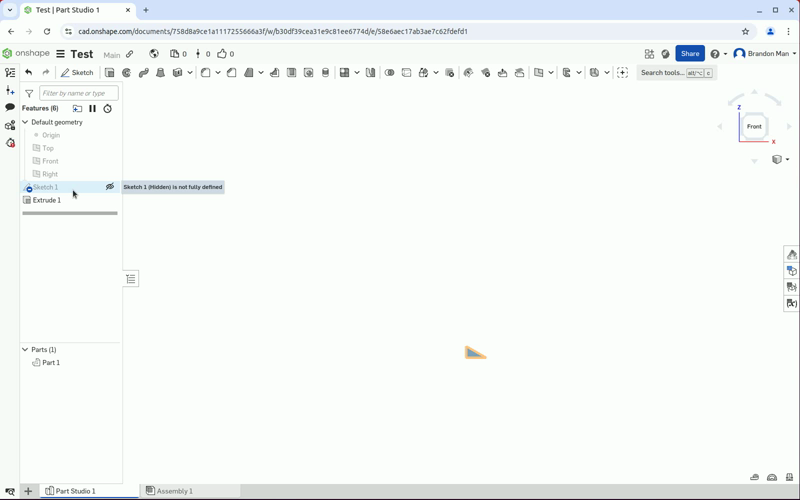
click(73, 189)
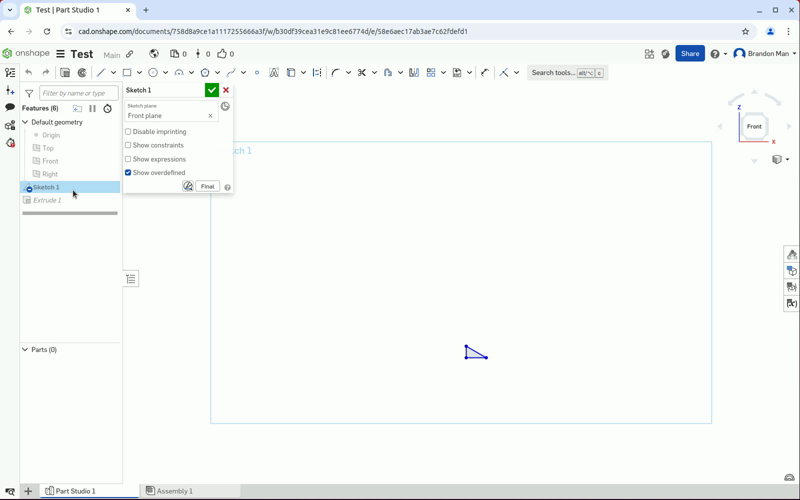
mouse_move(229, 92)
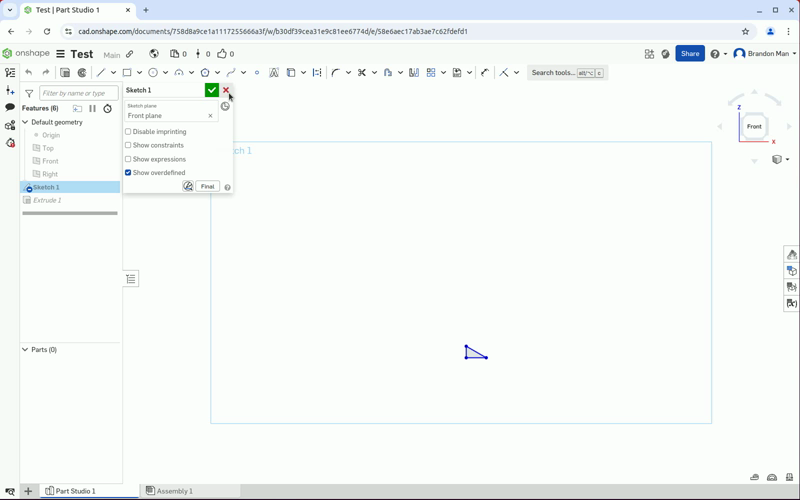
click(229, 92)
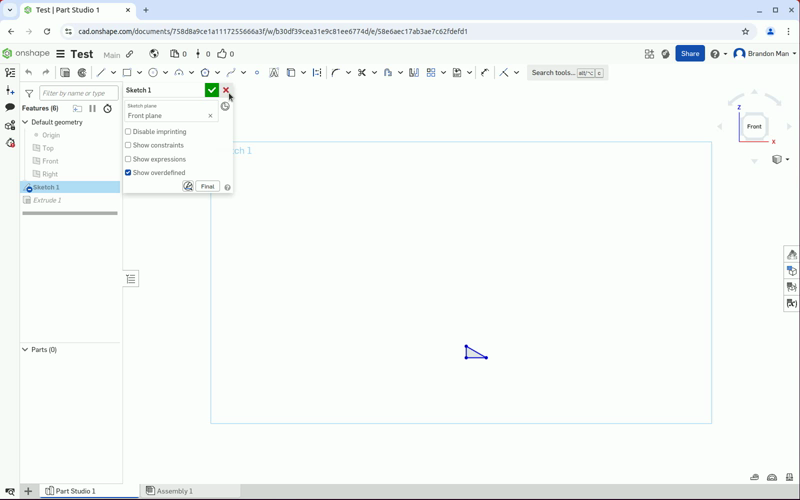
key(shift+s)
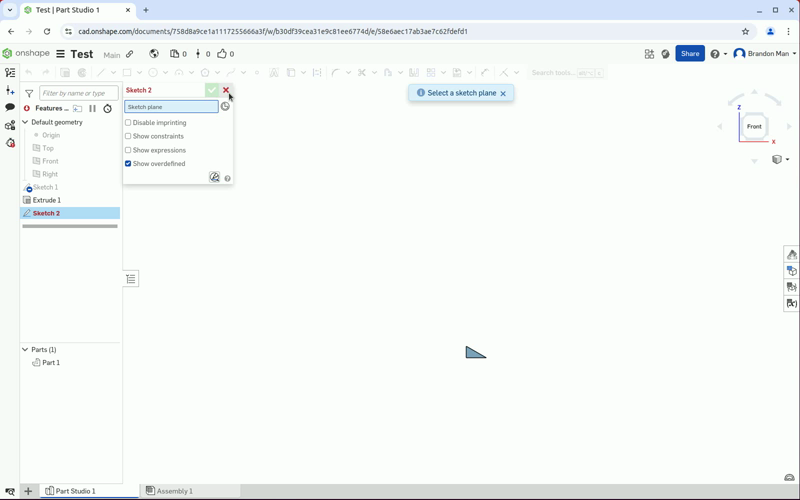
mouse_move(73, 163)
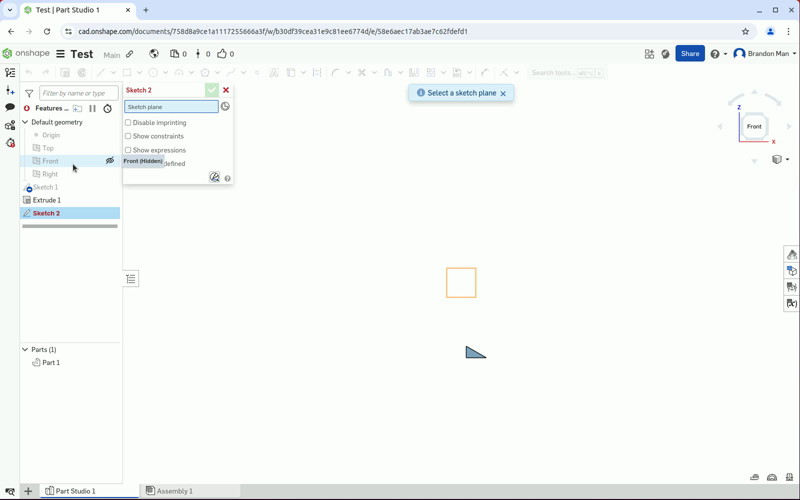
click(73, 163)
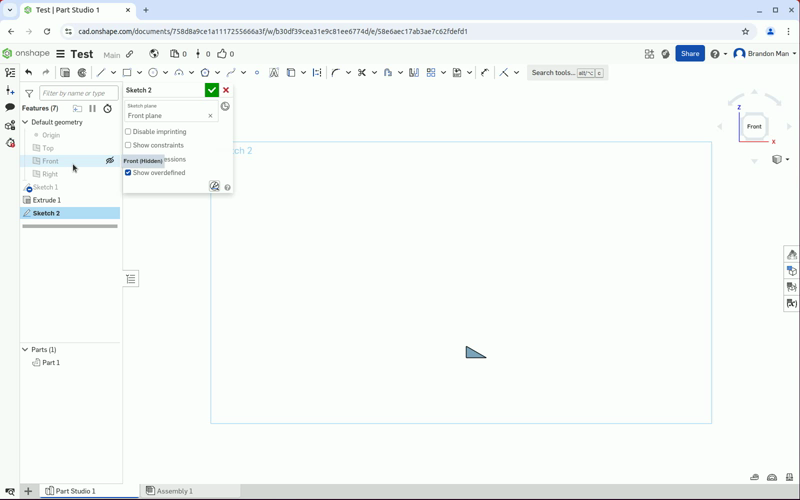
mouse_move(73, 352)
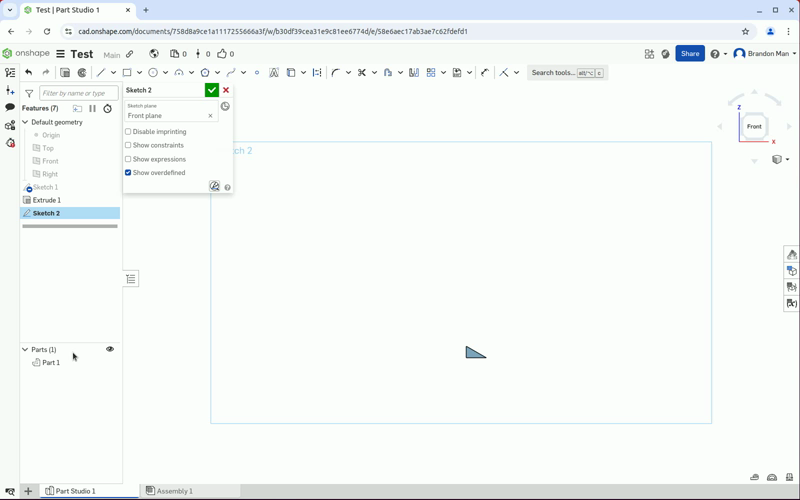
key(y)
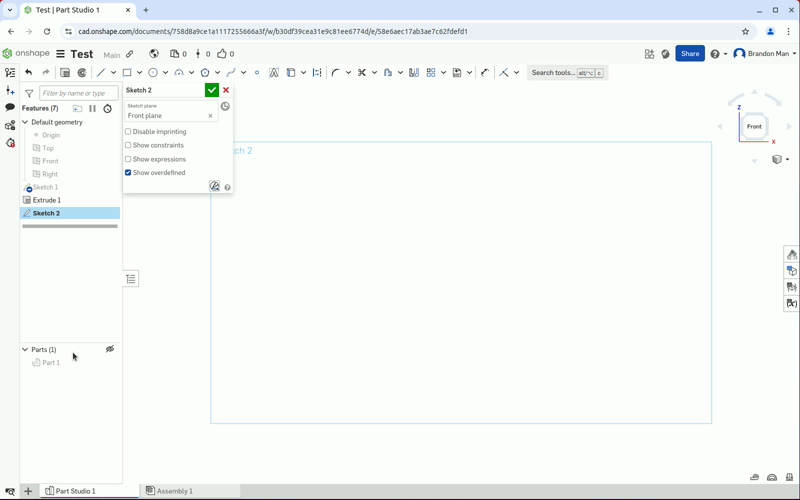
key(l)
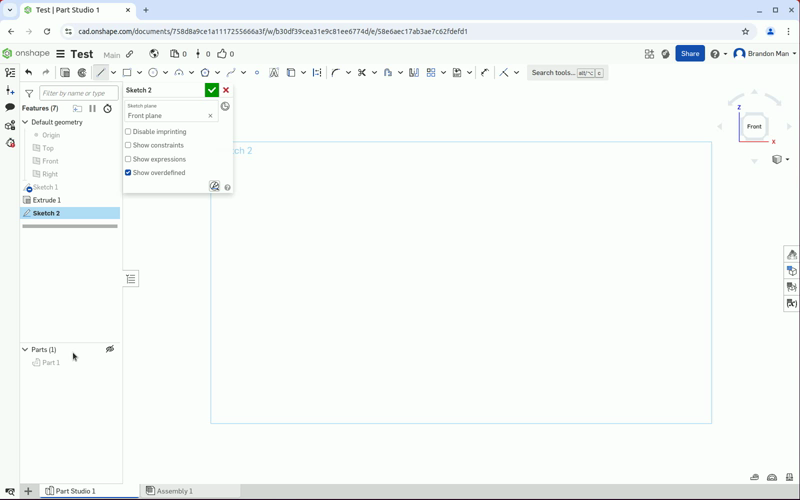
key_down(shift)
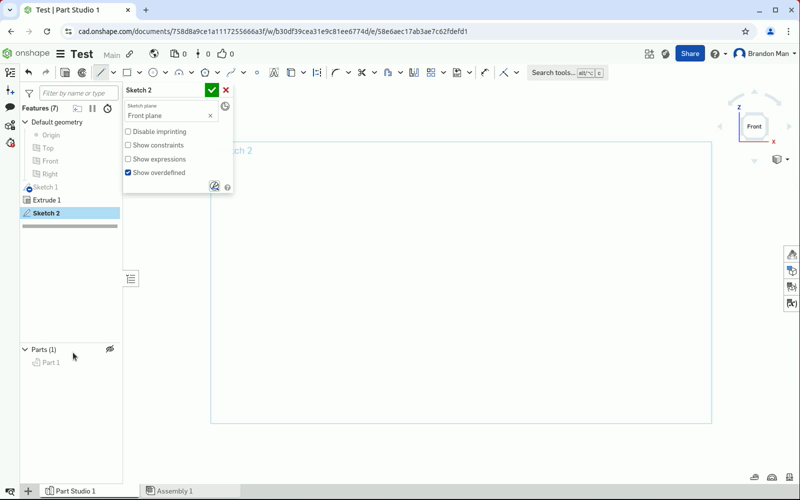
mouse_move(460, 282)
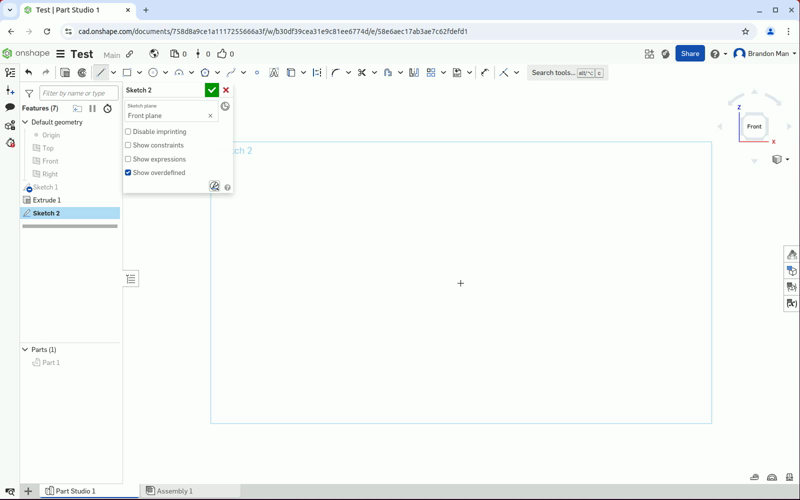
click(460, 282)
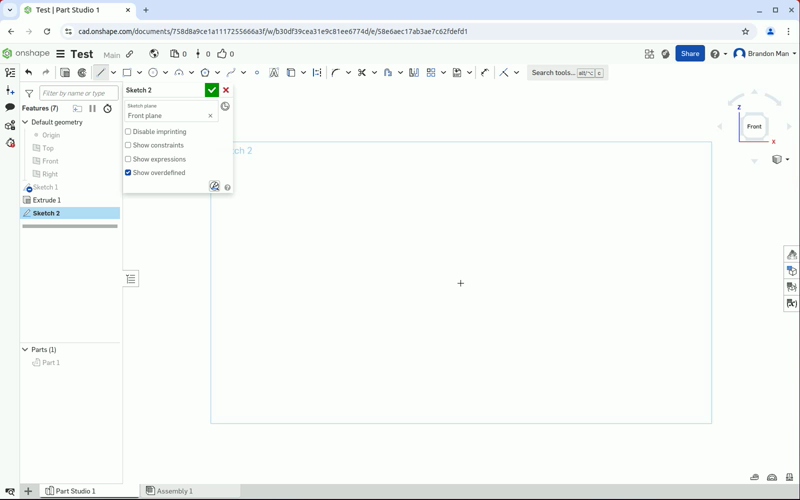
key_up(shift)
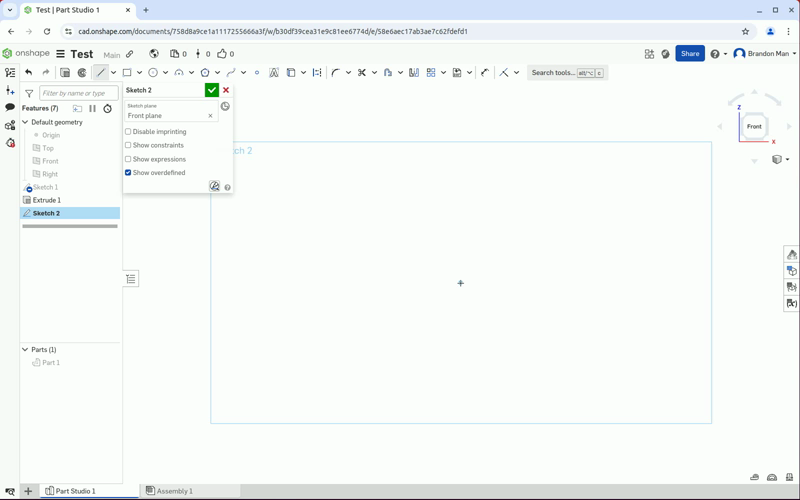
key_down(shift)
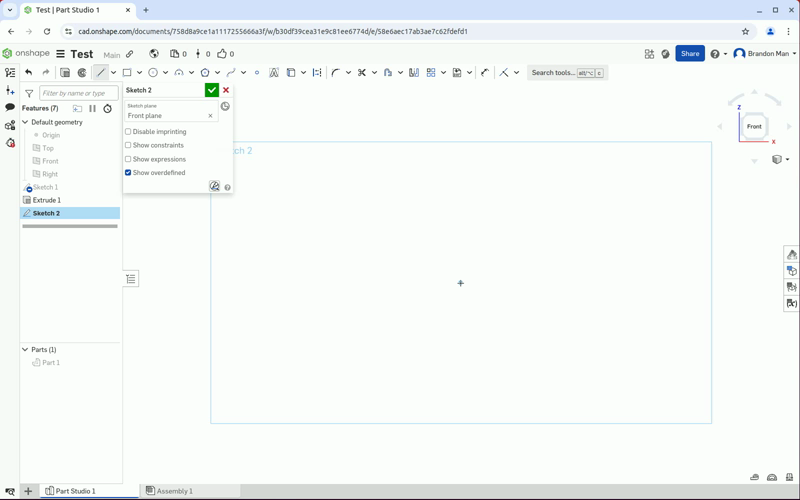
mouse_move(490, 282)
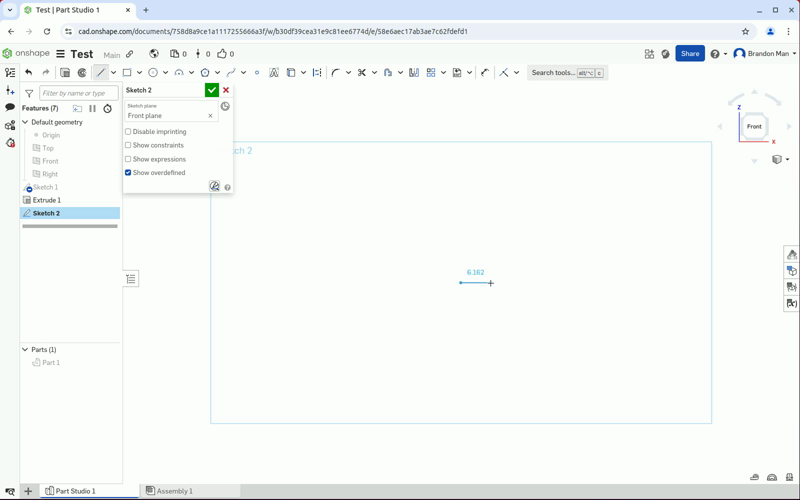
mouse_move(466, 282)
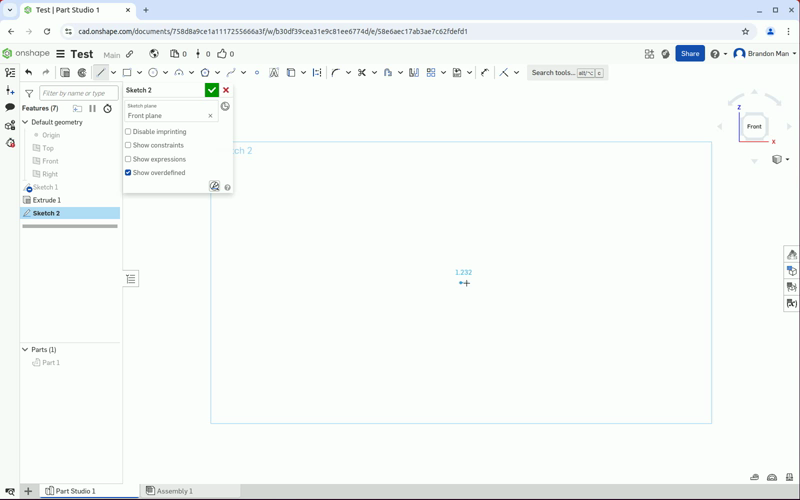
scroll(6)
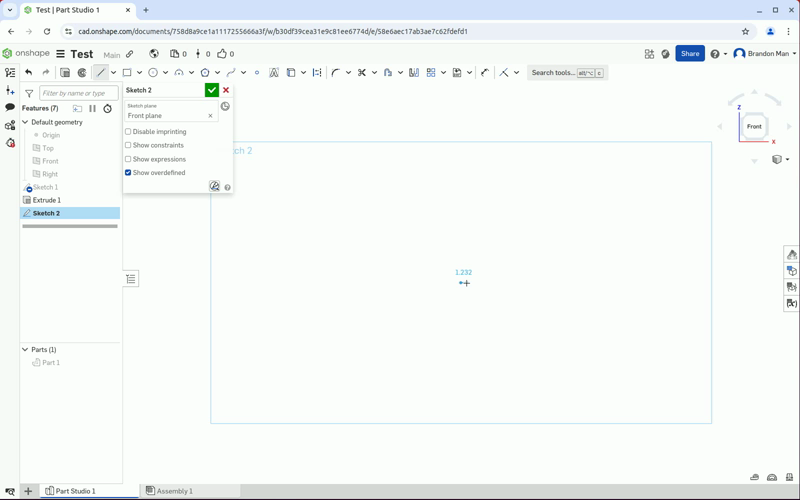
scroll(6)
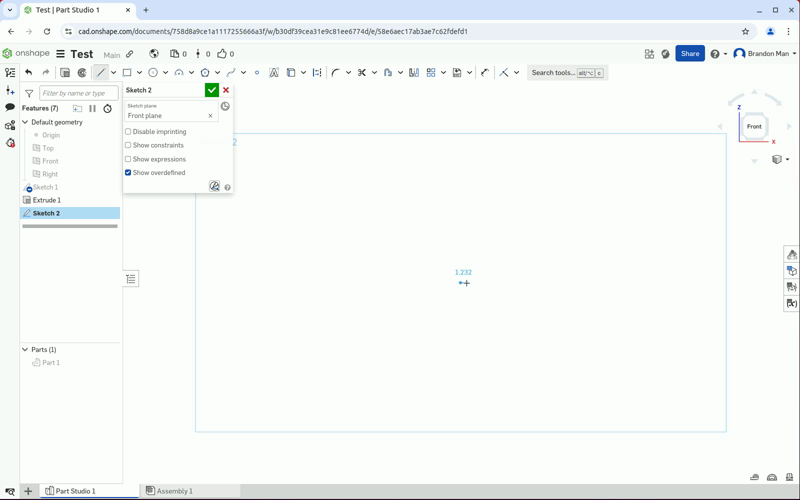
scroll(6)
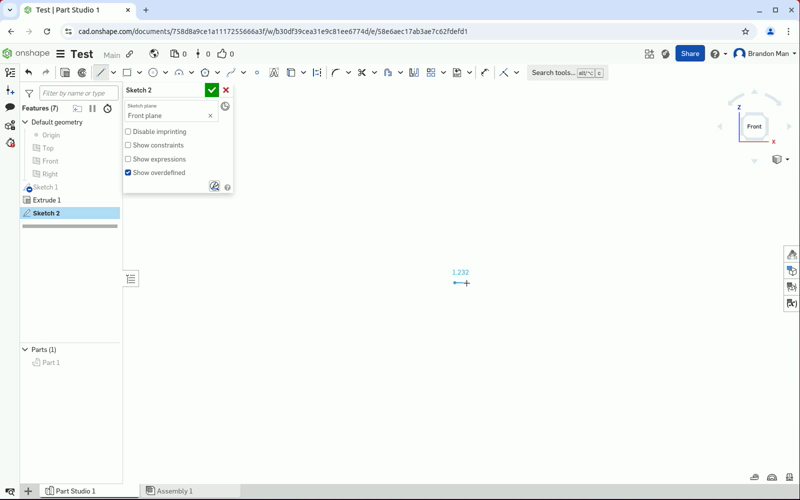
scroll(6)
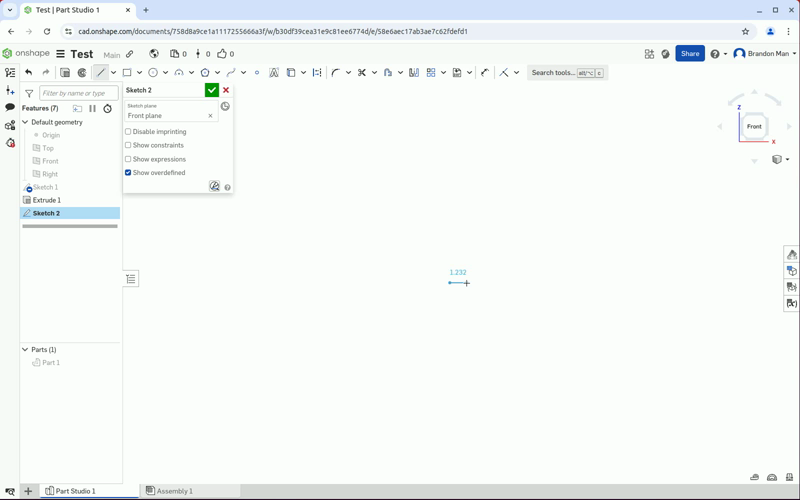
scroll(6)
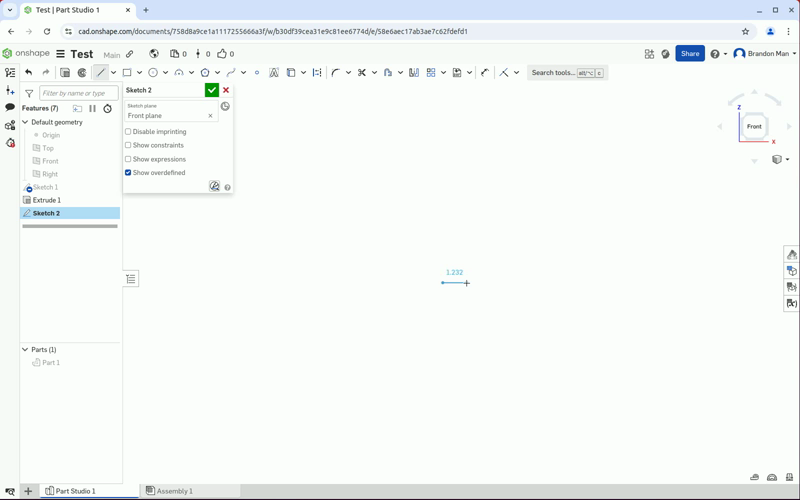
scroll(6)
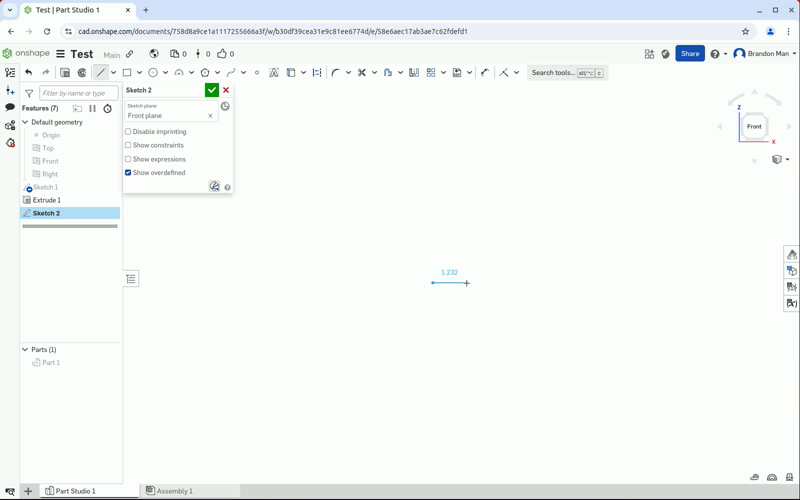
scroll(6)
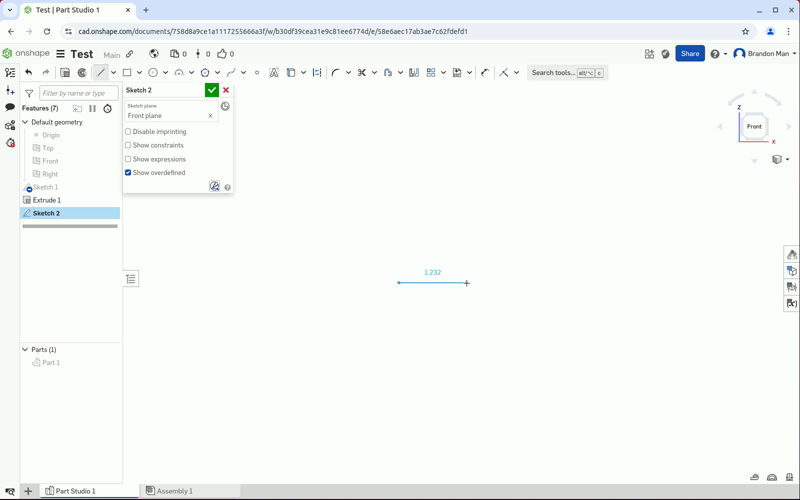
click(466, 282)
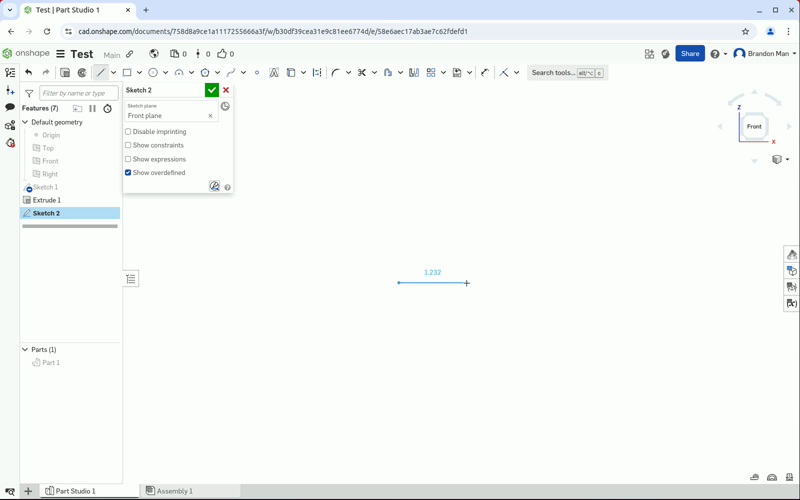
scroll(-6)
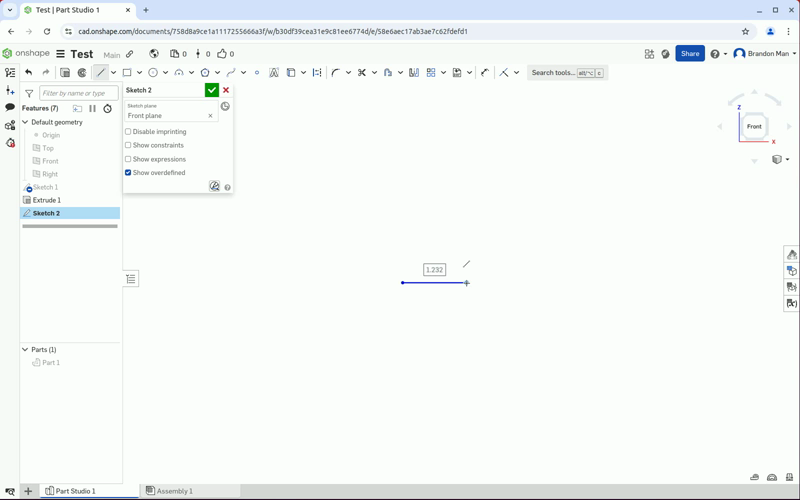
scroll(-6)
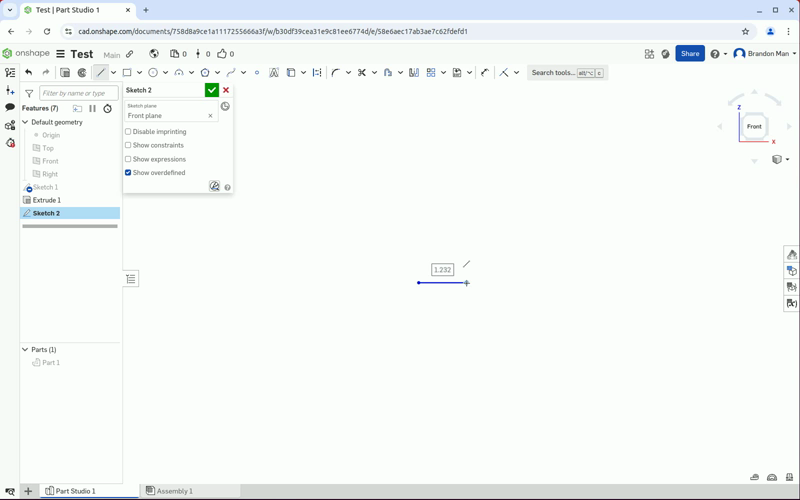
scroll(-6)
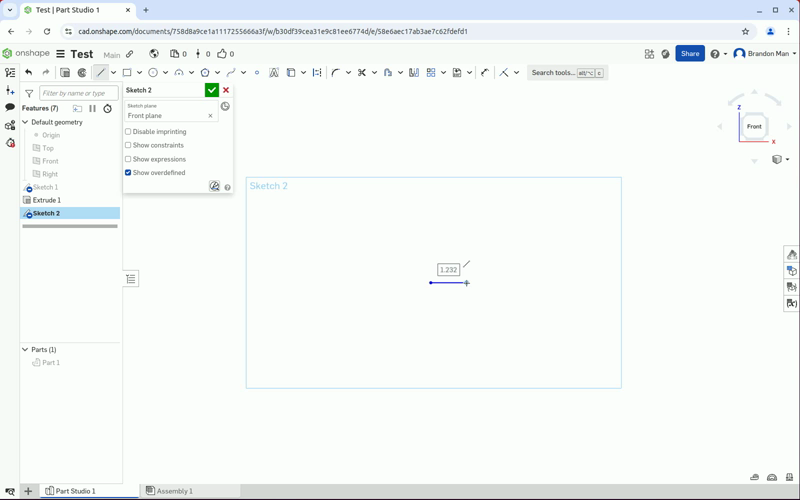
scroll(-6)
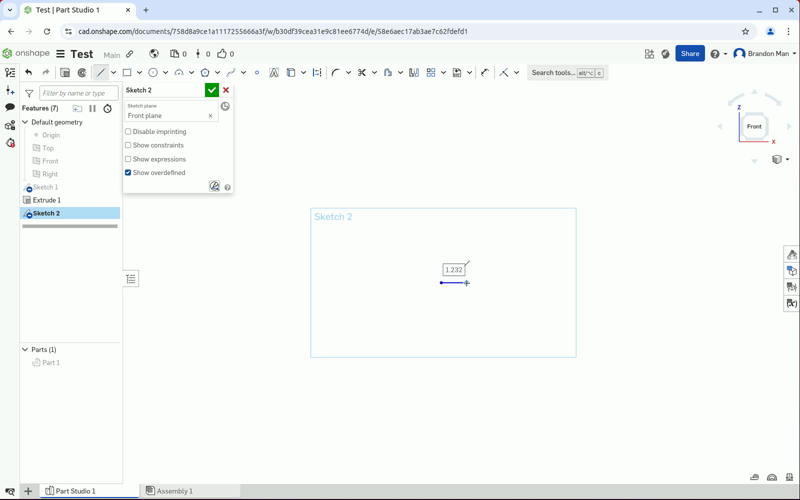
scroll(-6)
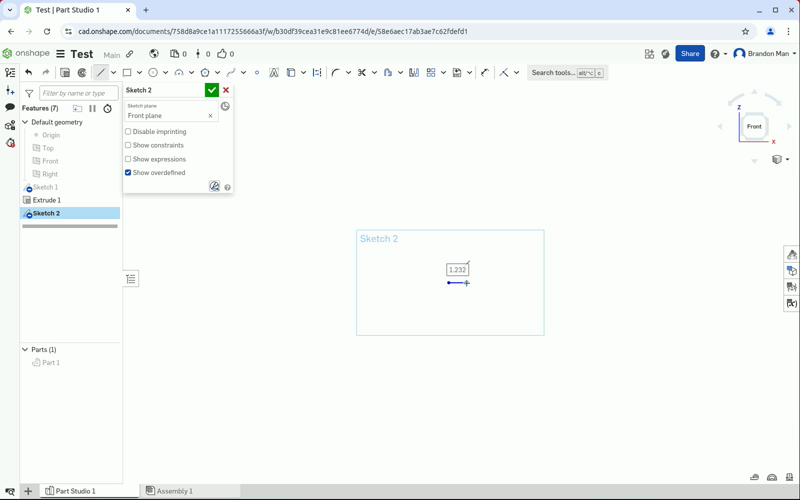
scroll(-6)
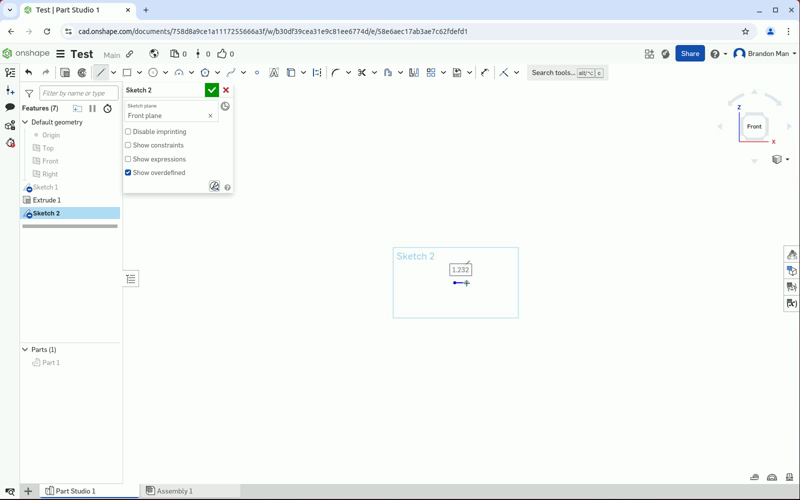
scroll(-6)
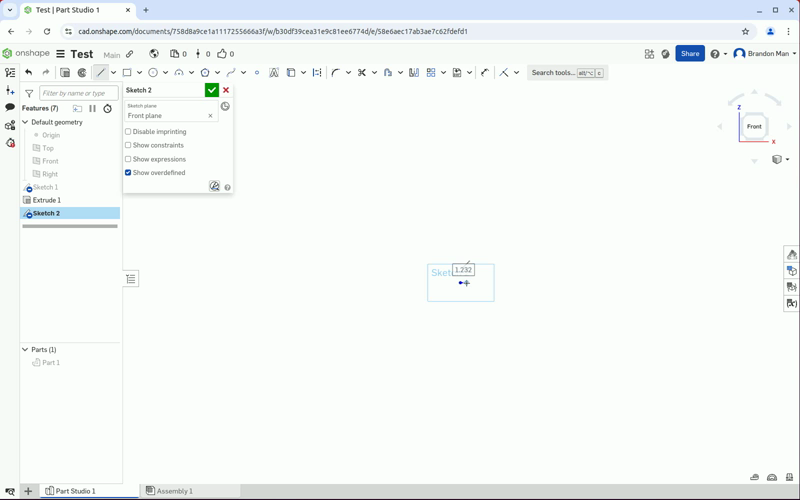
key_up(shift)
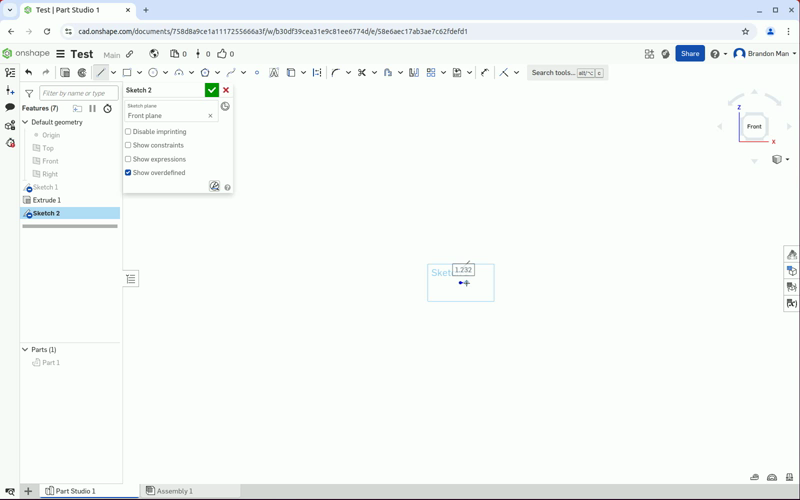
key_down(shift)
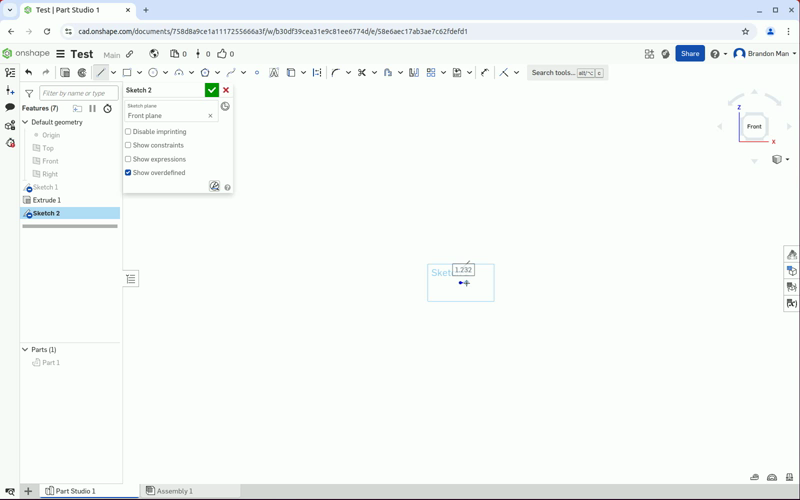
mouse_move(496, 282)
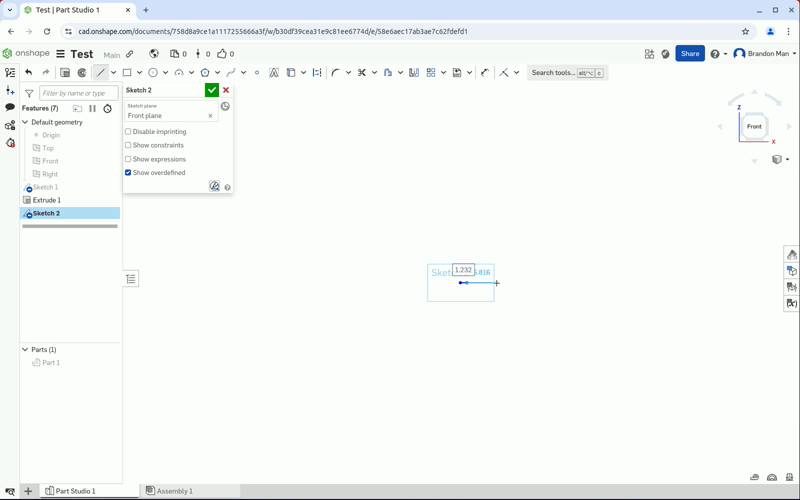
mouse_move(476, 282)
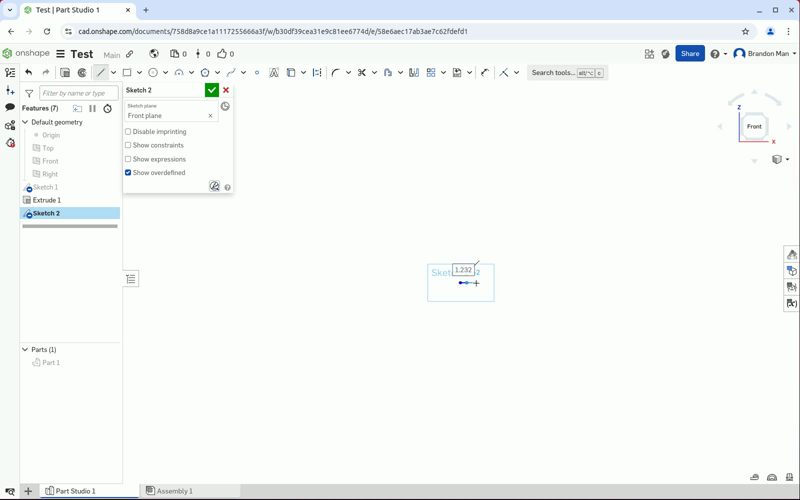
click(476, 282)
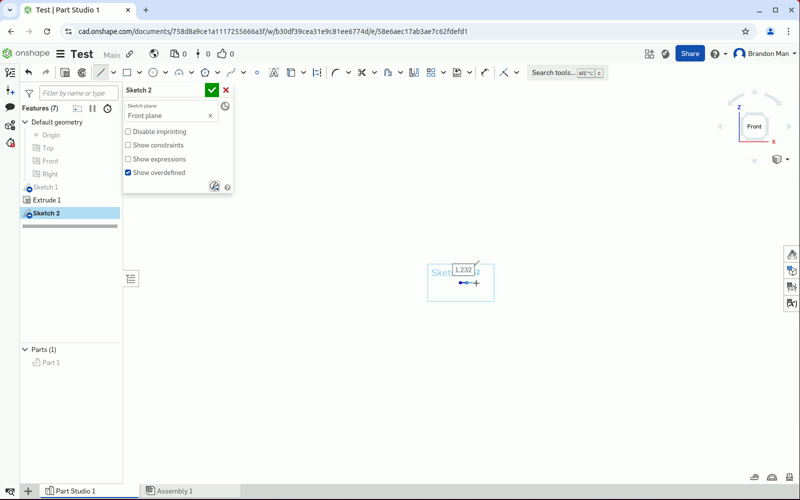
key_up(shift)
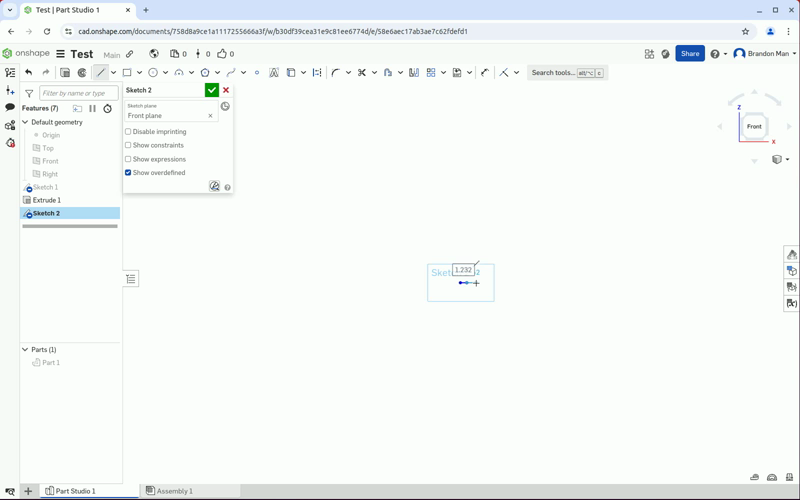
key_down(shift)
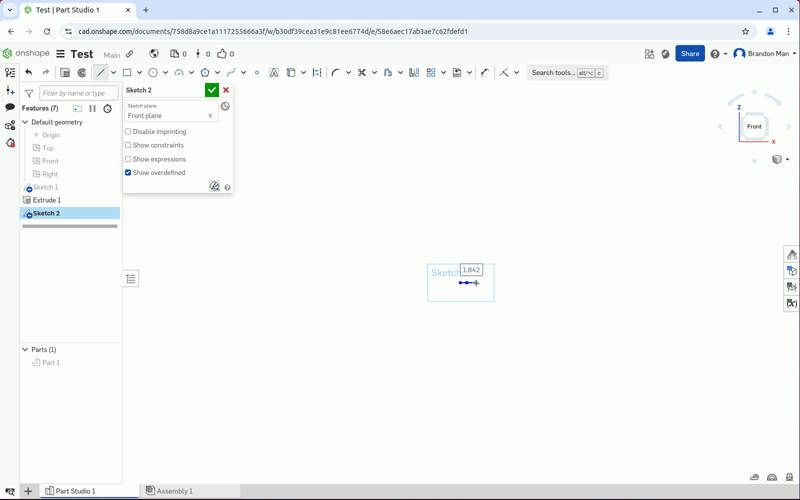
mouse_move(467, 170)
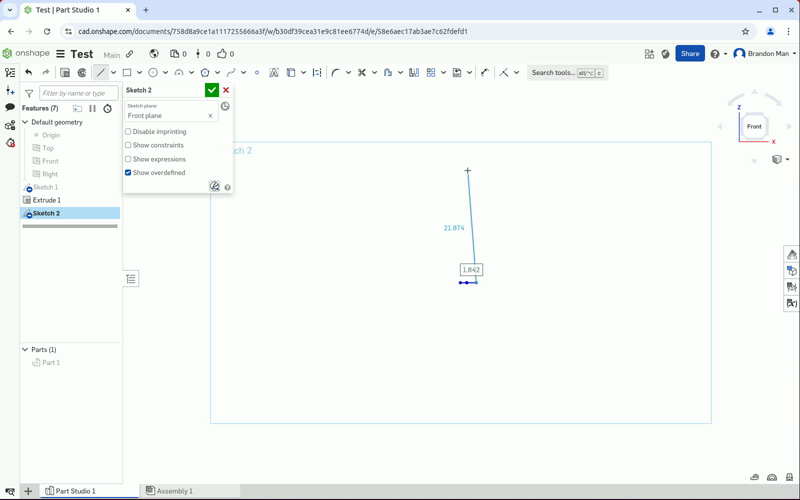
click(467, 170)
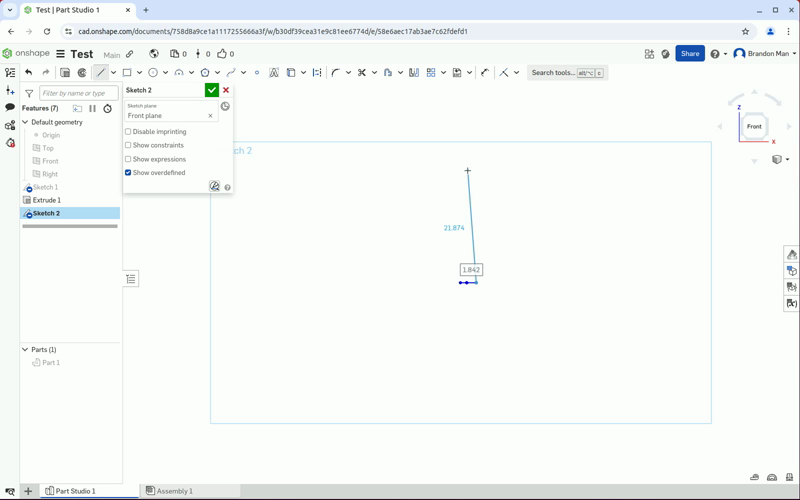
key_up(shift)
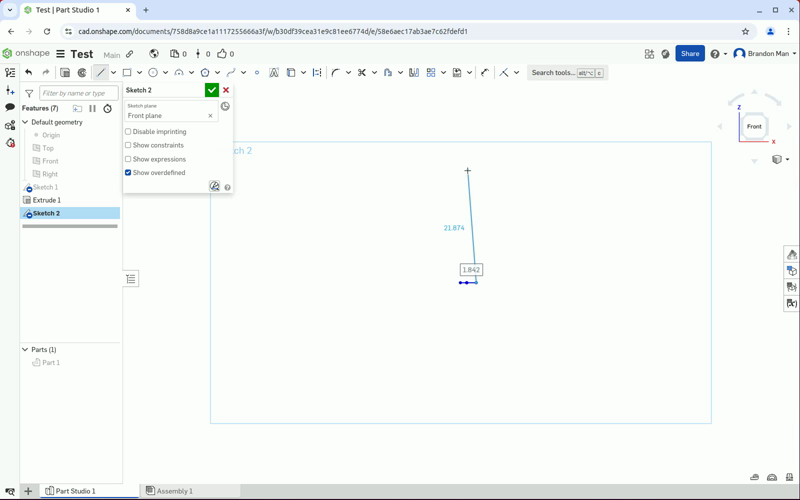
key_down(shift)
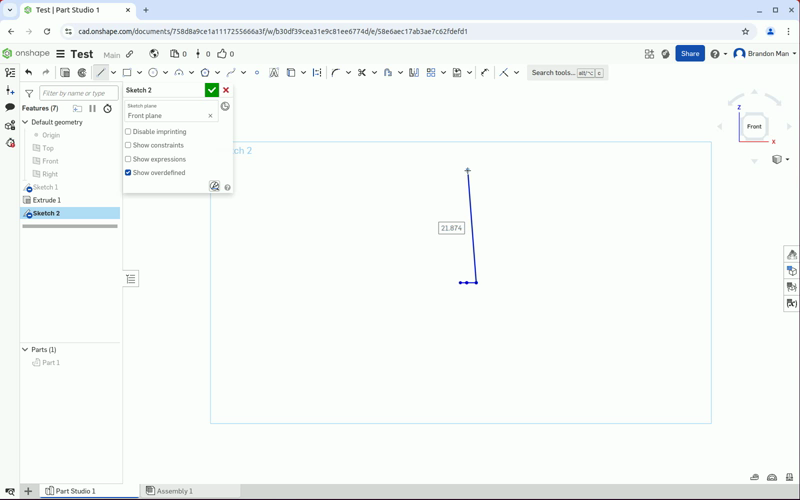
mouse_move(498, 170)
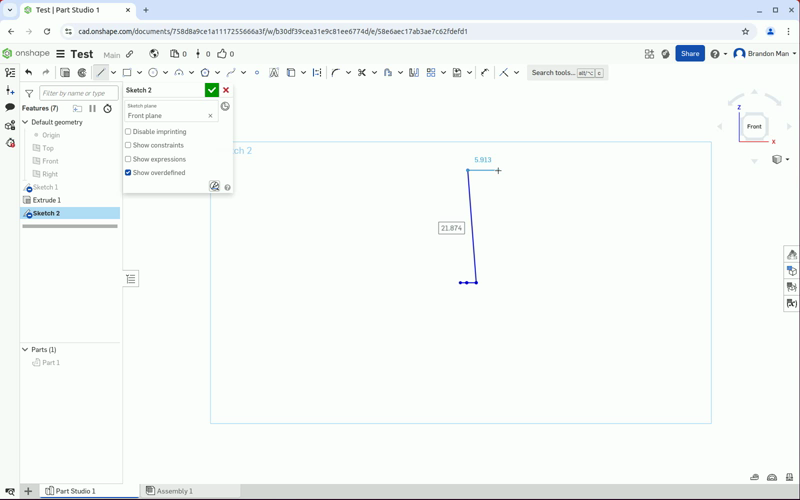
mouse_move(460, 170)
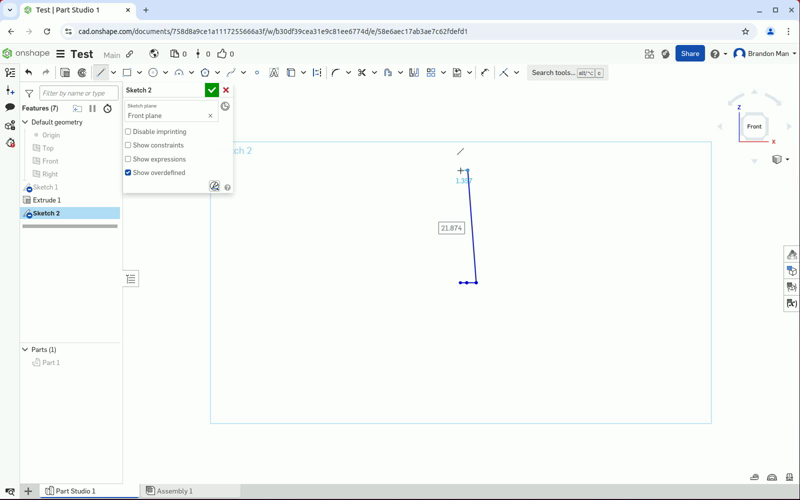
scroll(6)
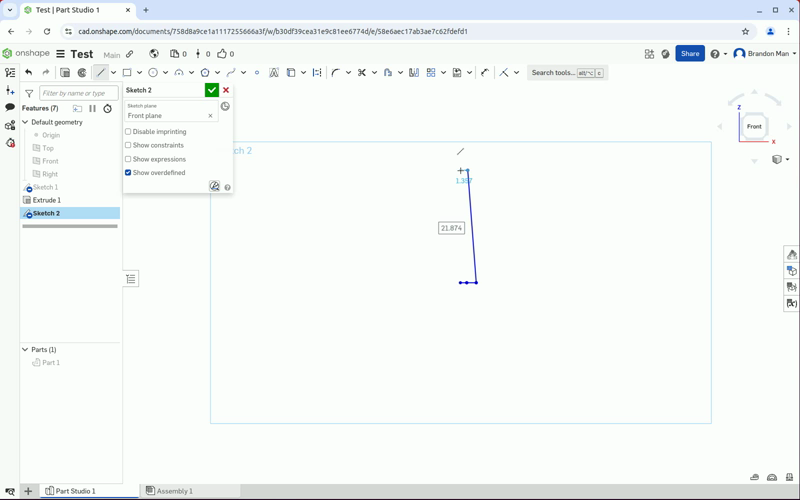
scroll(6)
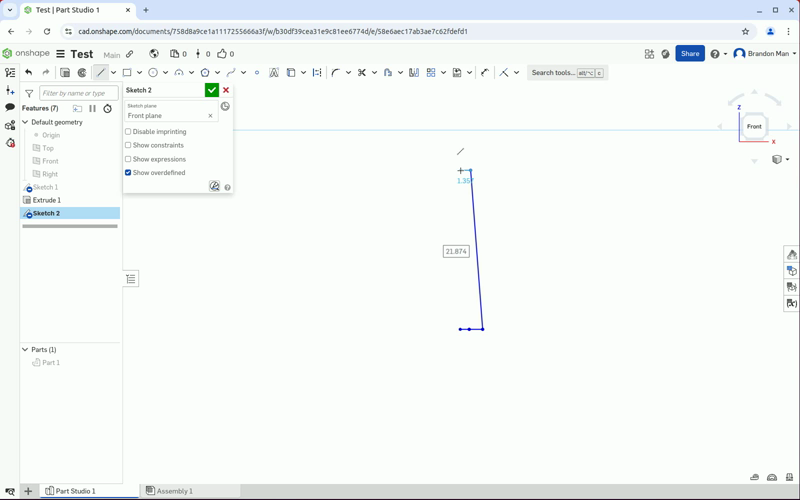
scroll(6)
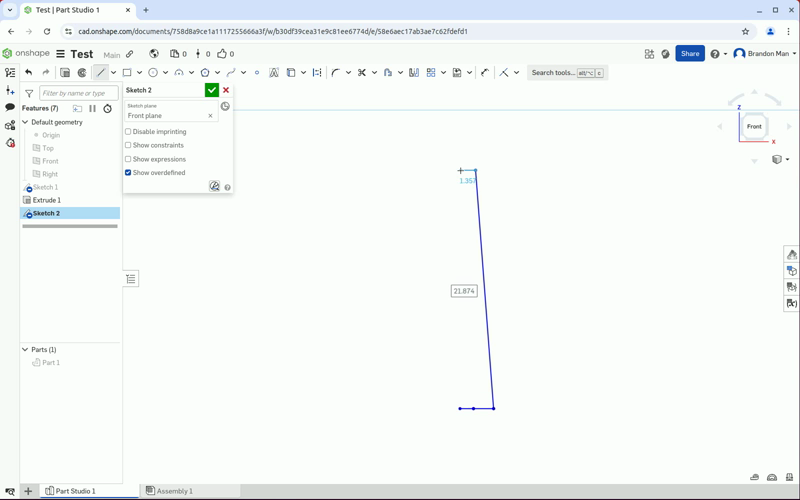
scroll(6)
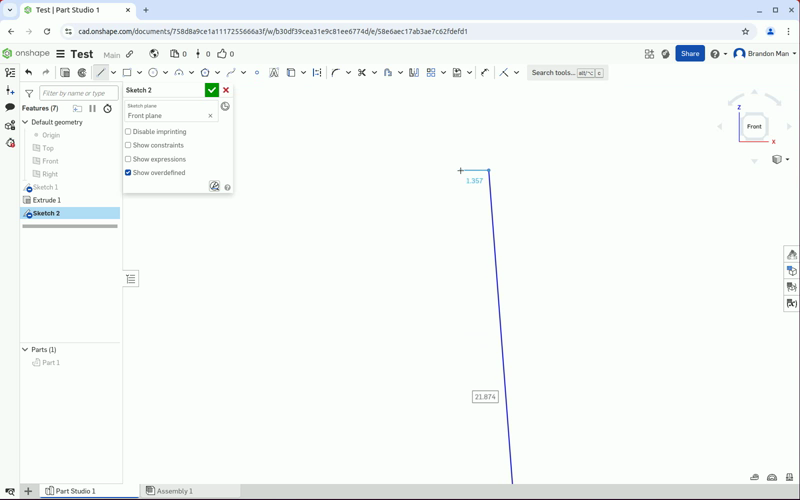
scroll(6)
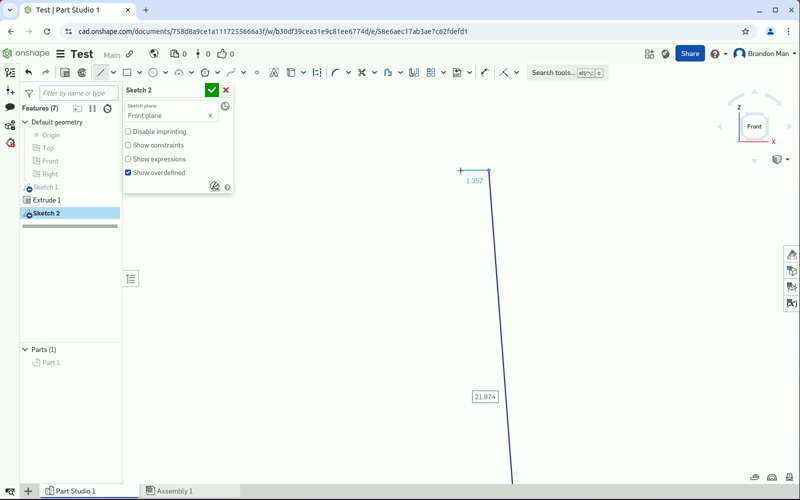
scroll(6)
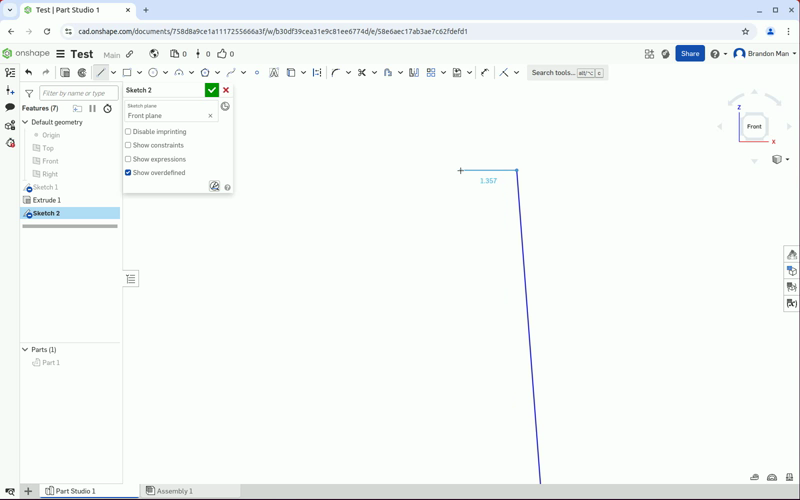
scroll(6)
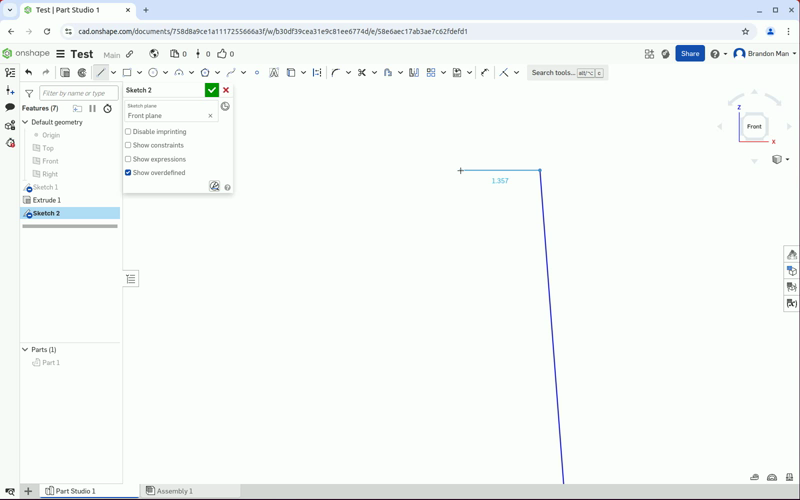
click(460, 170)
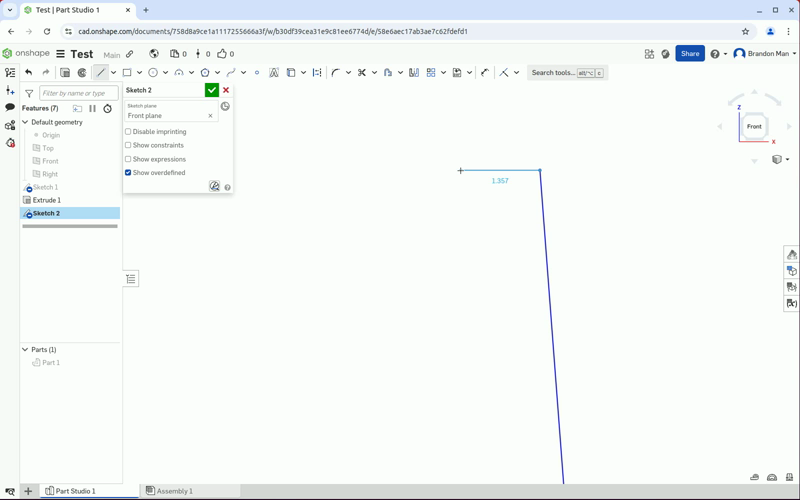
scroll(-6)
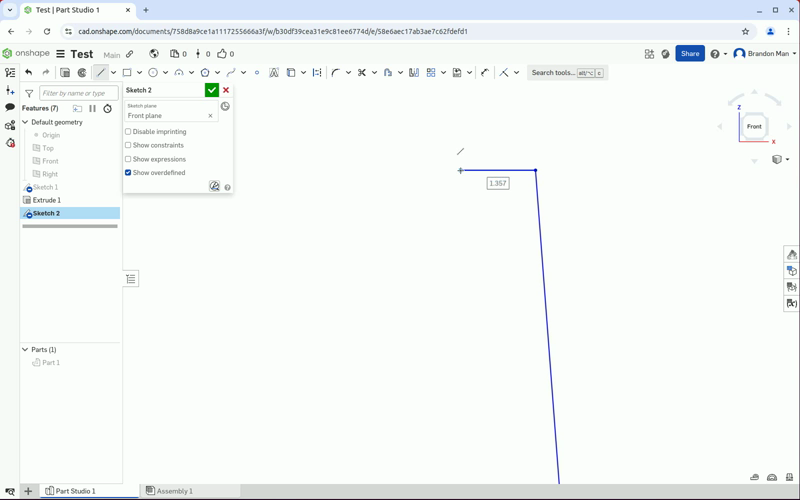
scroll(-6)
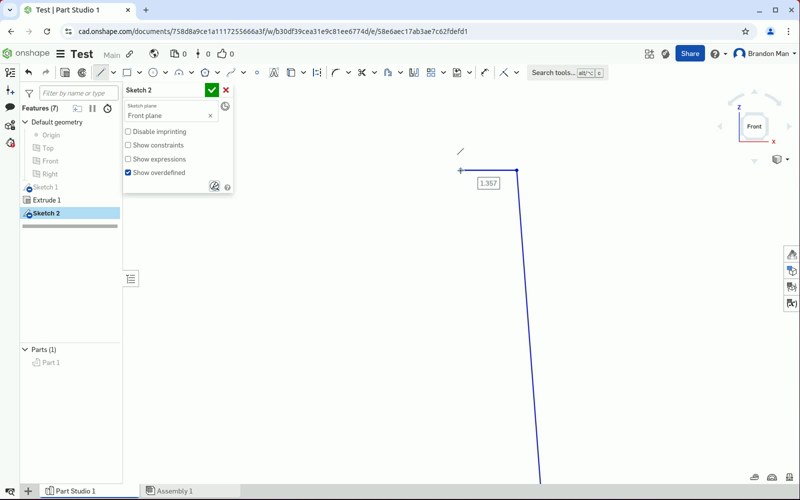
scroll(-6)
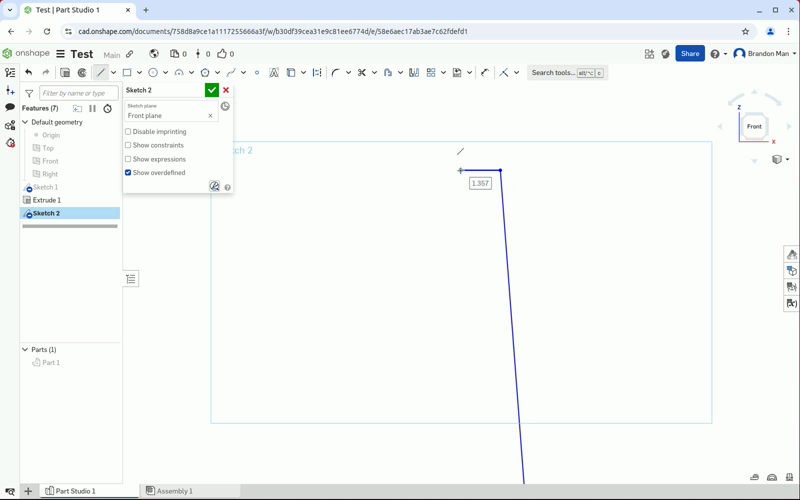
scroll(-6)
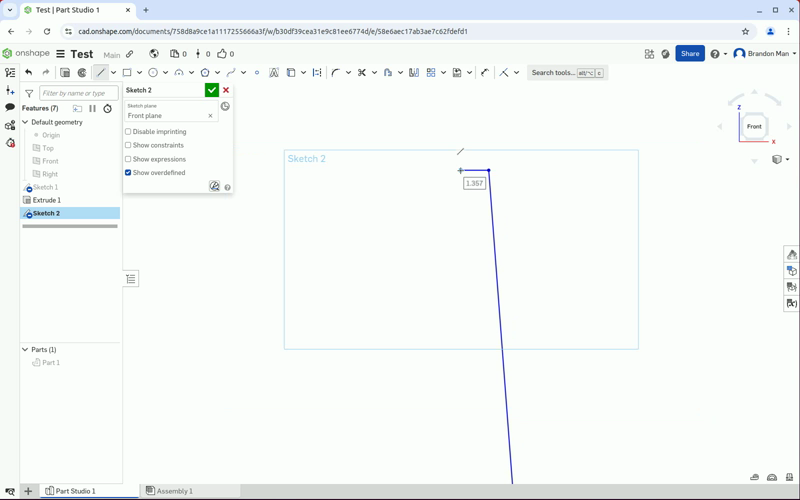
scroll(-6)
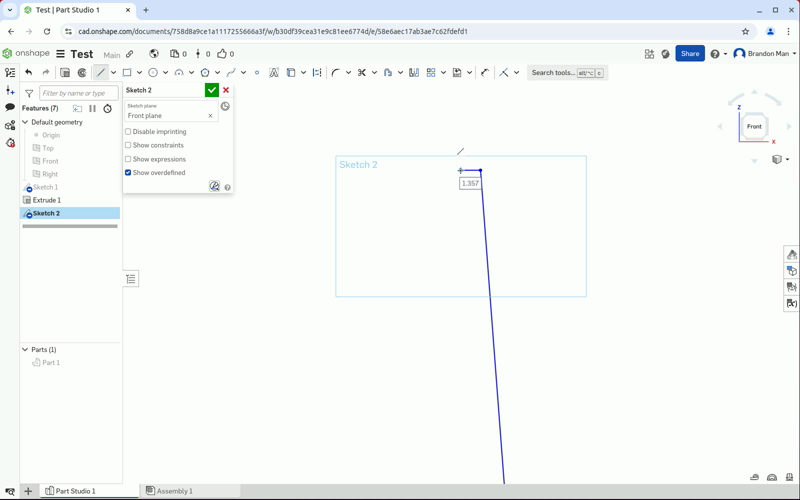
scroll(-6)
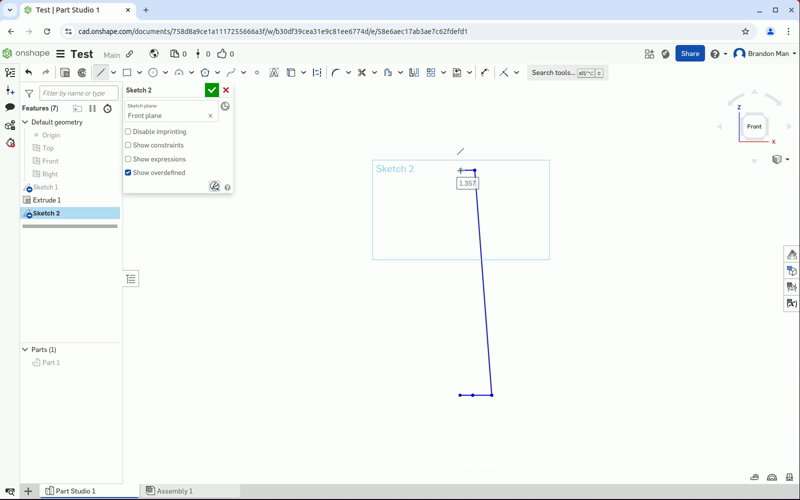
scroll(-6)
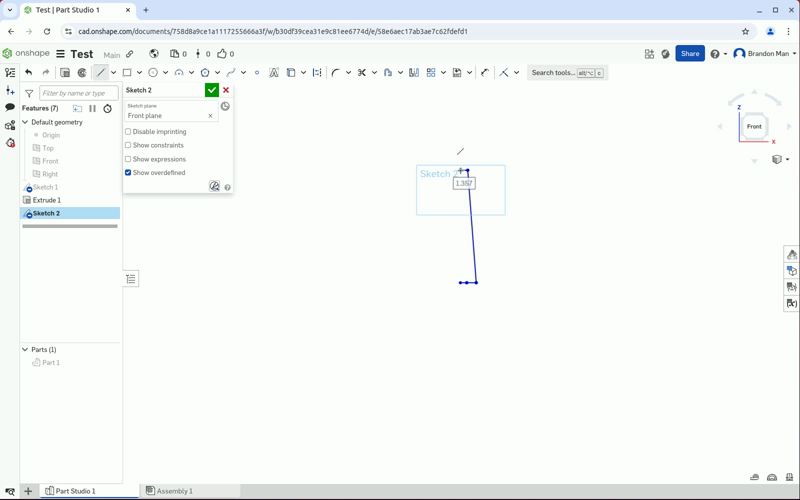
key_up(shift)
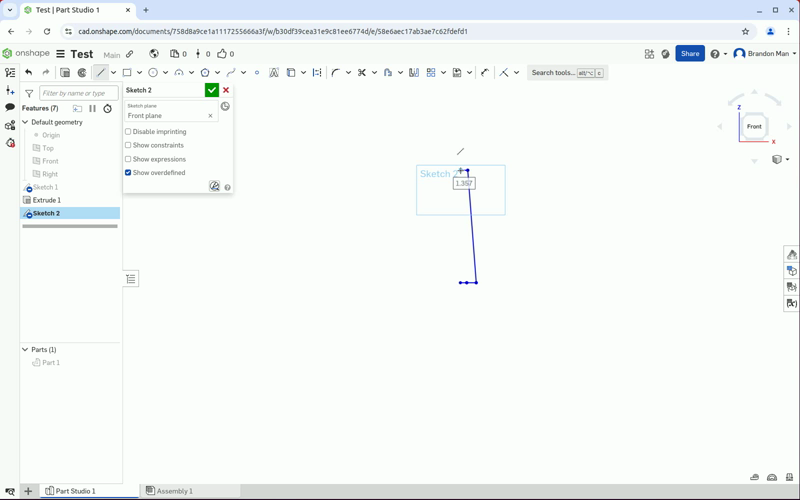
key_down(shift)
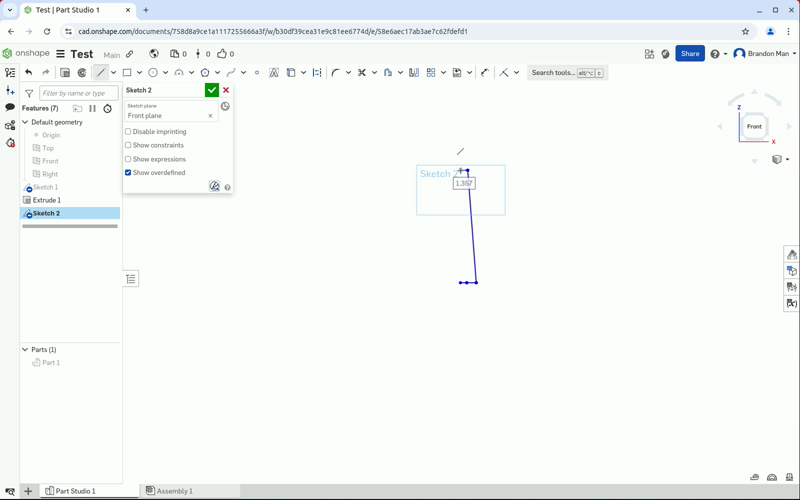
mouse_move(460, 282)
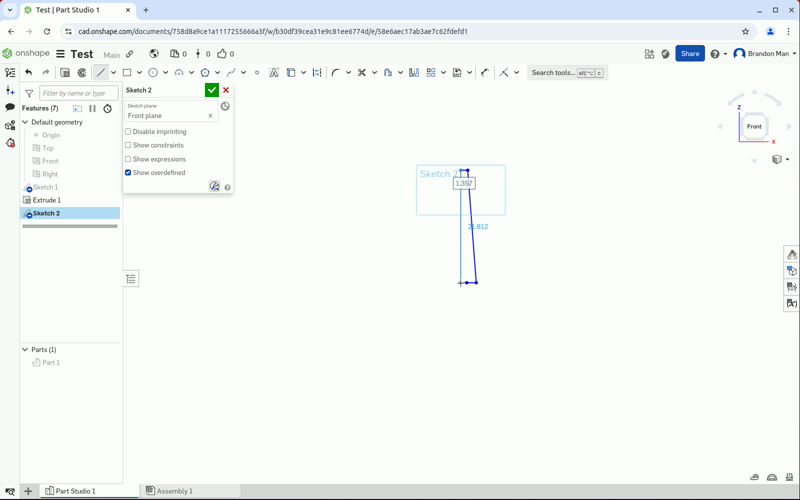
key_up(shift)
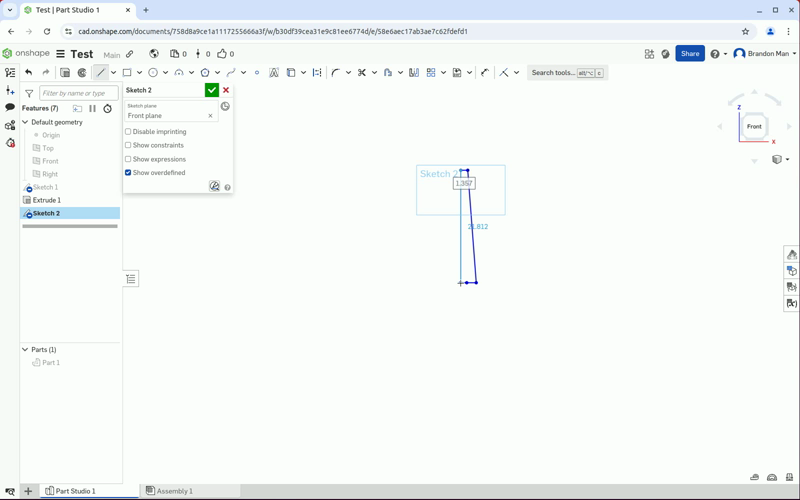
click(460, 282)
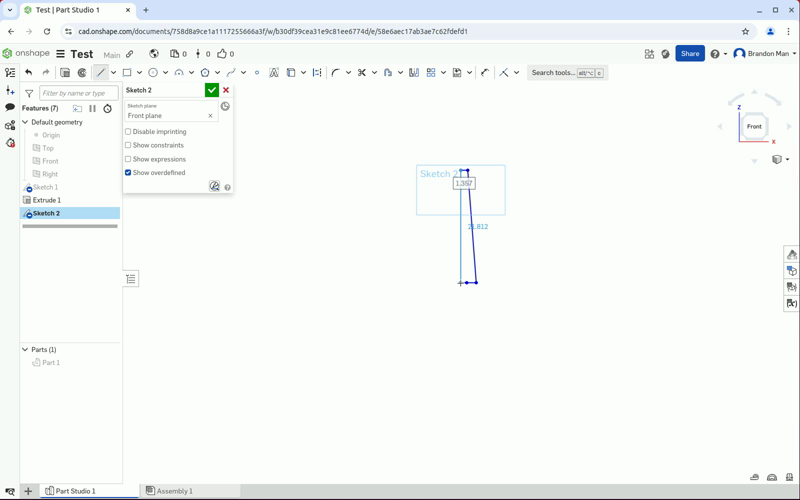
key(esc)
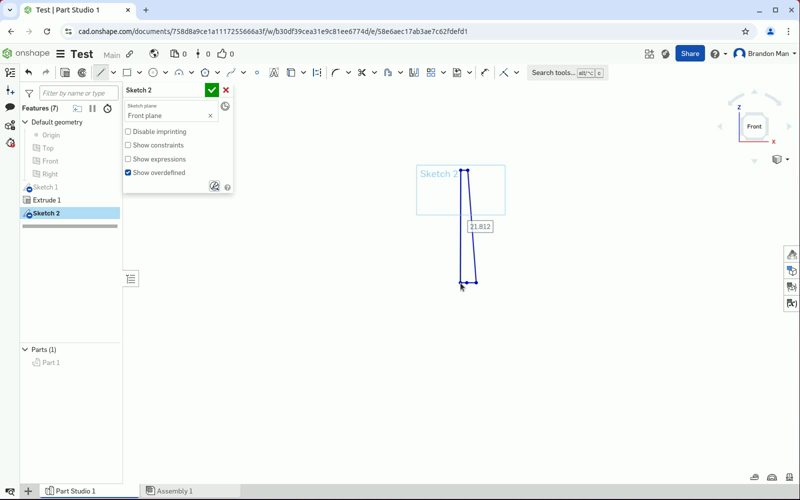
mouse_move(462, 206)
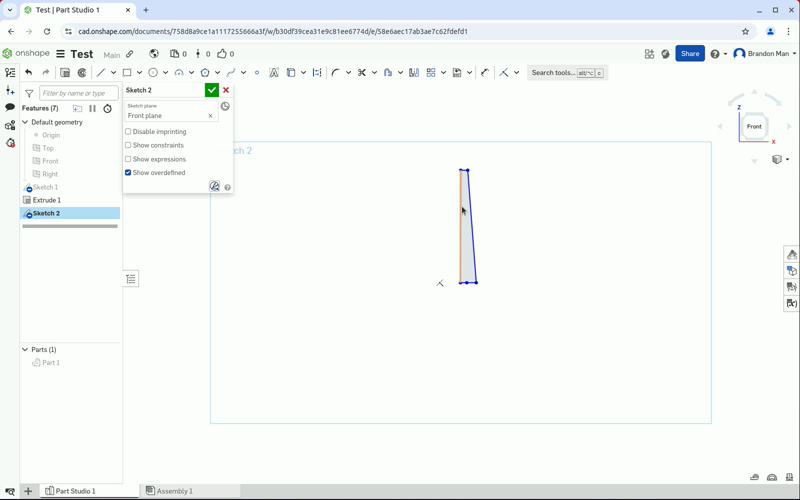
scroll(6)
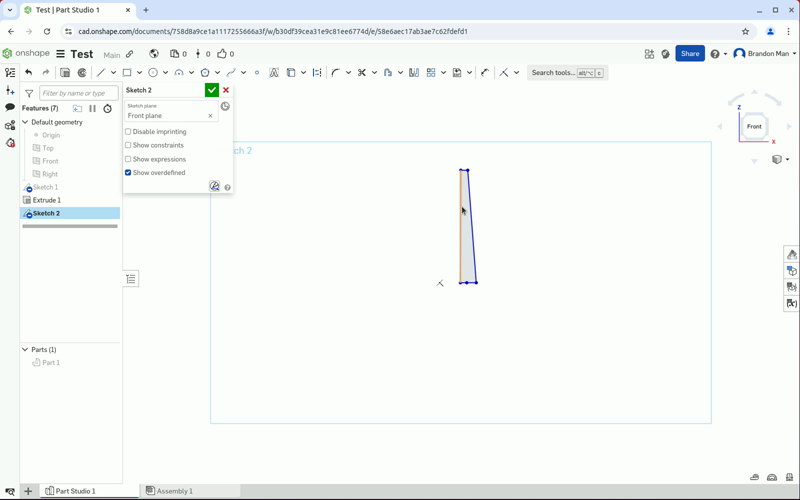
scroll(6)
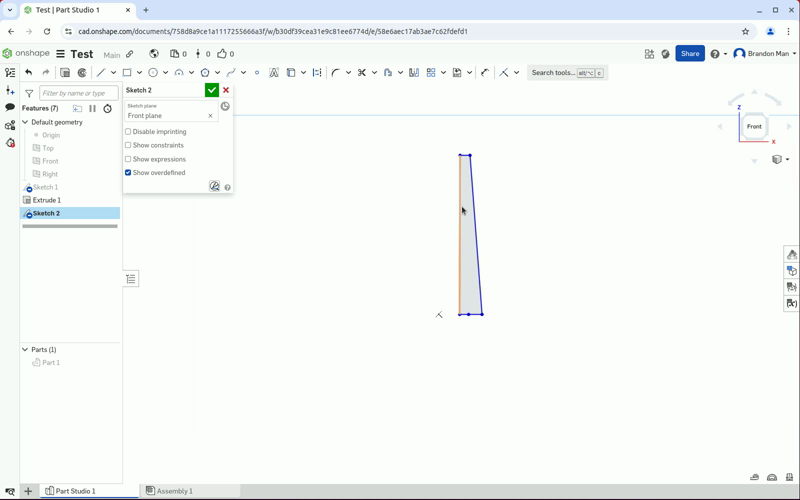
scroll(6)
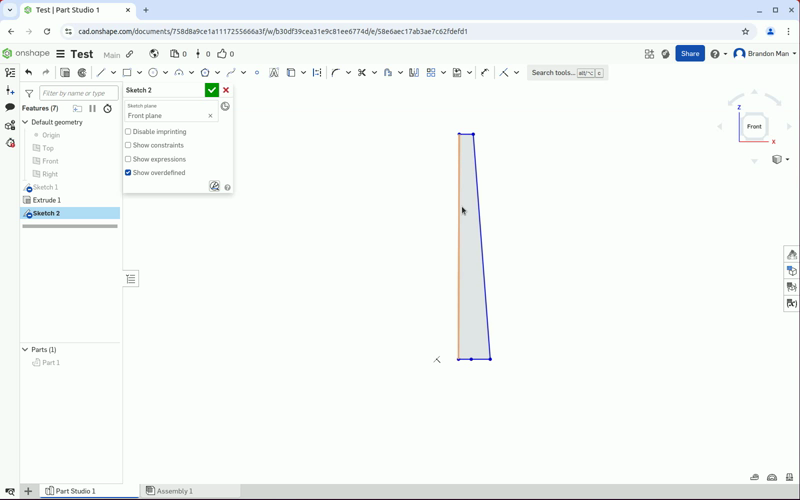
scroll(6)
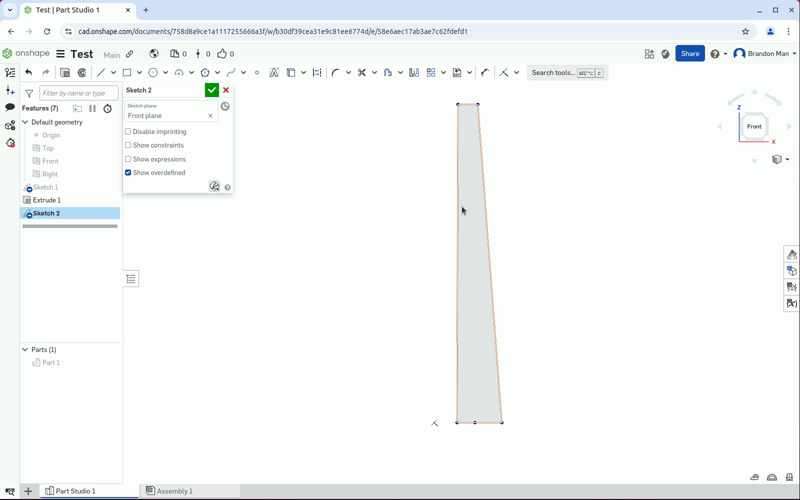
scroll(6)
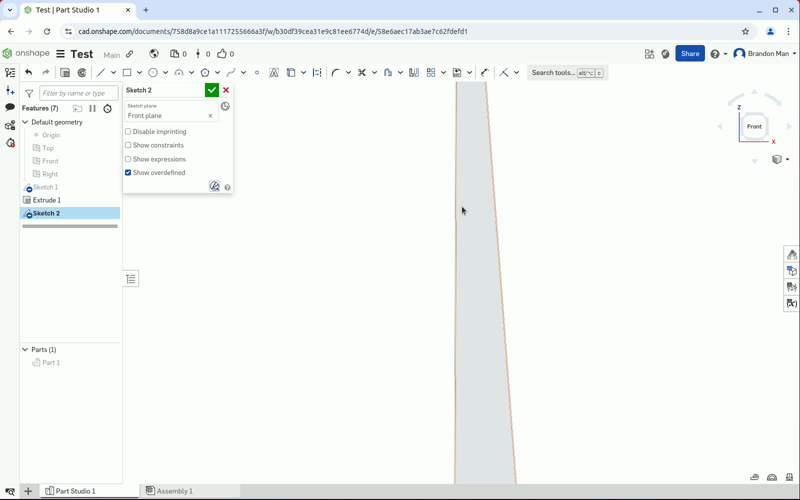
scroll(6)
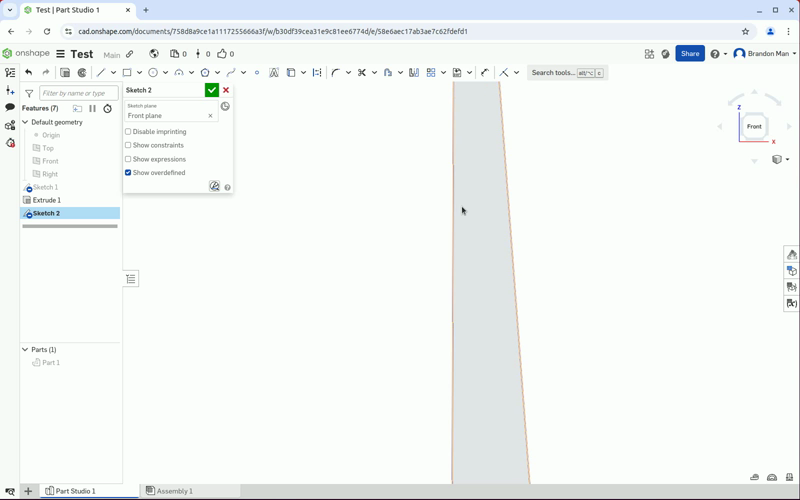
scroll(6)
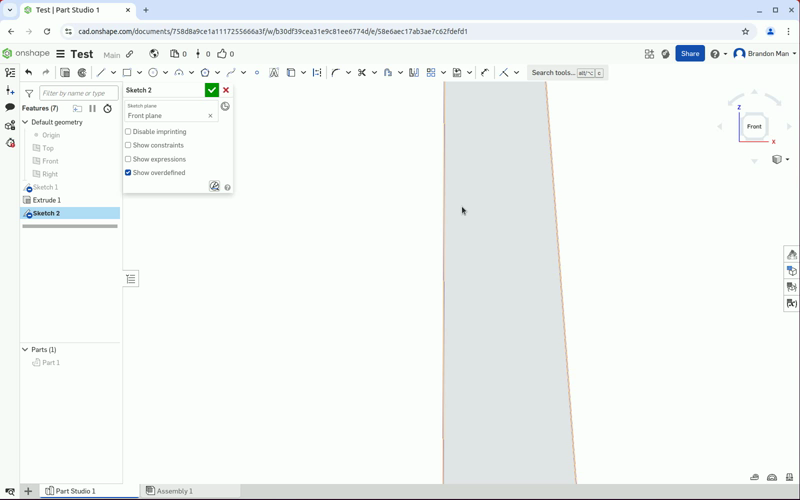
click(462, 206)
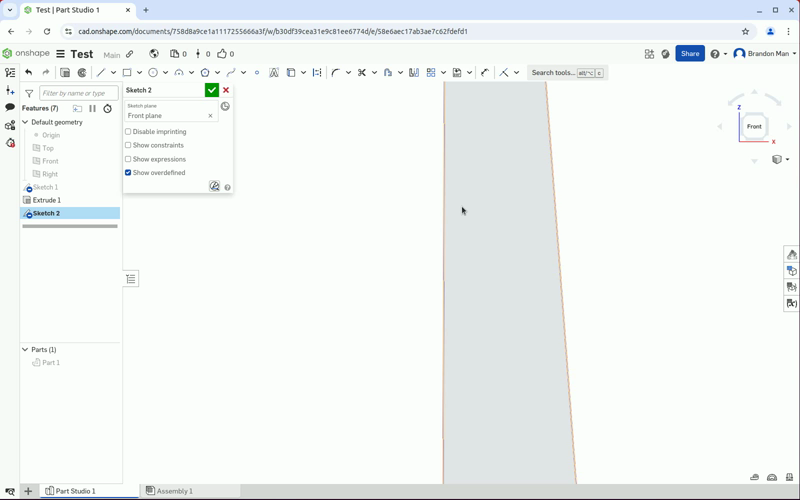
scroll(-6)
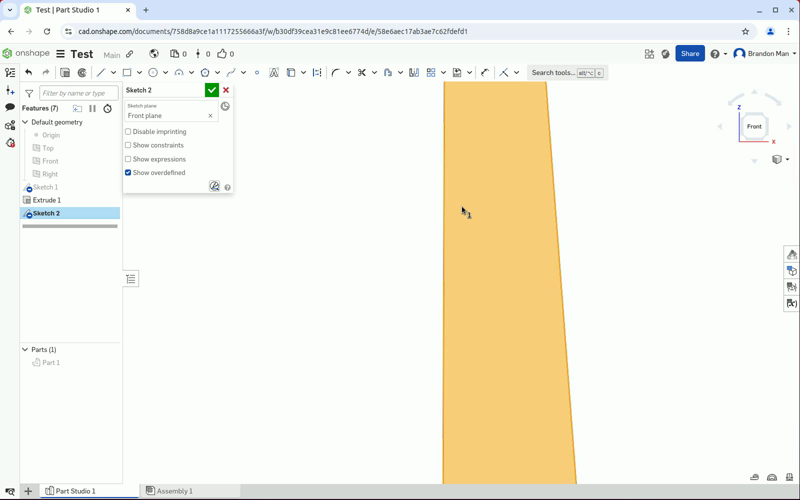
scroll(-6)
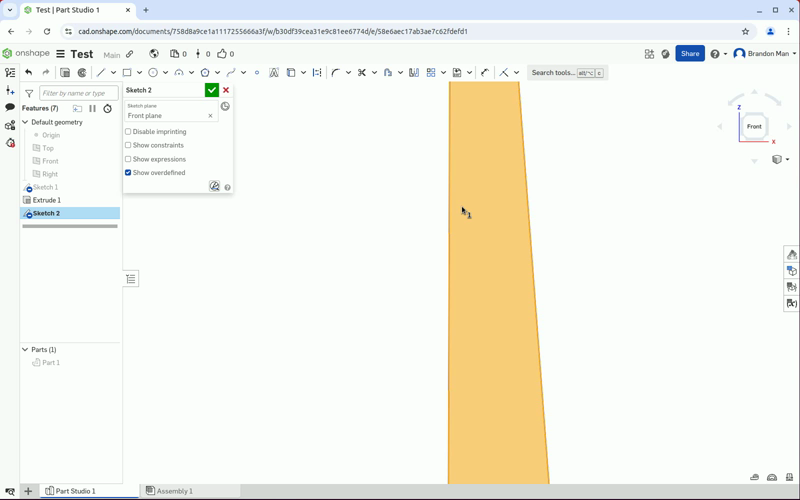
scroll(-6)
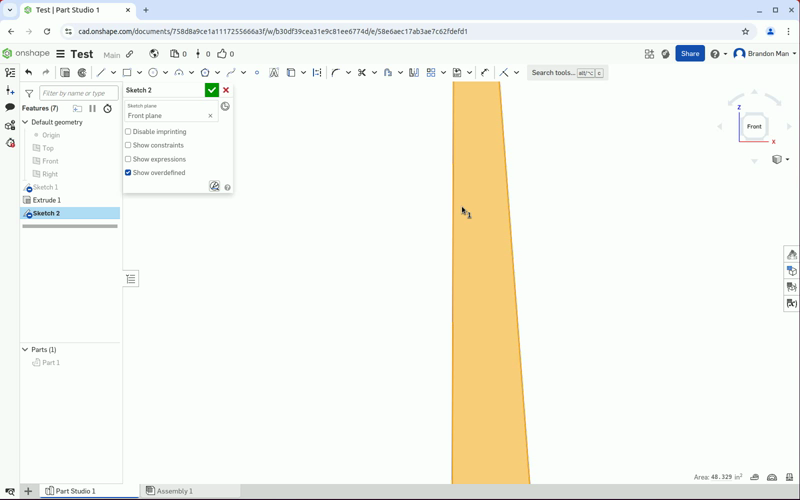
scroll(-6)
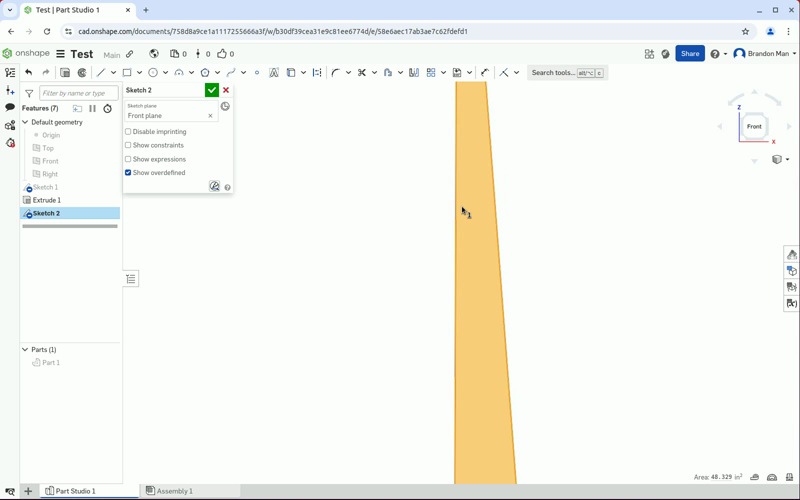
scroll(-6)
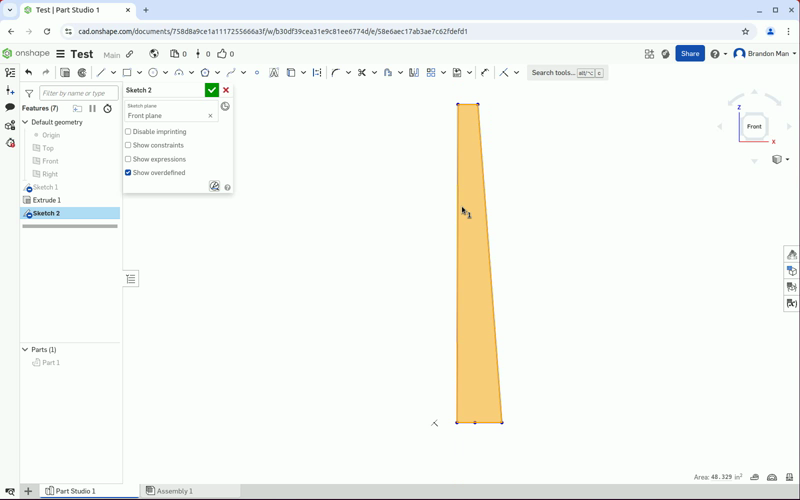
scroll(-6)
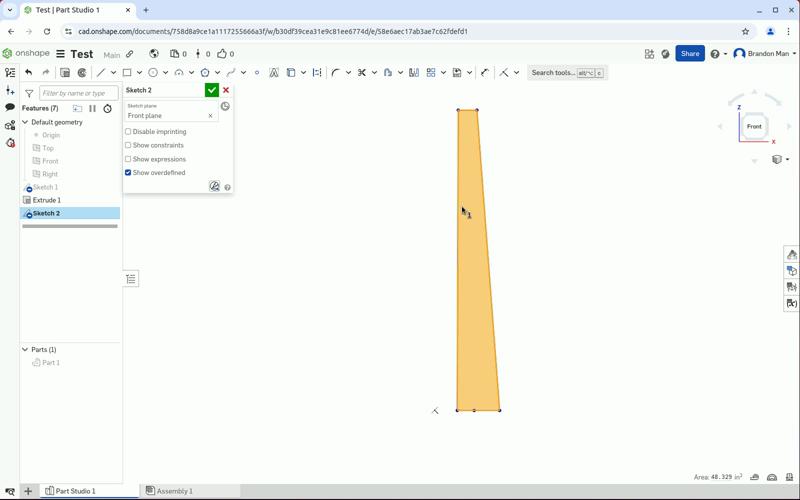
scroll(-6)
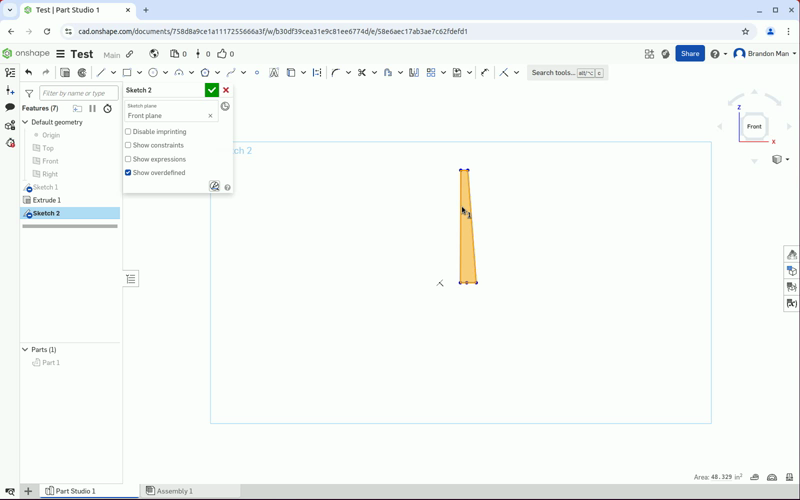
mouse_move(73, 352)
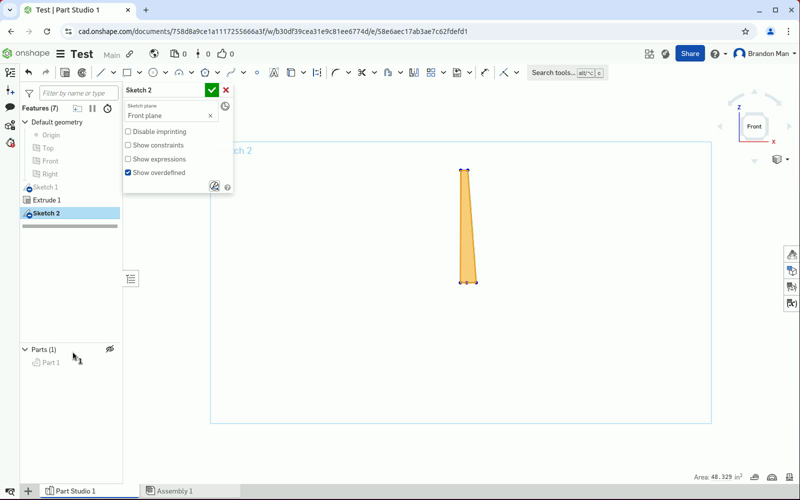
key(shift+y)
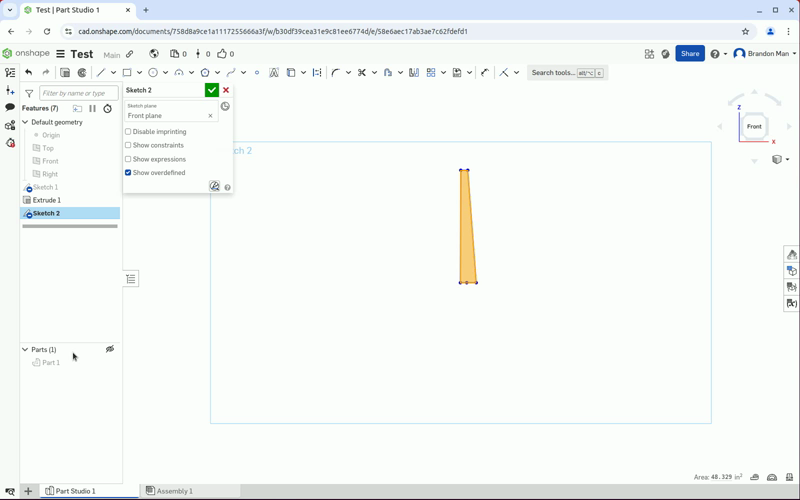
key(shift+e)
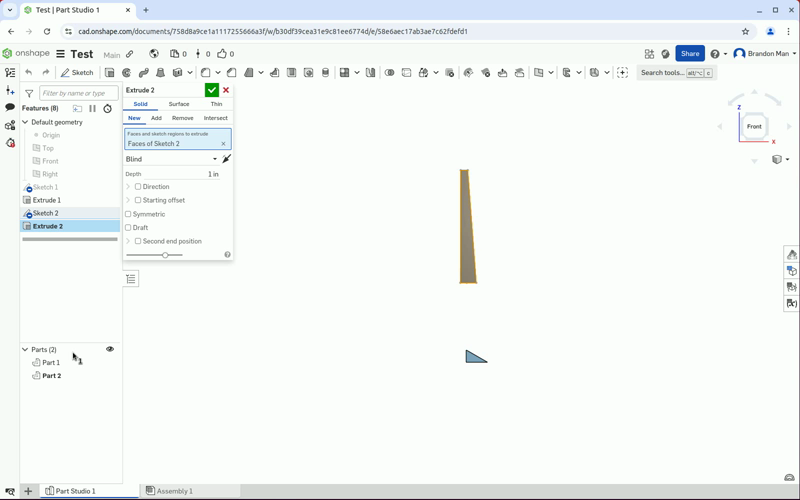
mouse_move(143, 106)
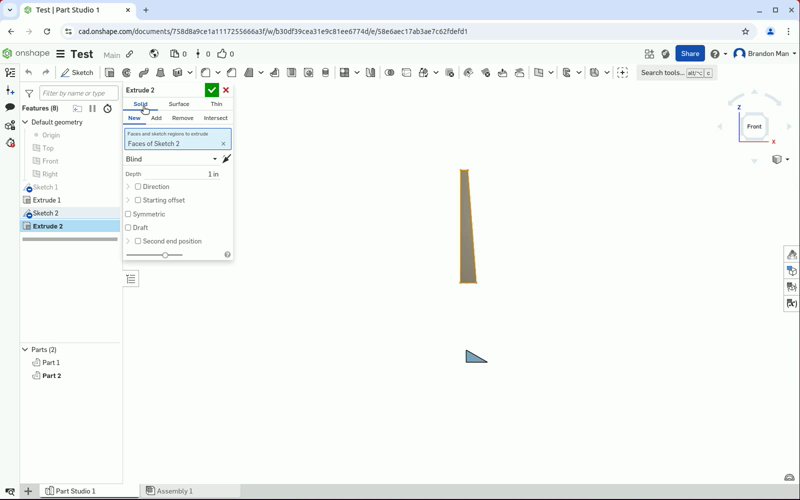
click(143, 106)
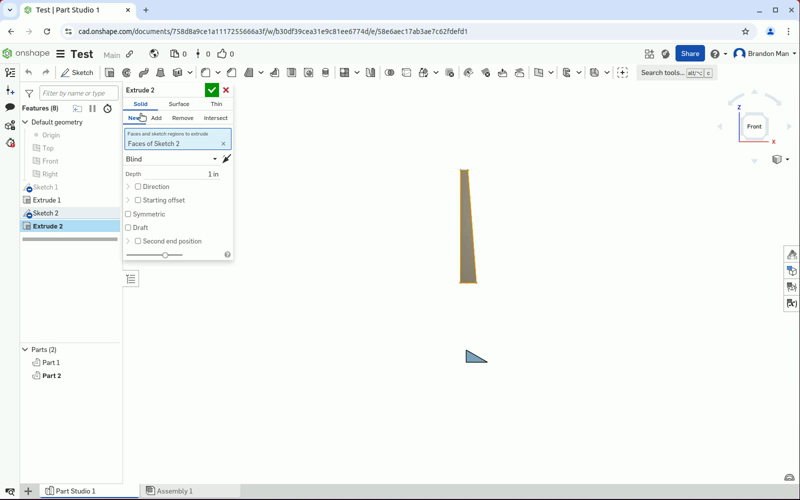
mouse_move(137, 120)
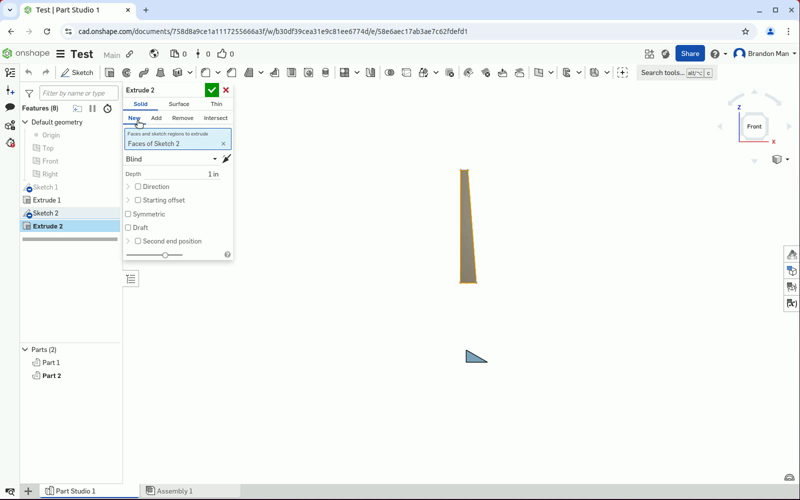
click(137, 120)
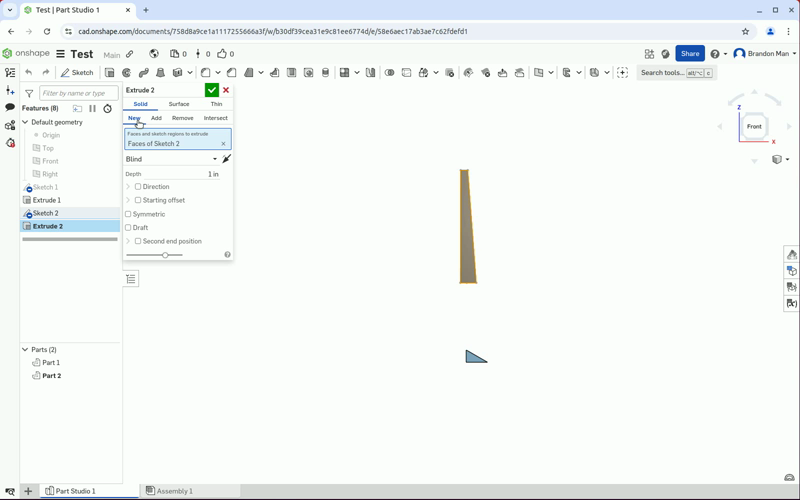
key(tab, 4)
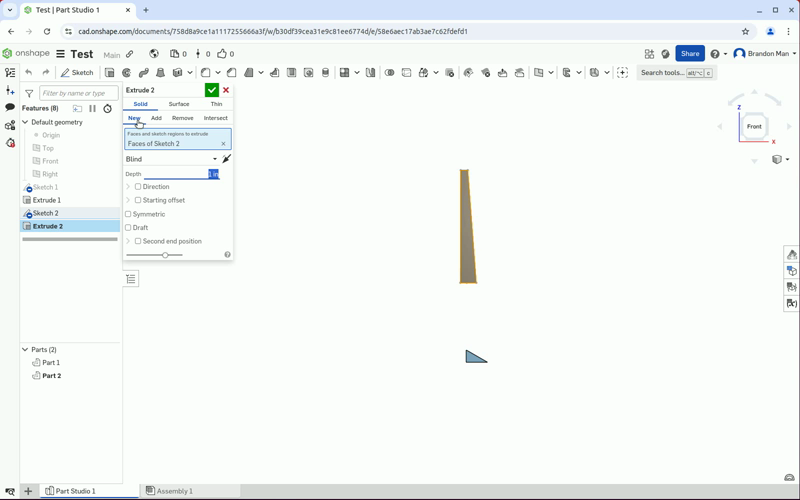
text(12.276)
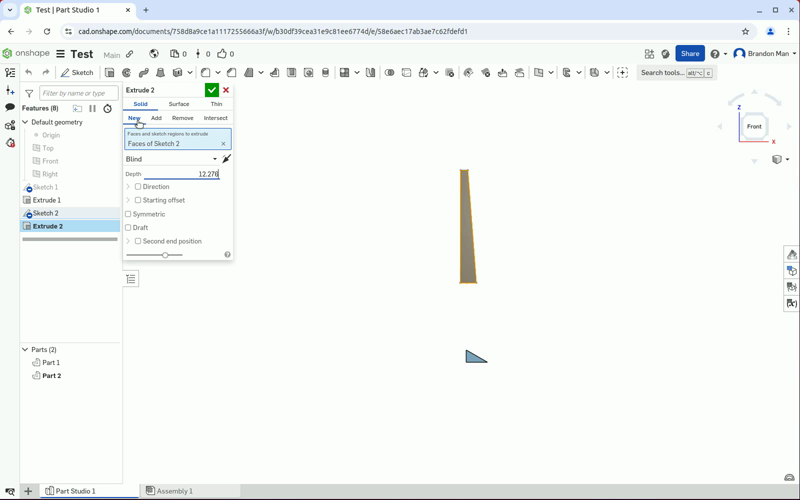
key(enter)
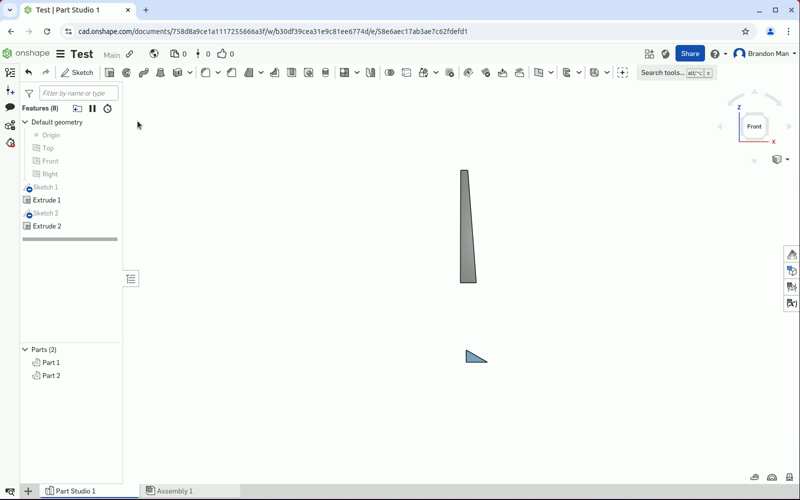
key(shift+h)
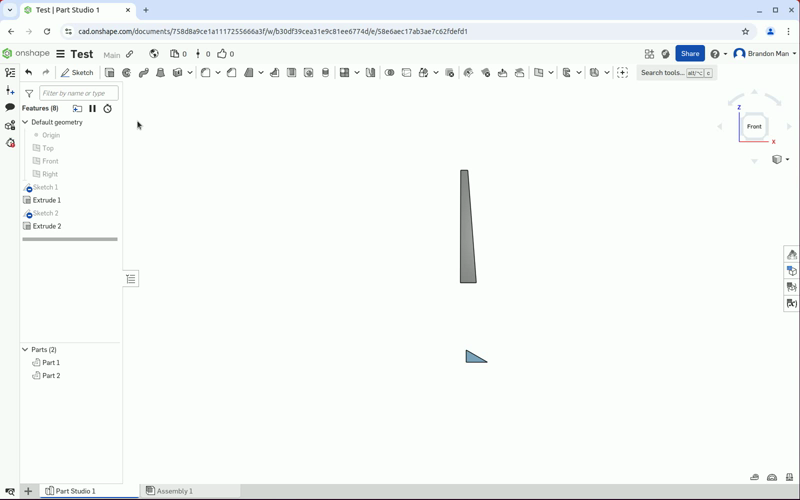
key(shift+h)
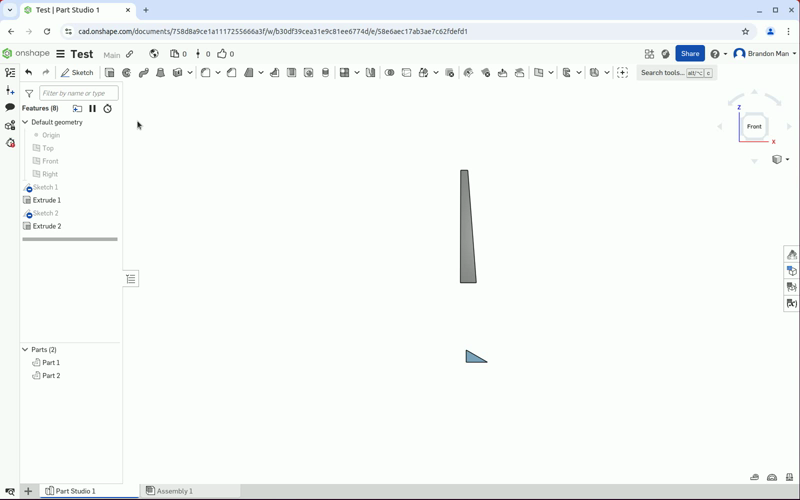
mouse_move(73, 189)
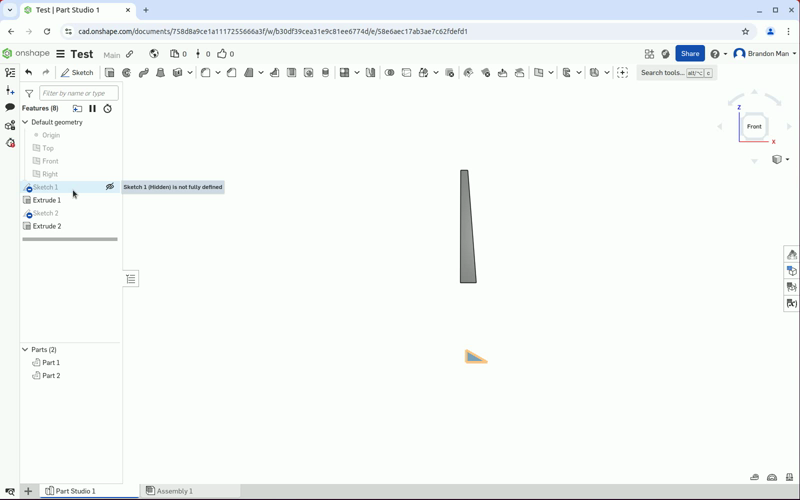
click(73, 189)
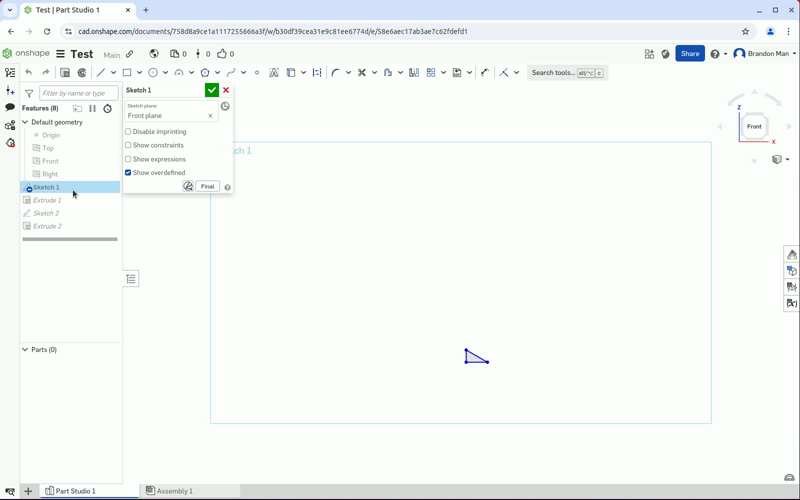
mouse_move(229, 92)
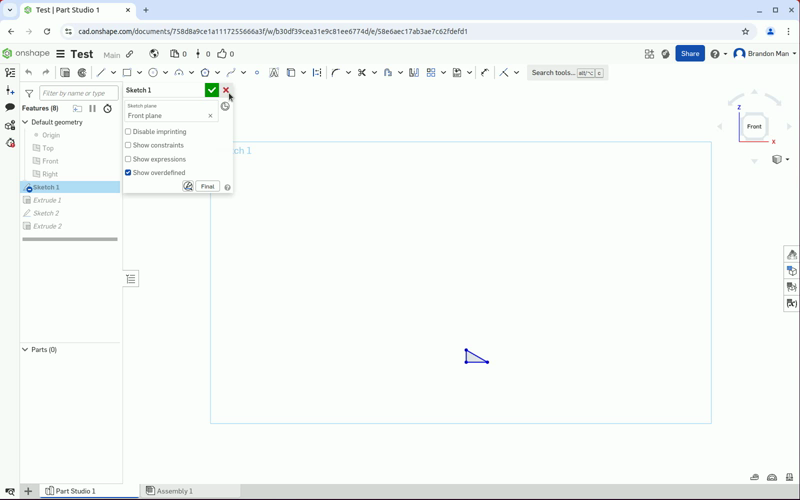
click(229, 92)
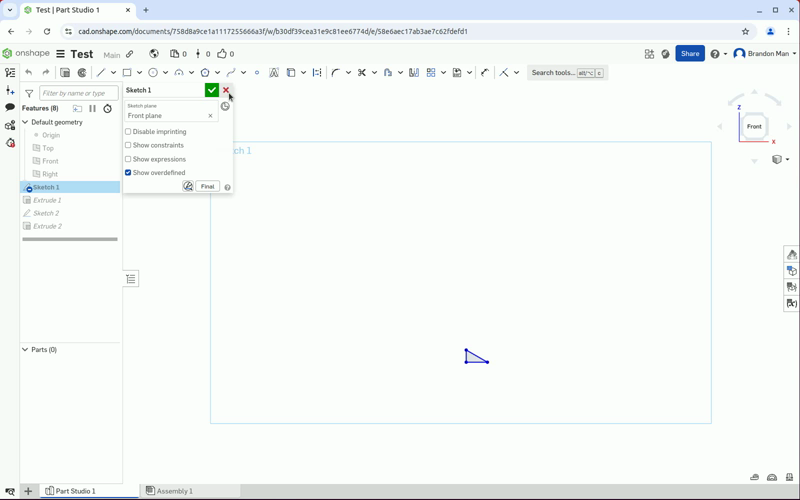
key(shift+s)
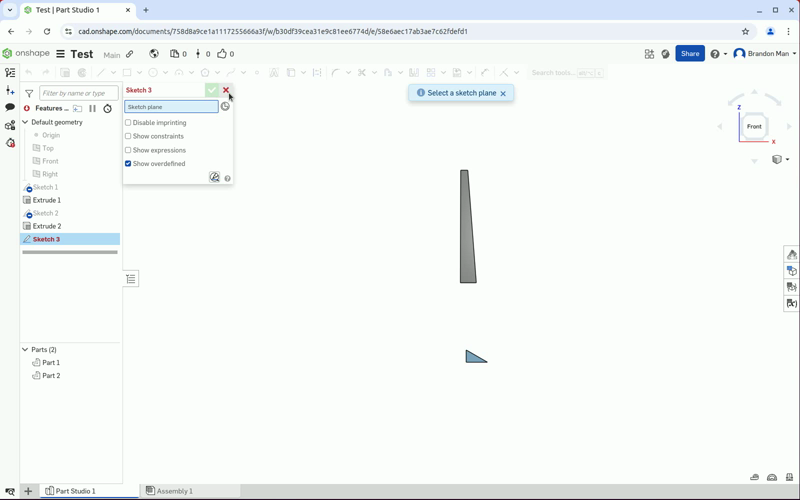
mouse_move(73, 163)
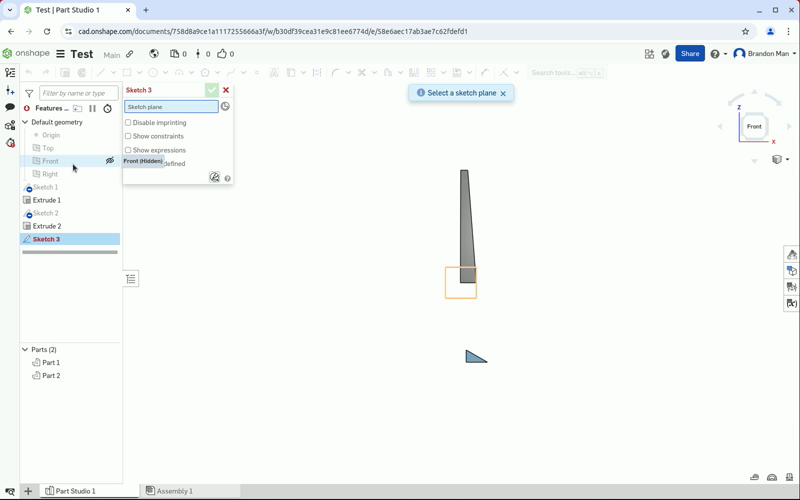
click(73, 163)
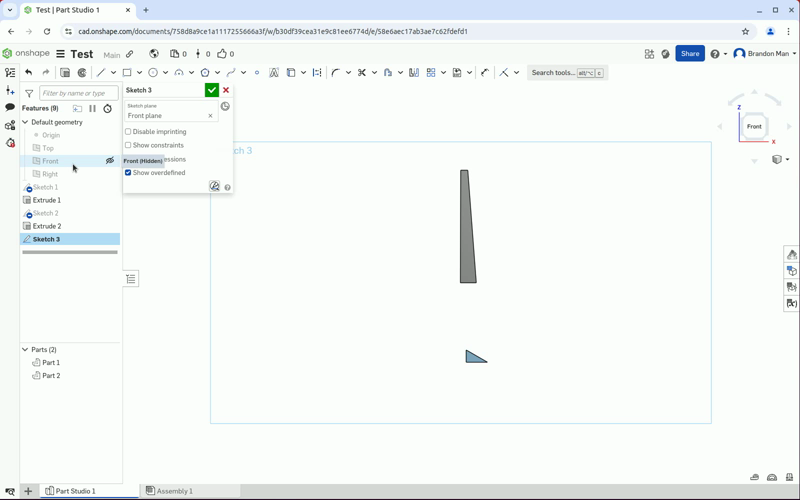
mouse_move(73, 352)
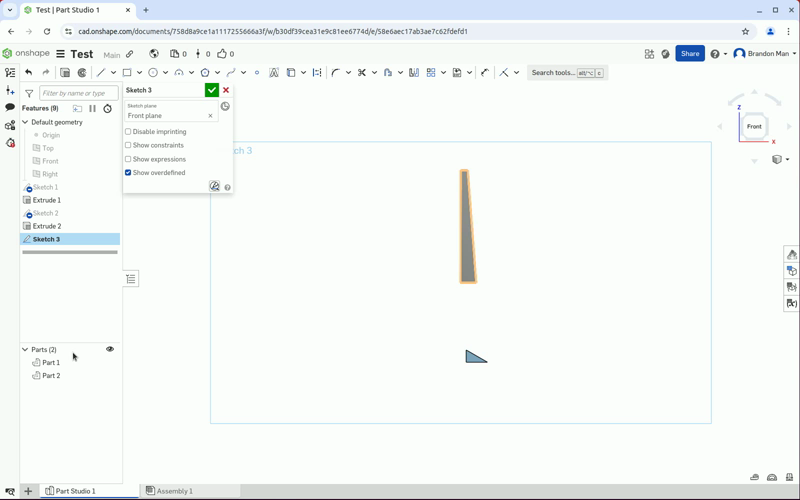
key(y)
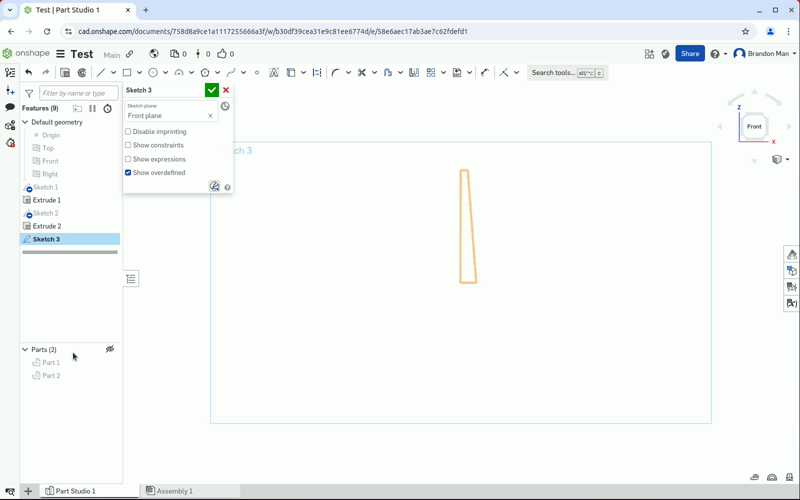
key(l)
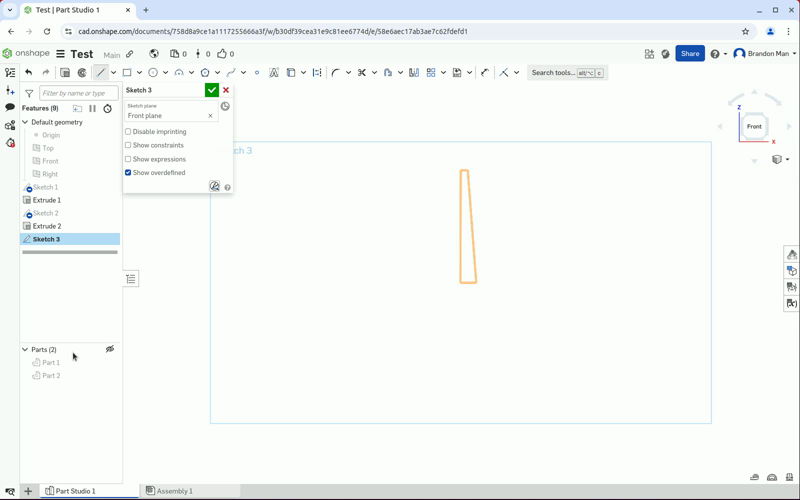
key_down(shift)
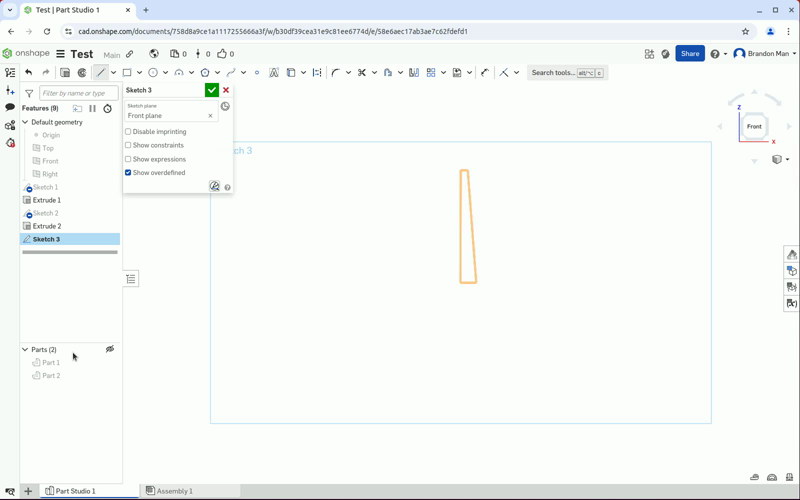
mouse_move(466, 291)
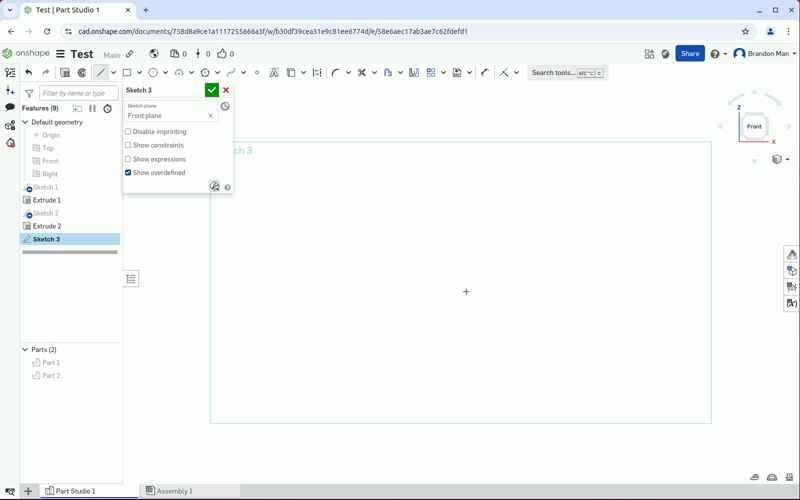
click(466, 291)
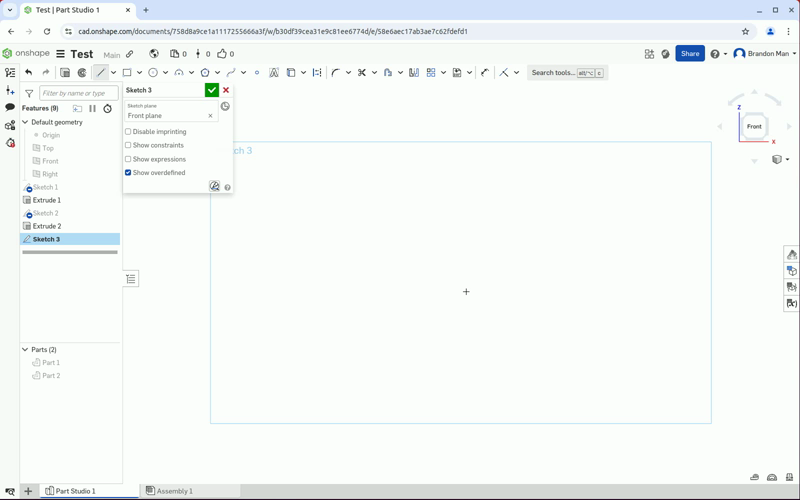
key_up(shift)
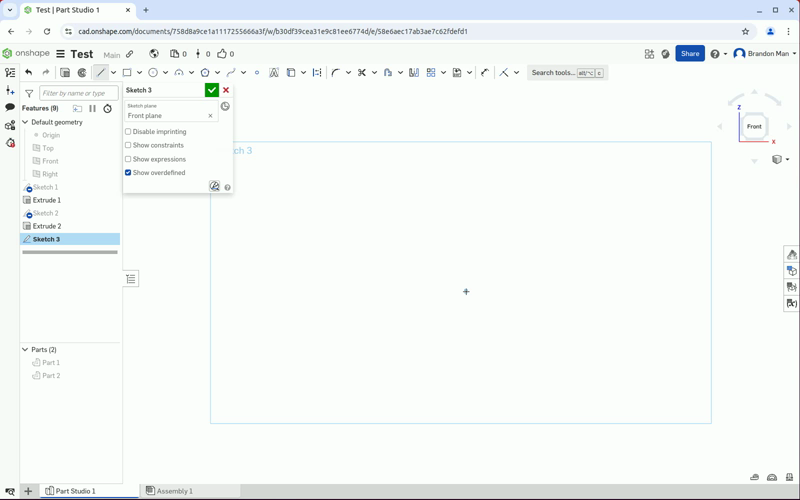
key_down(shift)
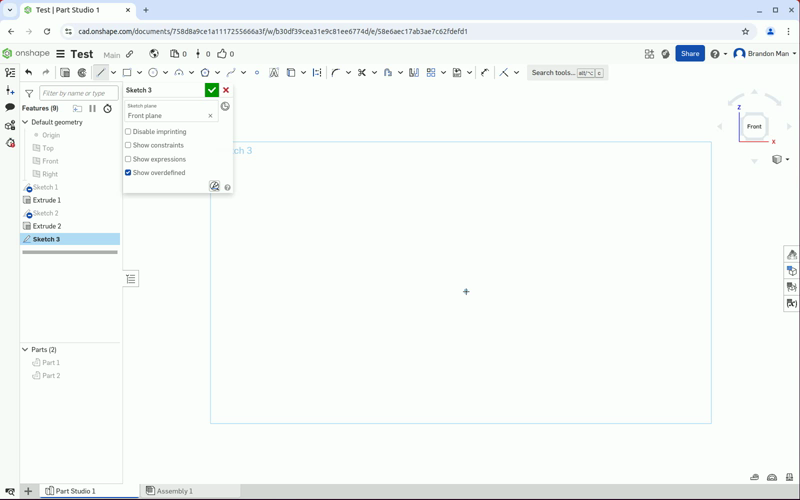
mouse_move(496, 291)
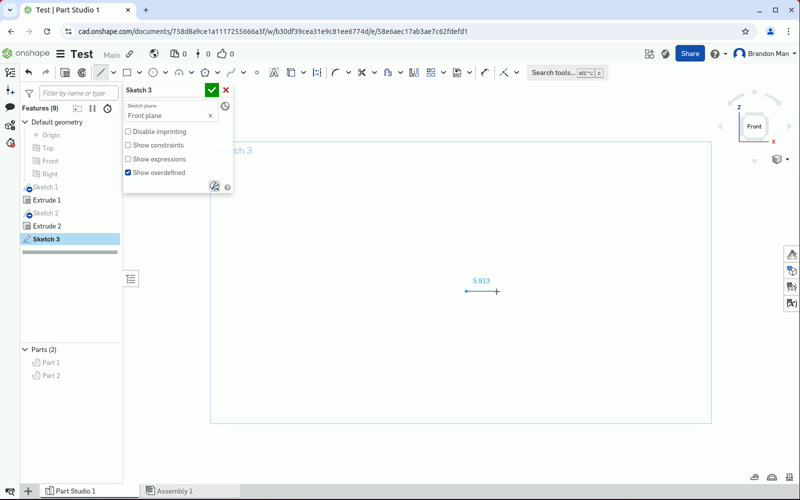
mouse_move(501, 282)
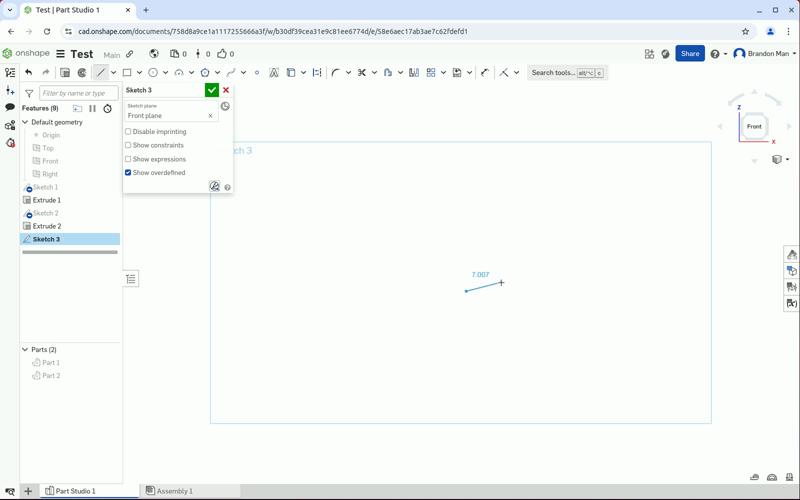
click(501, 282)
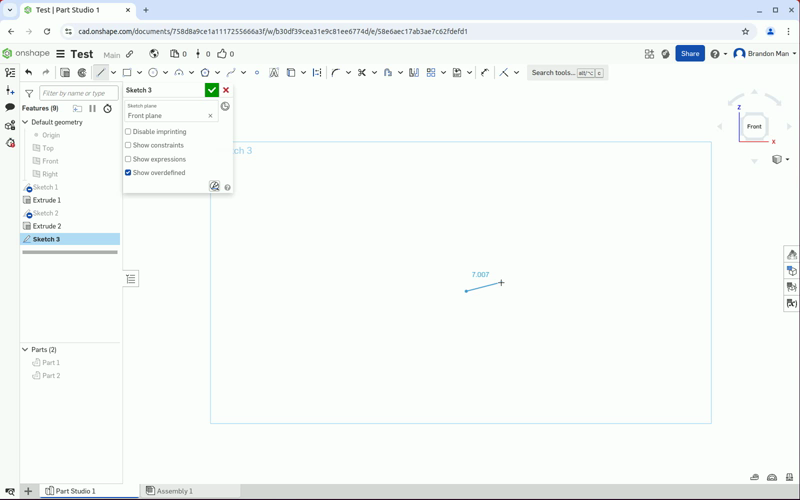
key_up(shift)
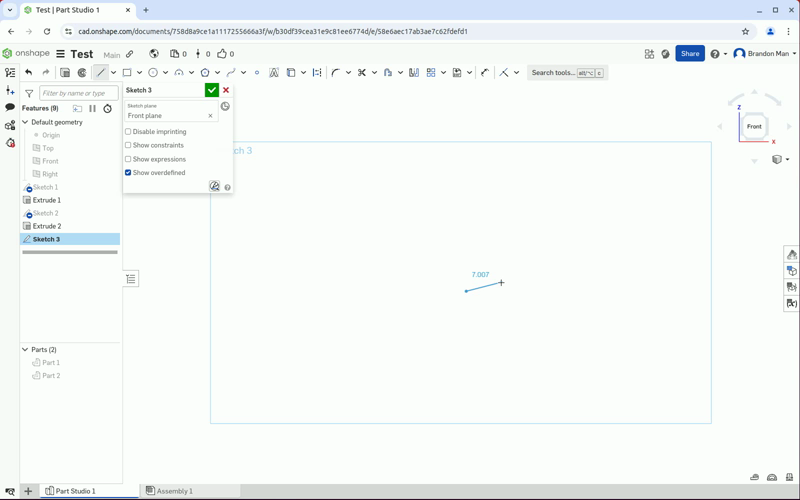
key_down(shift)
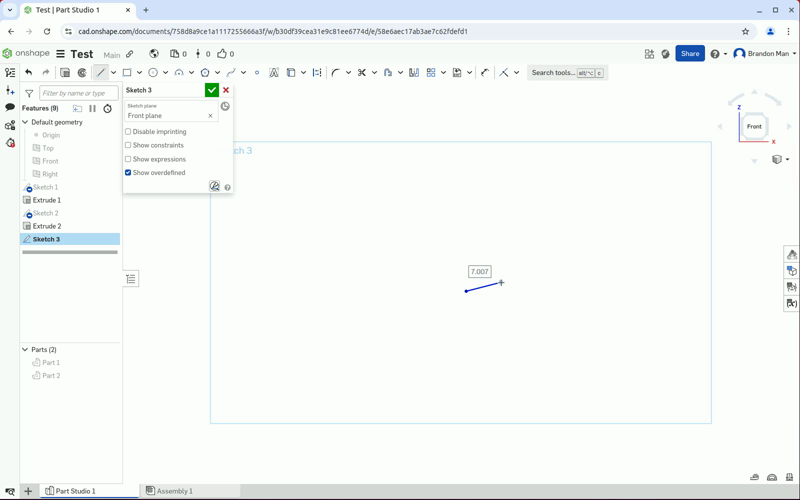
mouse_move(531, 282)
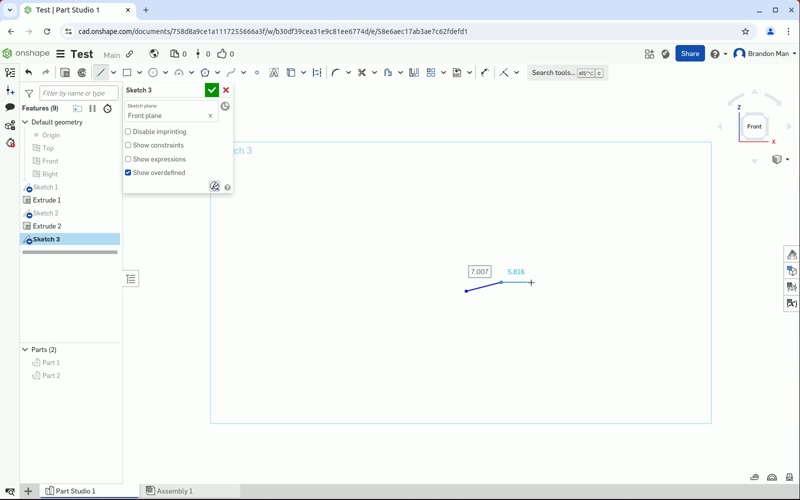
mouse_move(476, 282)
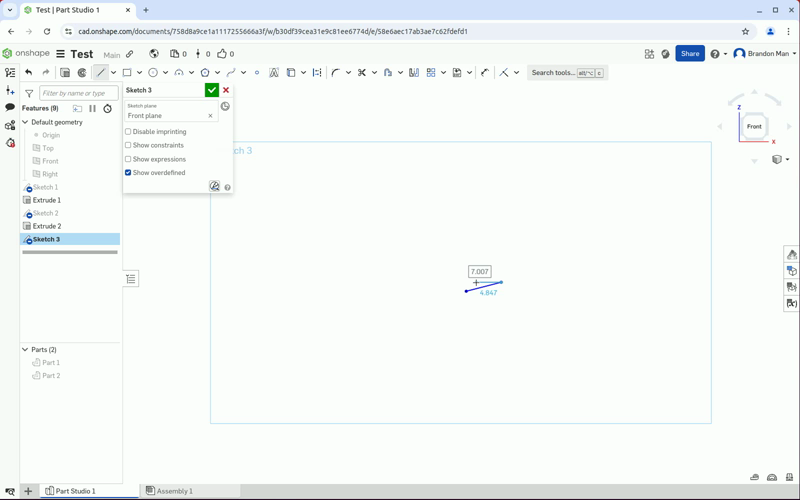
click(476, 282)
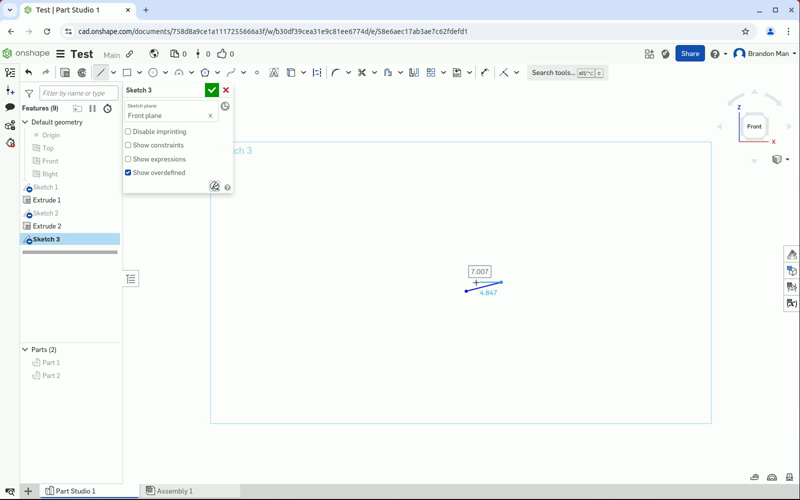
key_up(shift)
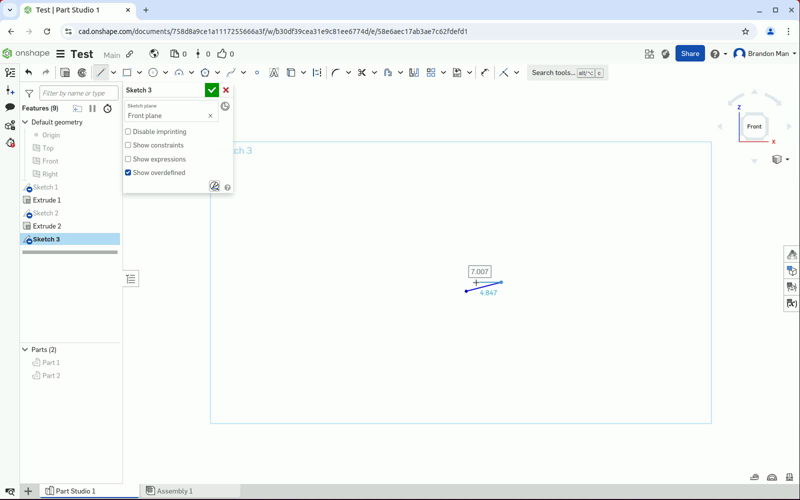
key_down(shift)
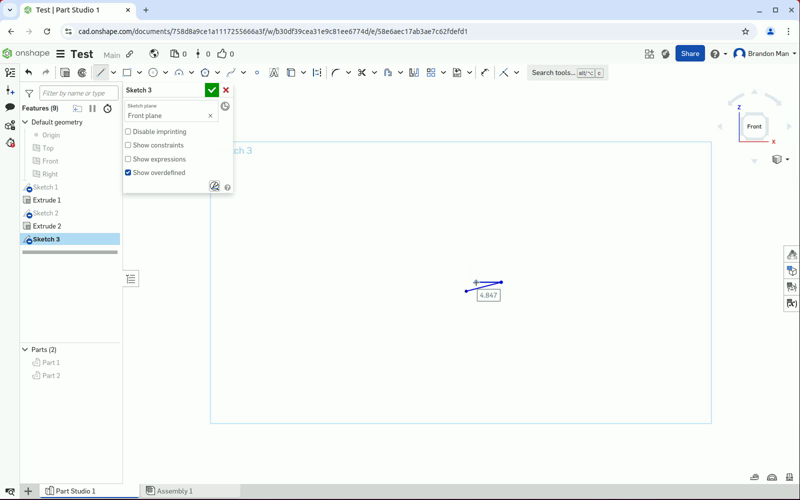
mouse_move(506, 282)
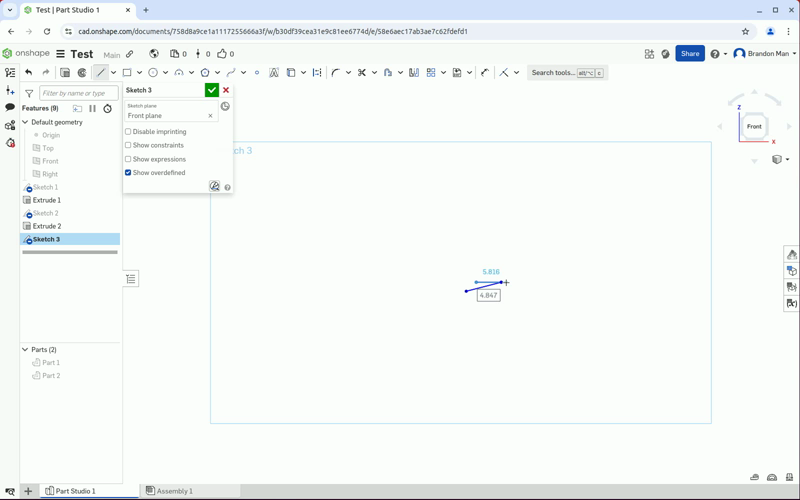
mouse_move(466, 282)
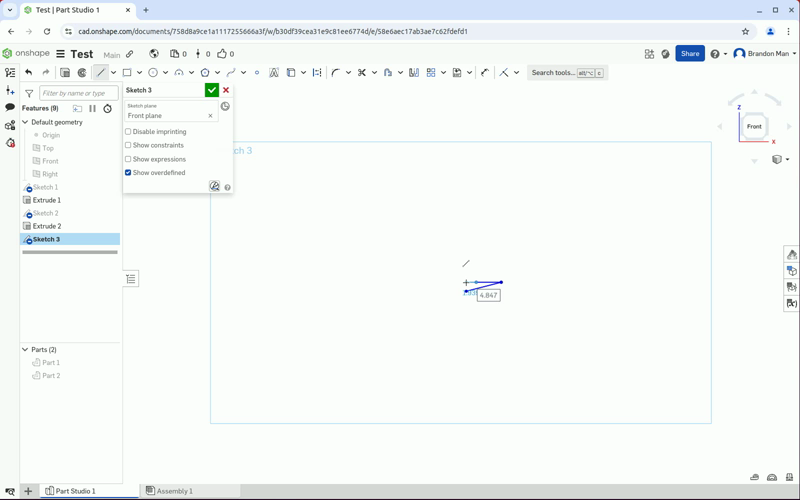
click(466, 282)
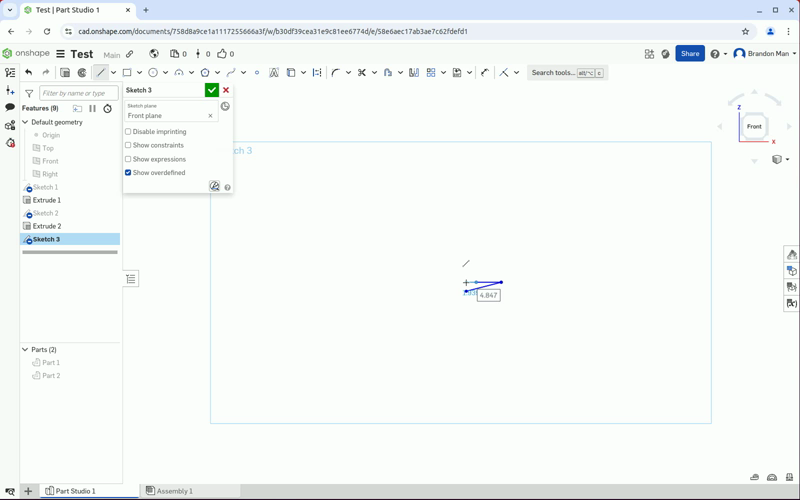
key_up(shift)
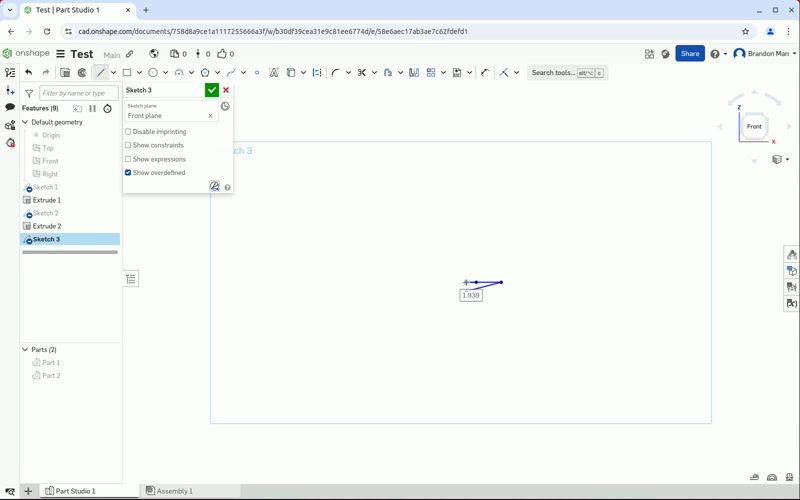
mouse_move(496, 282)
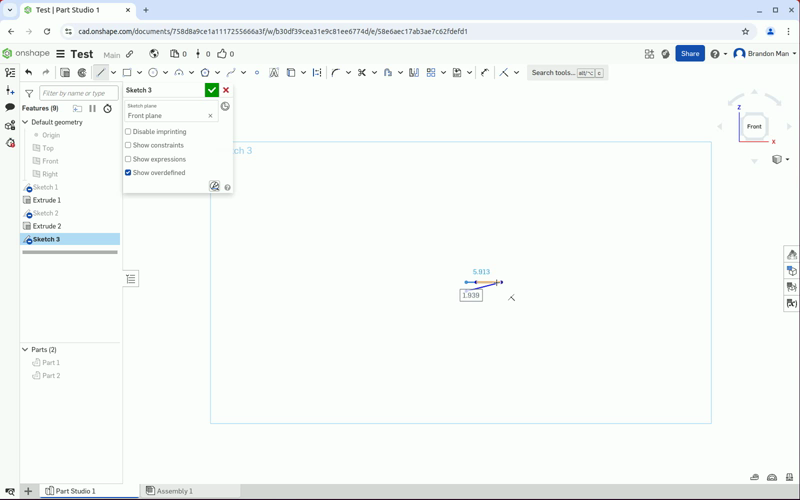
key_down(shift)
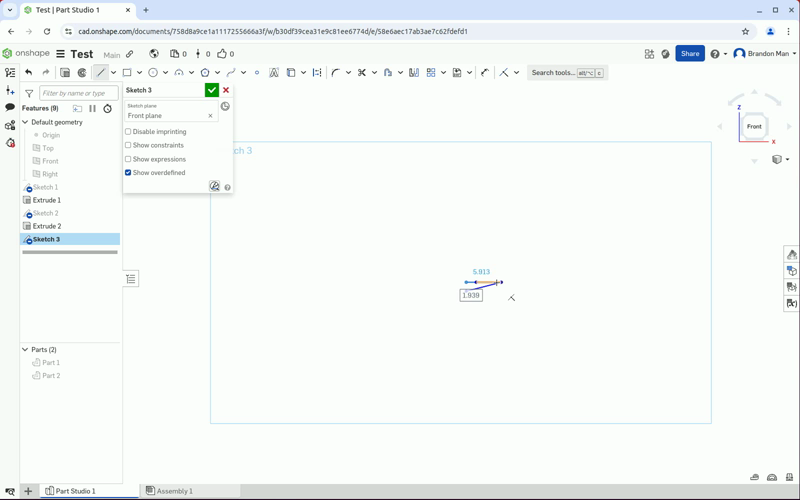
mouse_move(466, 291)
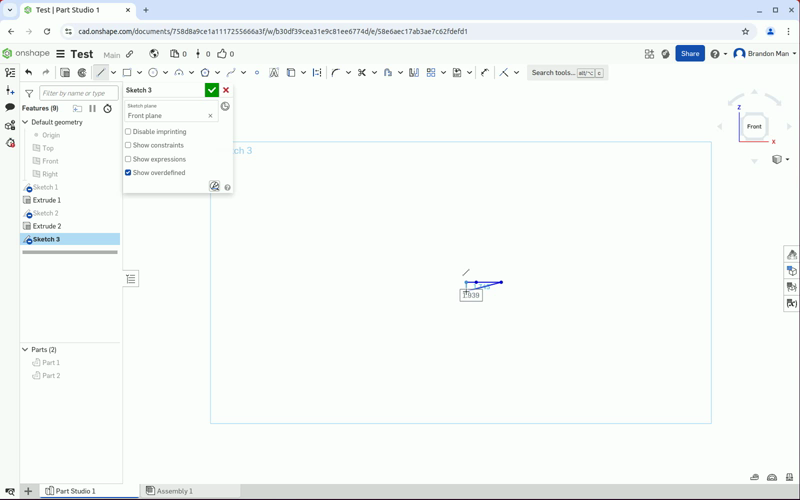
key_up(shift)
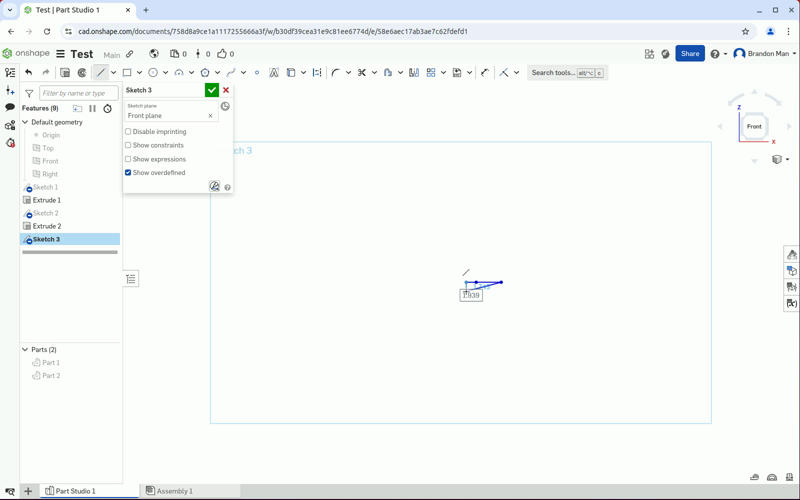
click(466, 291)
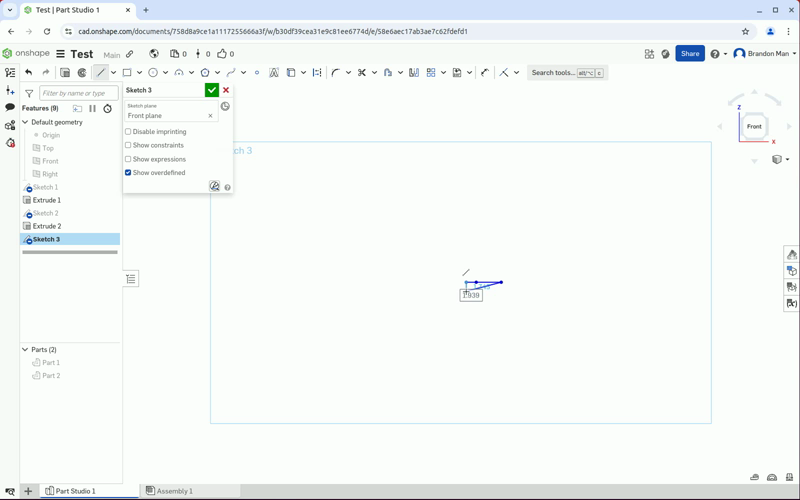
key(esc)
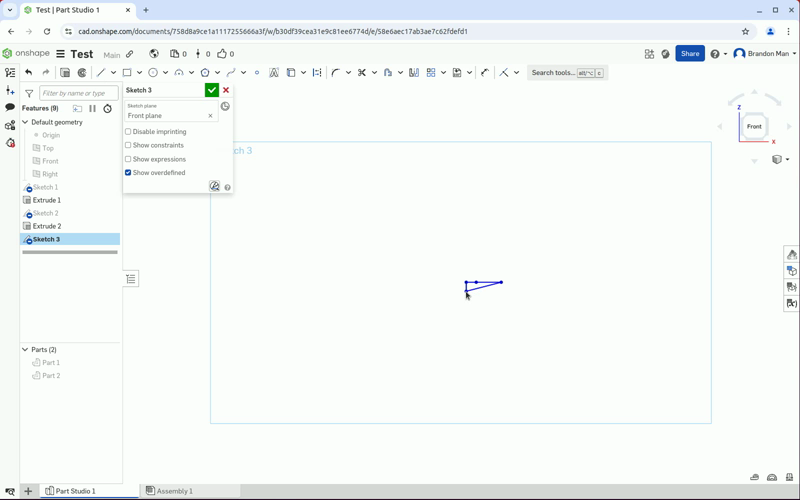
mouse_move(467, 284)
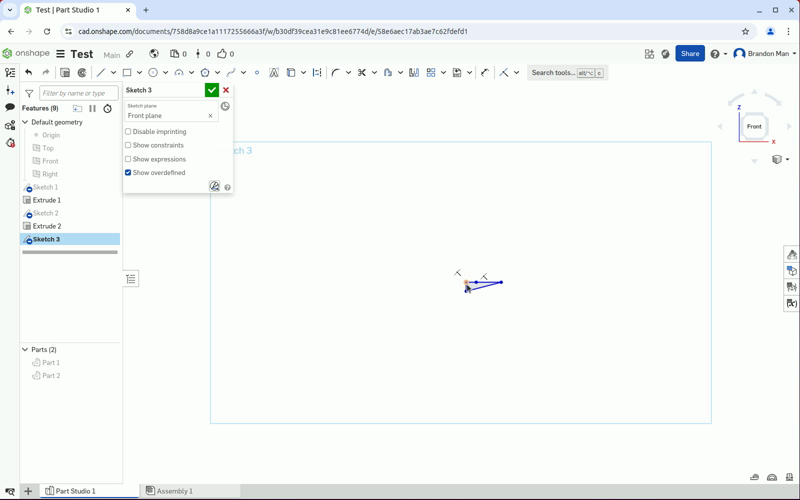
scroll(6)
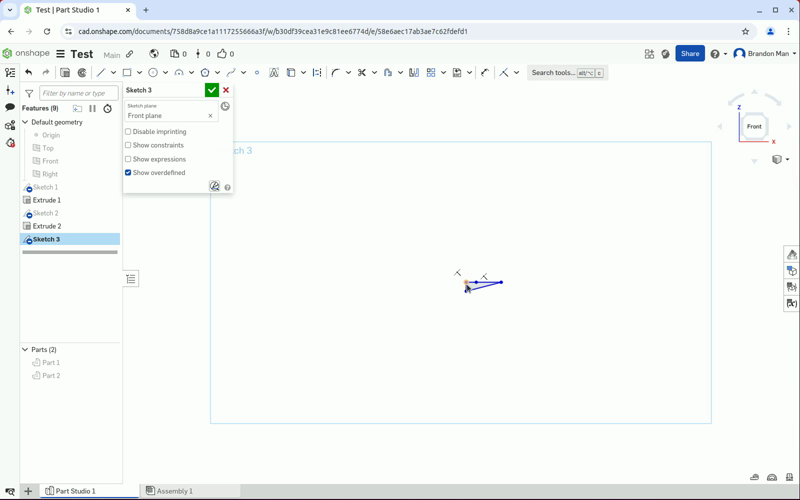
scroll(6)
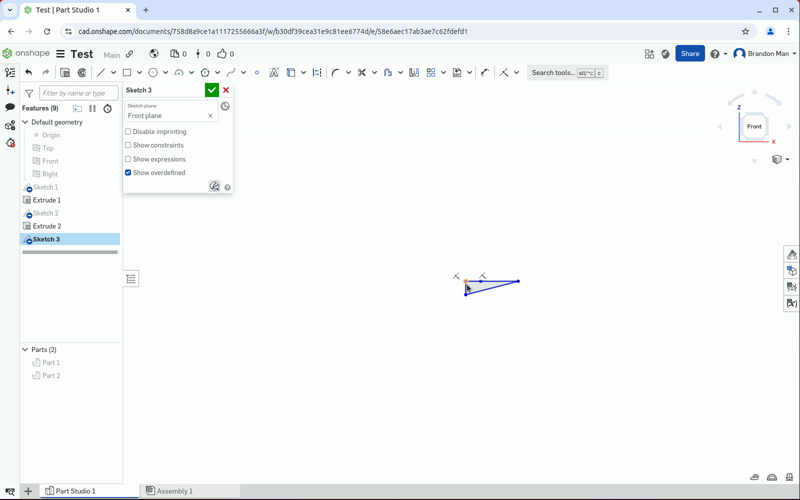
scroll(6)
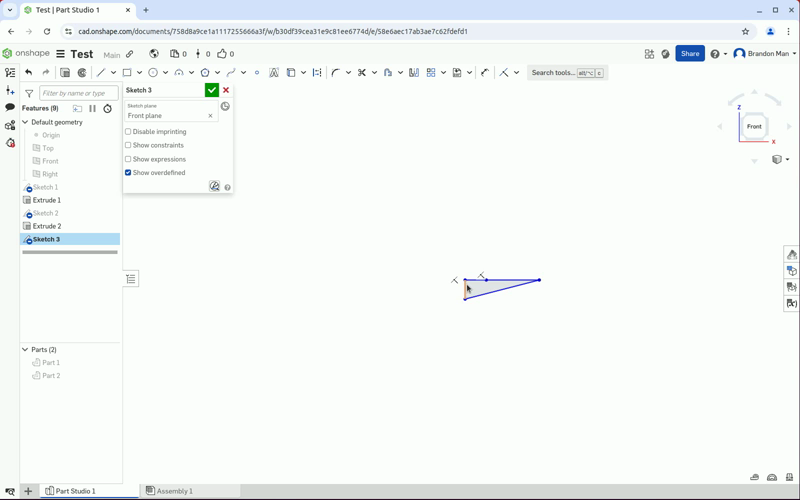
scroll(6)
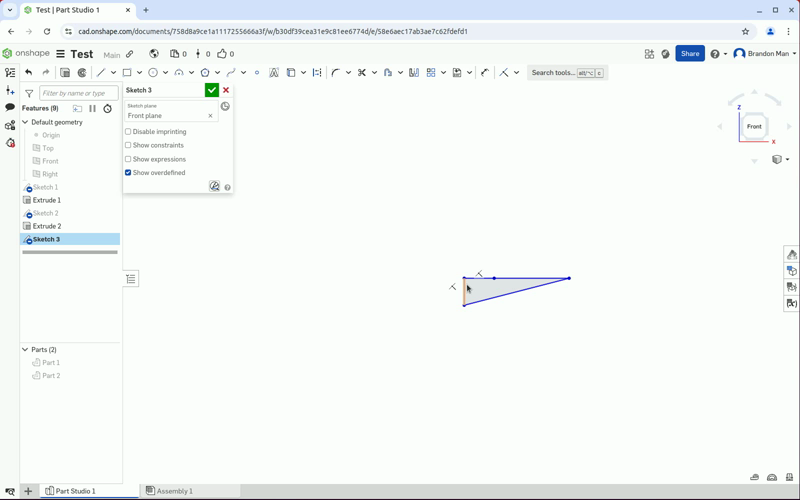
scroll(6)
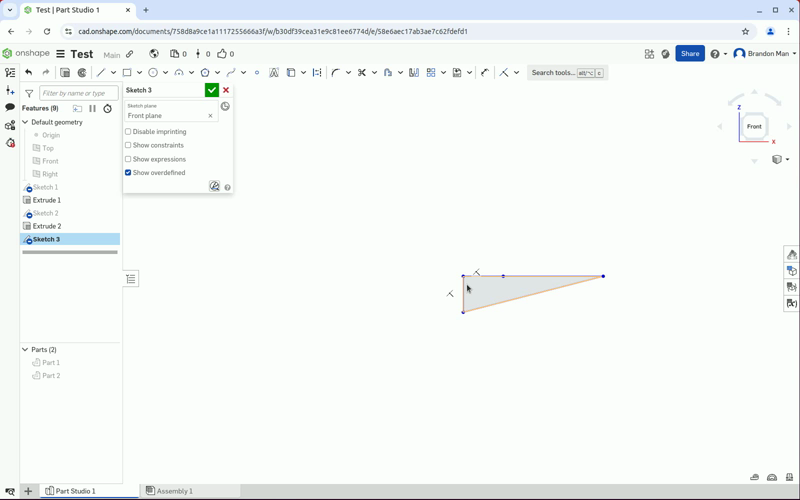
scroll(6)
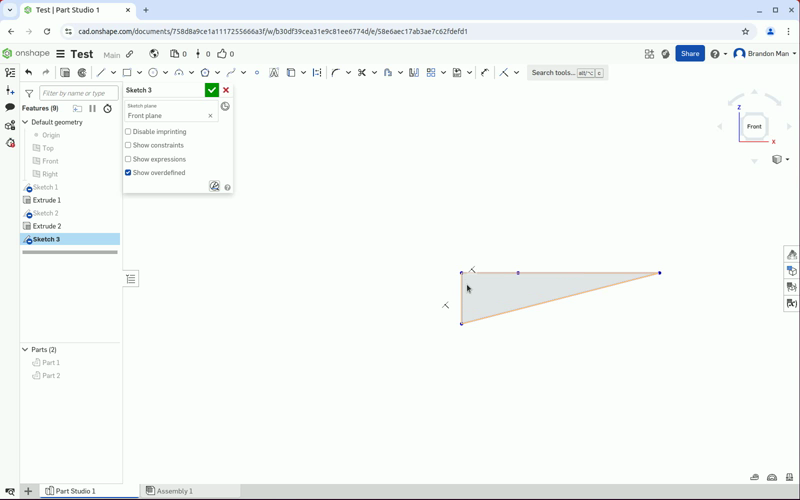
scroll(6)
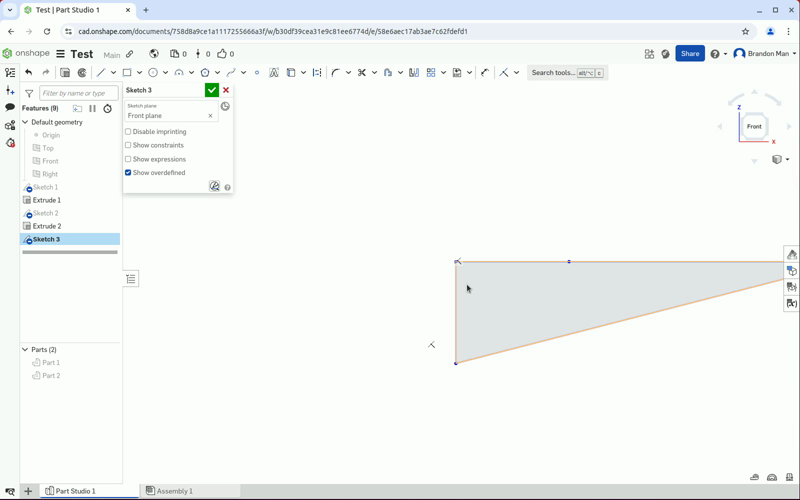
click(467, 284)
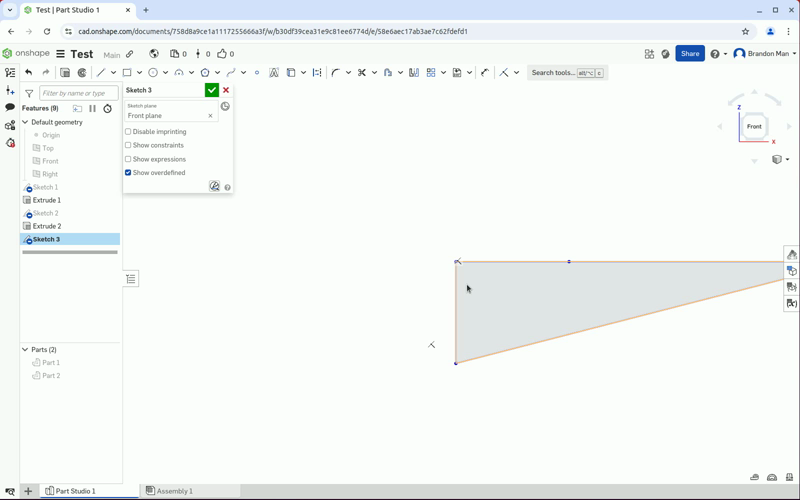
scroll(-6)
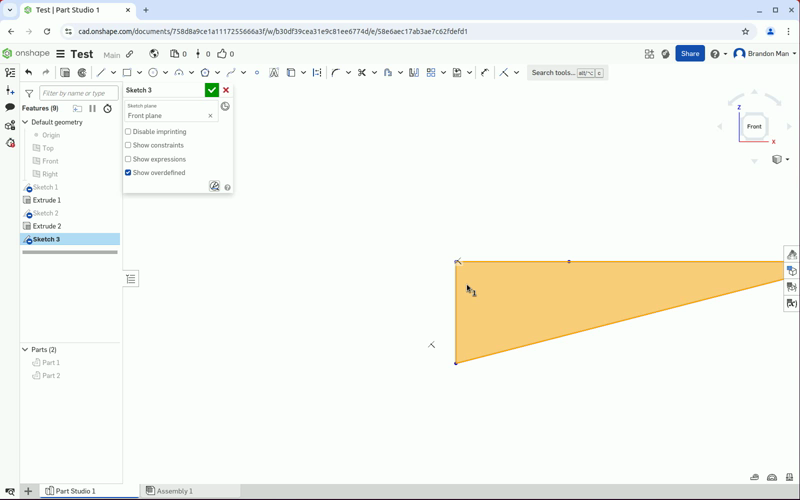
scroll(-6)
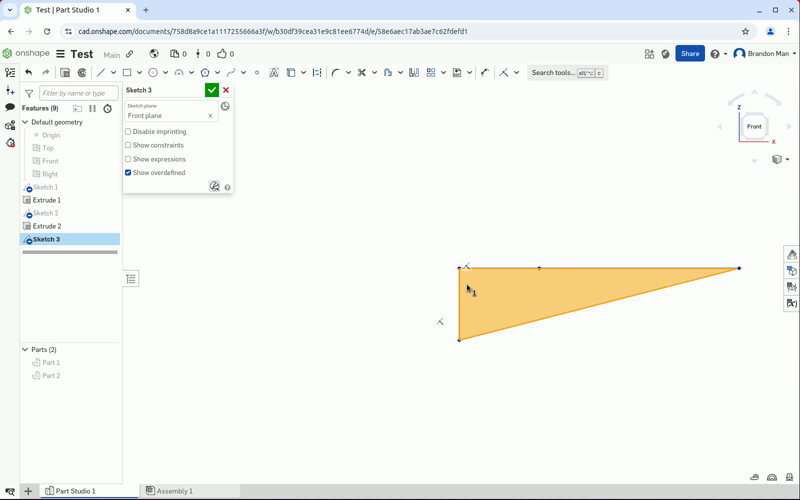
scroll(-6)
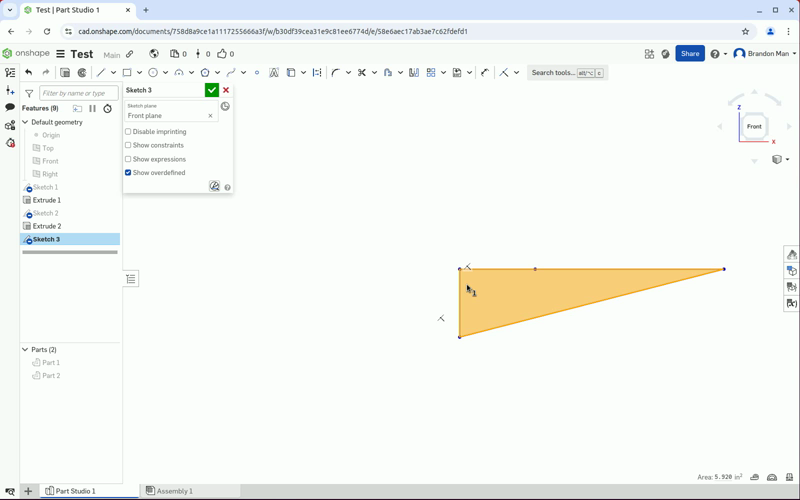
scroll(-6)
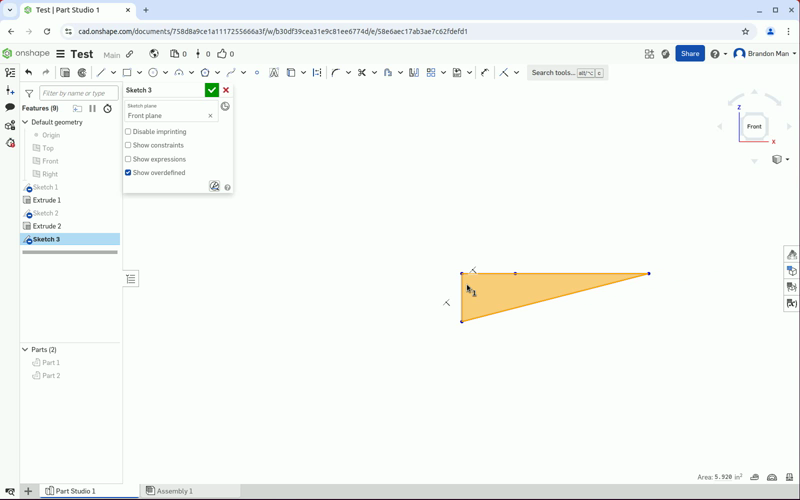
scroll(-6)
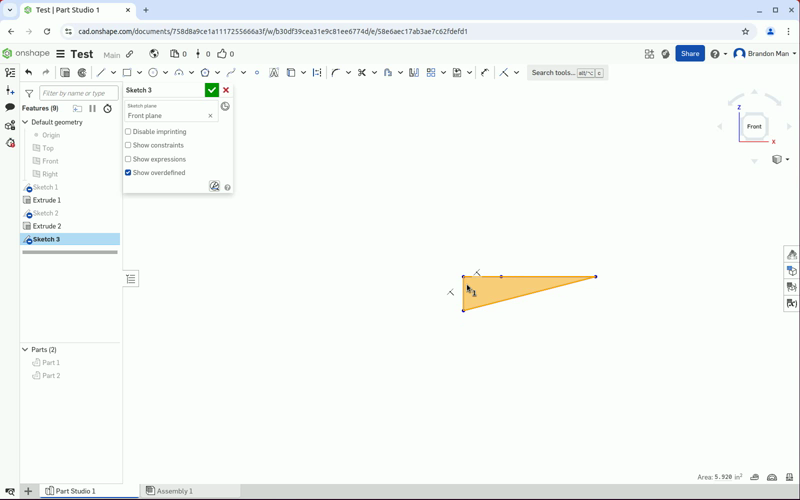
scroll(-6)
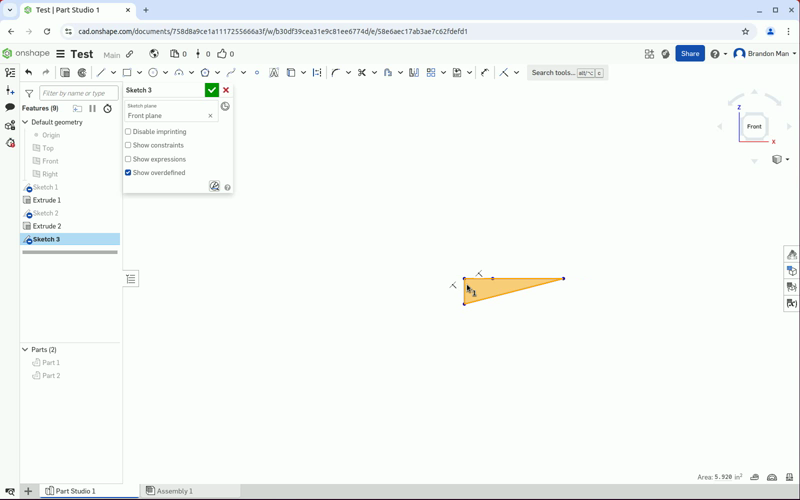
scroll(-6)
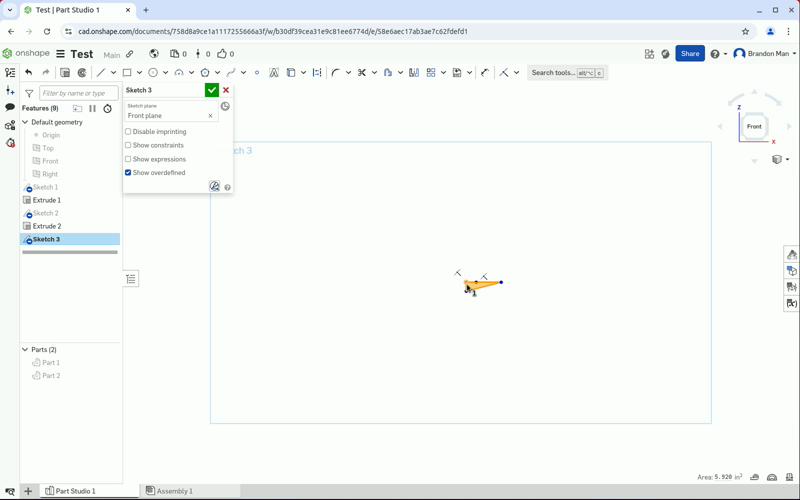
mouse_move(73, 352)
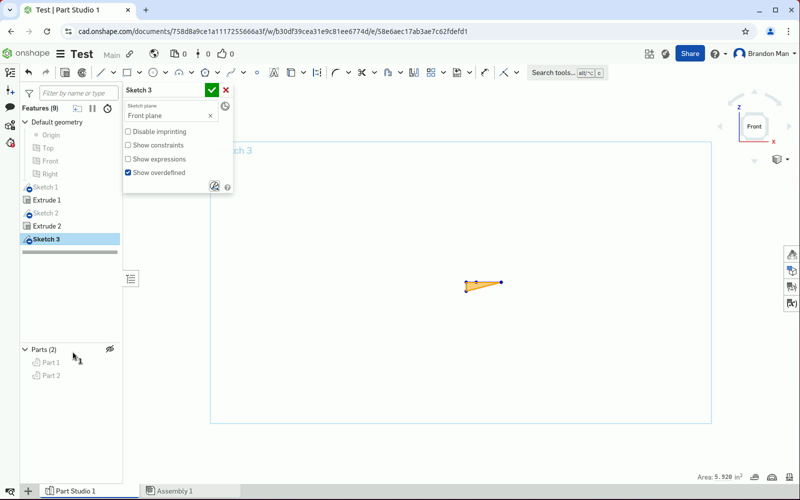
key(shift+y)
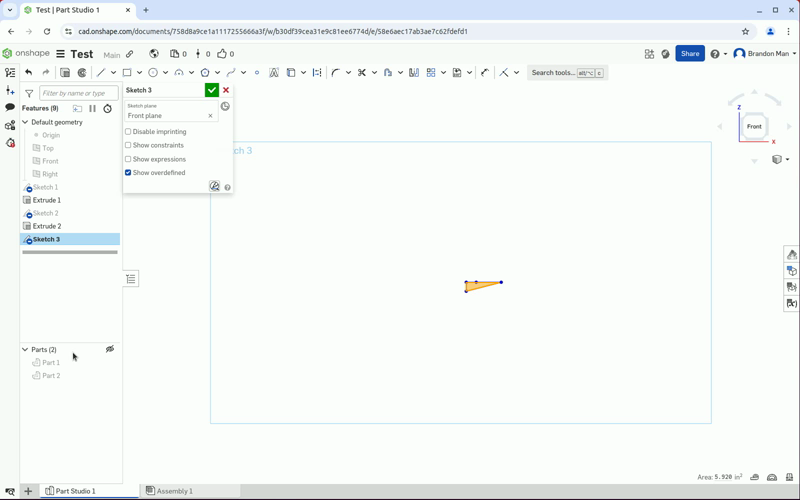
key(shift+e)
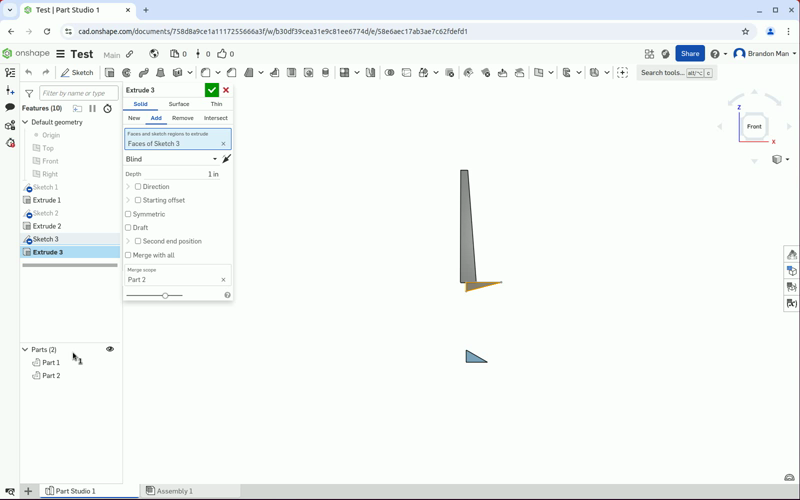
mouse_move(143, 106)
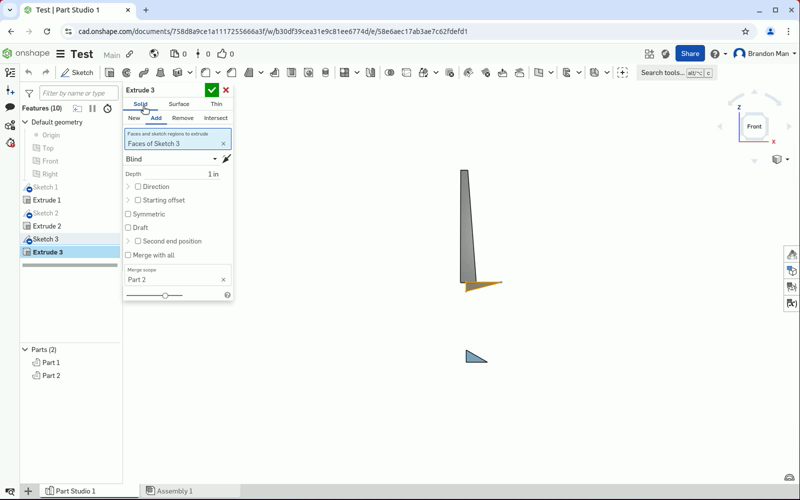
click(143, 106)
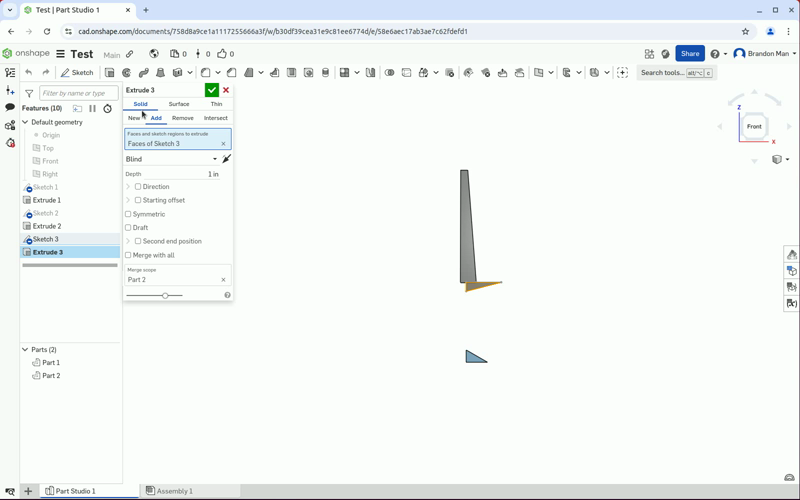
mouse_move(137, 120)
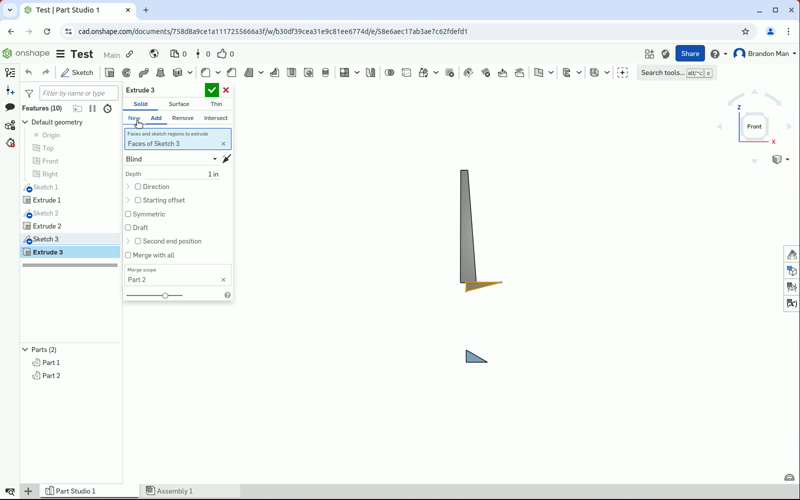
click(137, 120)
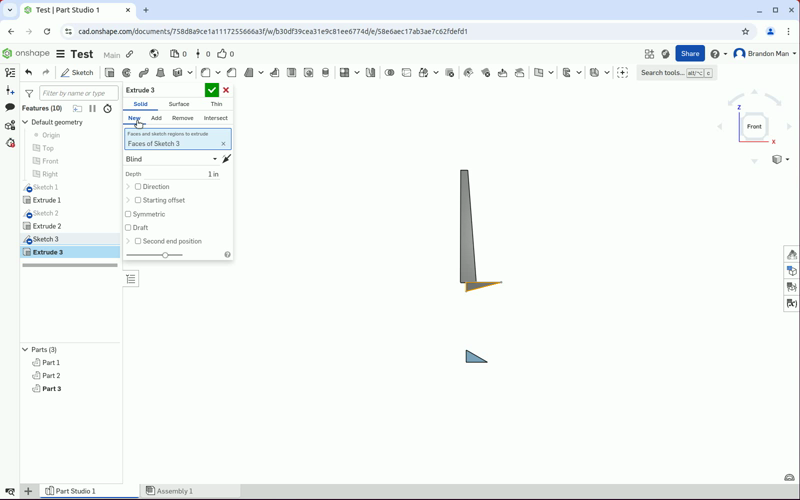
key(tab, 4)
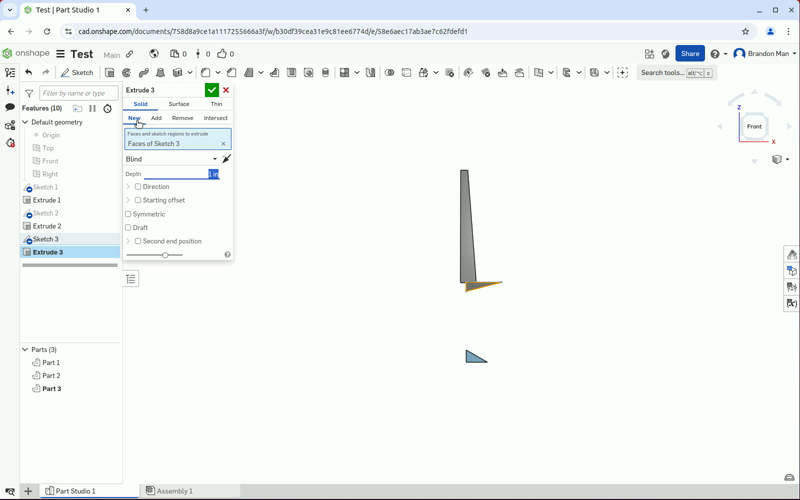
text(12.276)
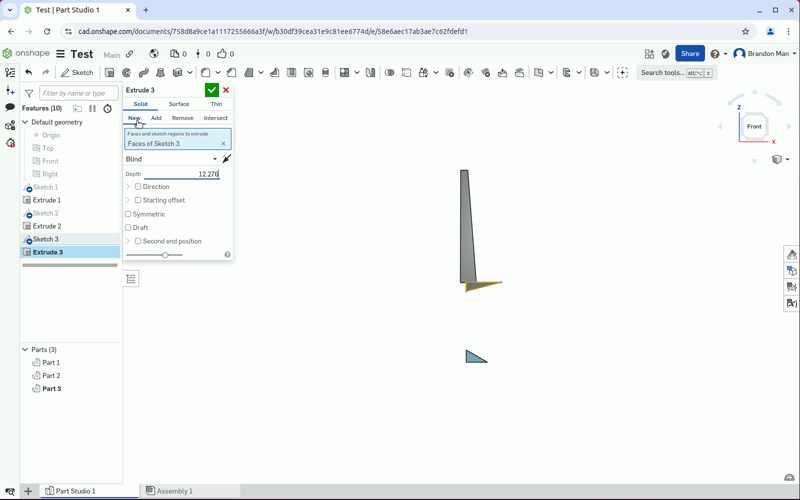
key(enter)
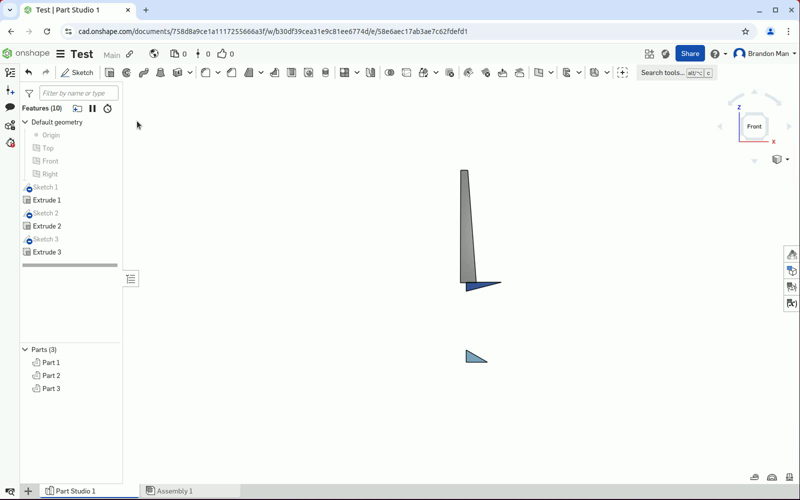
key(shift+h)
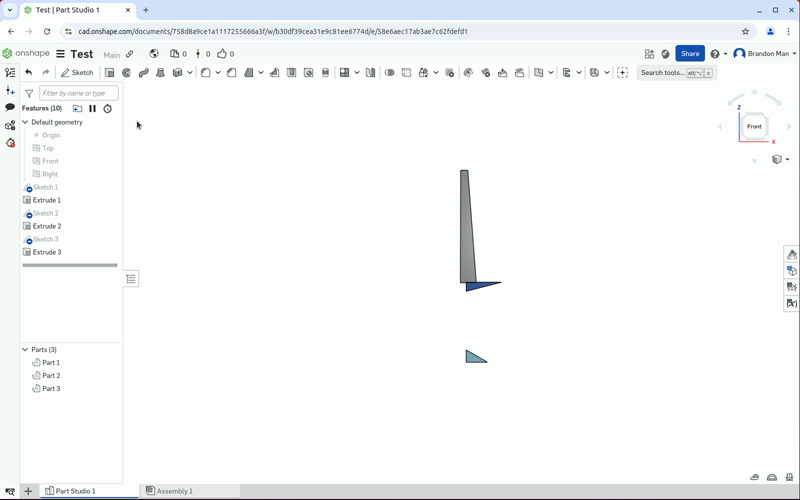
key(shift+h)
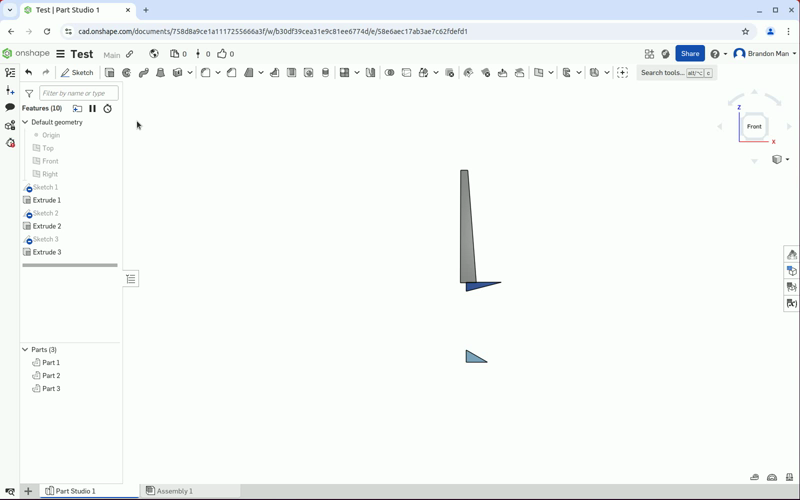
mouse_move(73, 189)
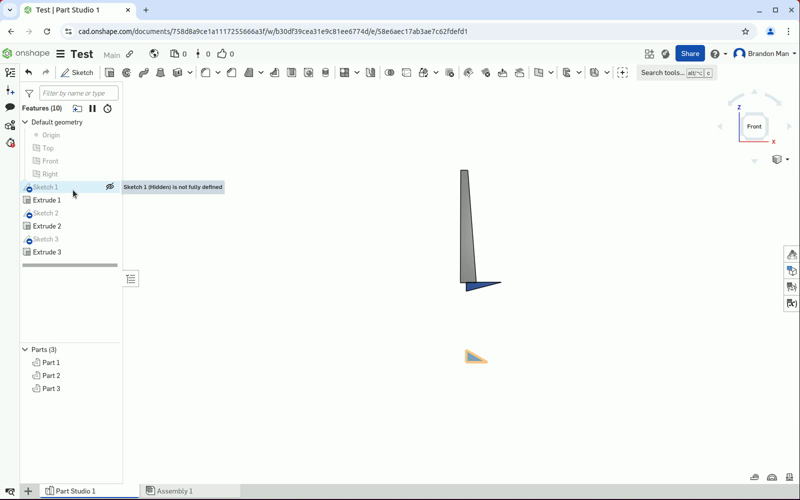
click(73, 189)
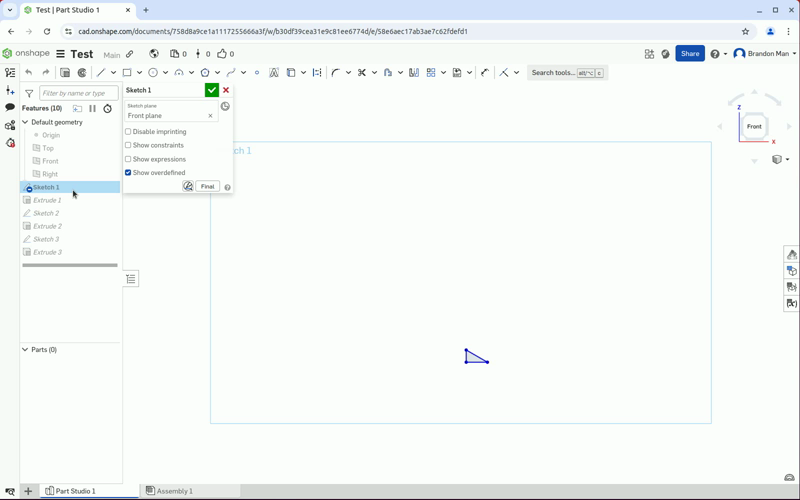
mouse_move(229, 92)
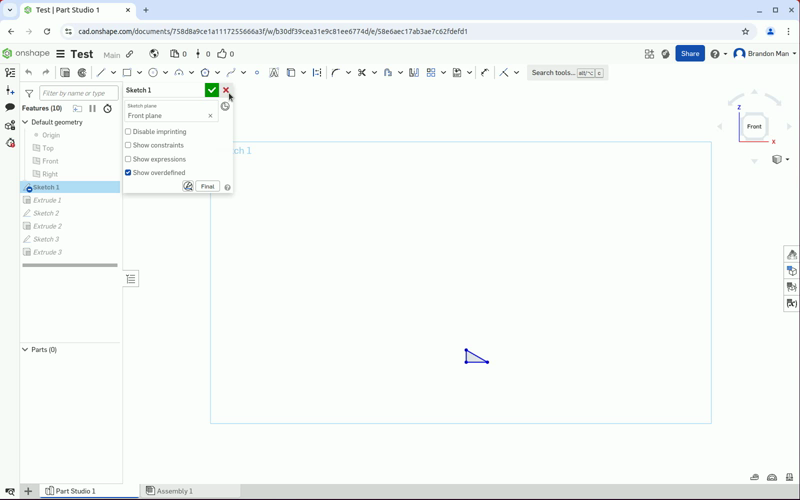
click(229, 92)
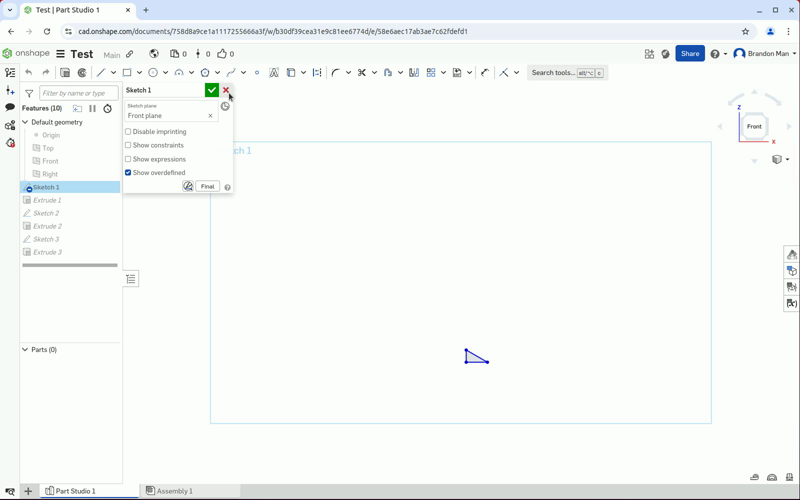
key(shift+s)
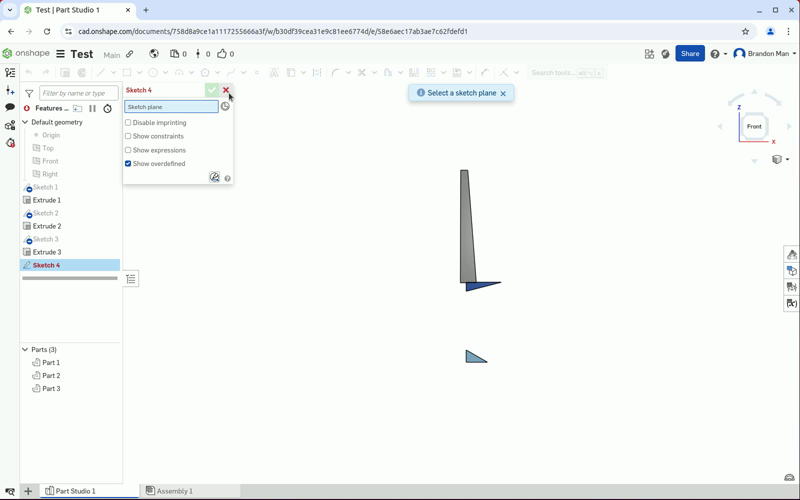
mouse_move(73, 163)
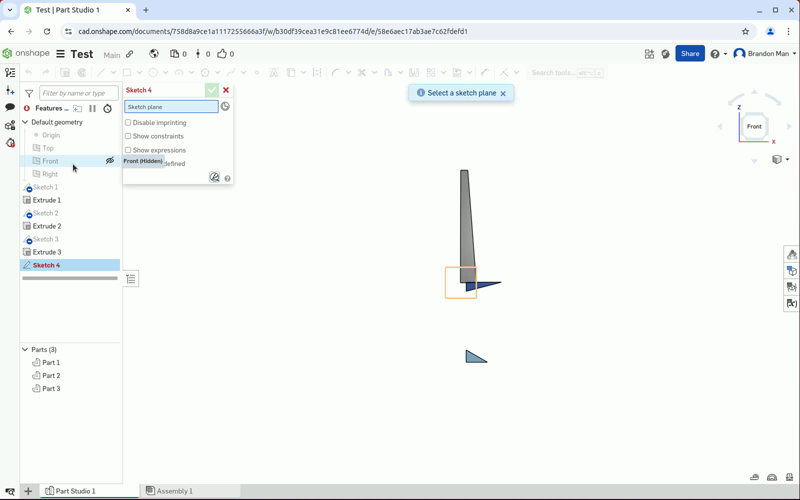
click(73, 163)
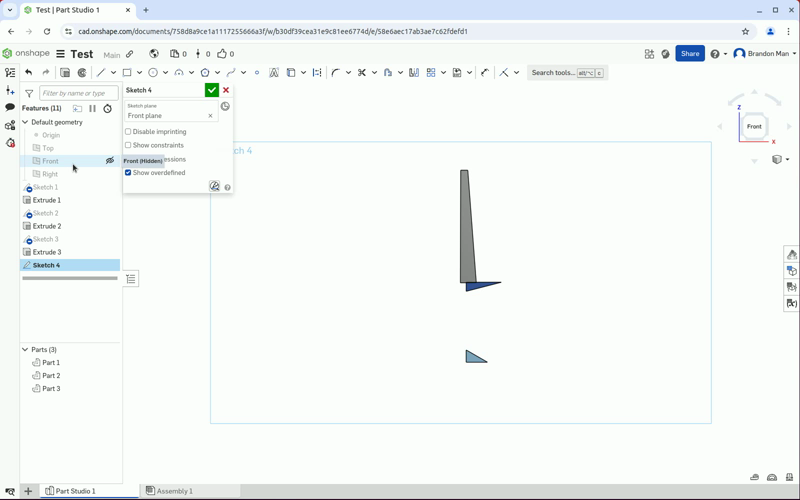
mouse_move(73, 352)
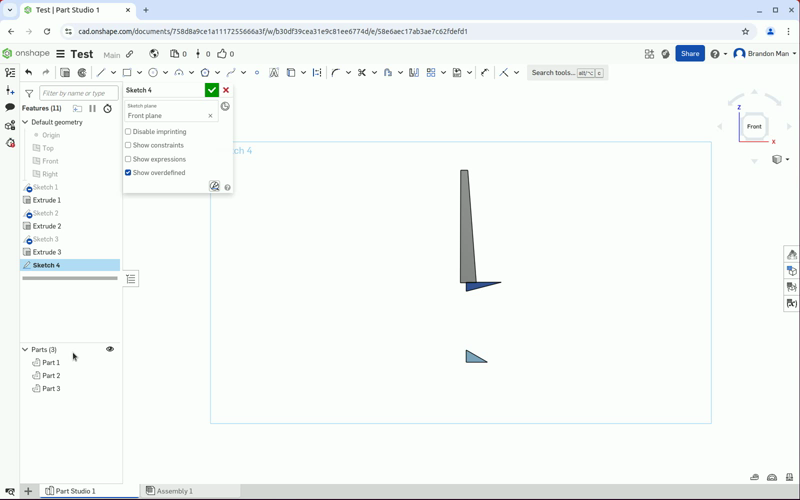
key(y)
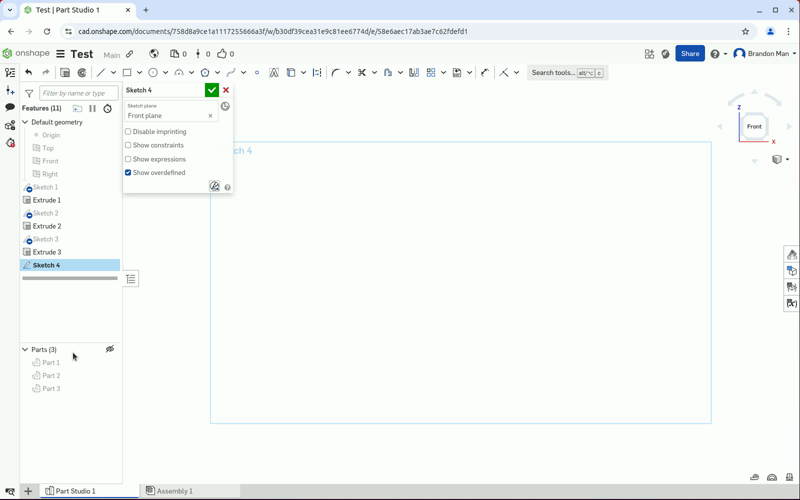
key(l)
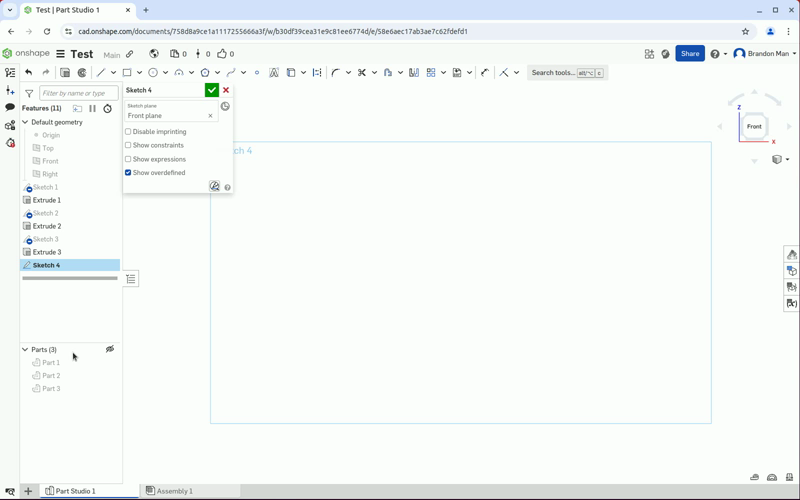
key_down(shift)
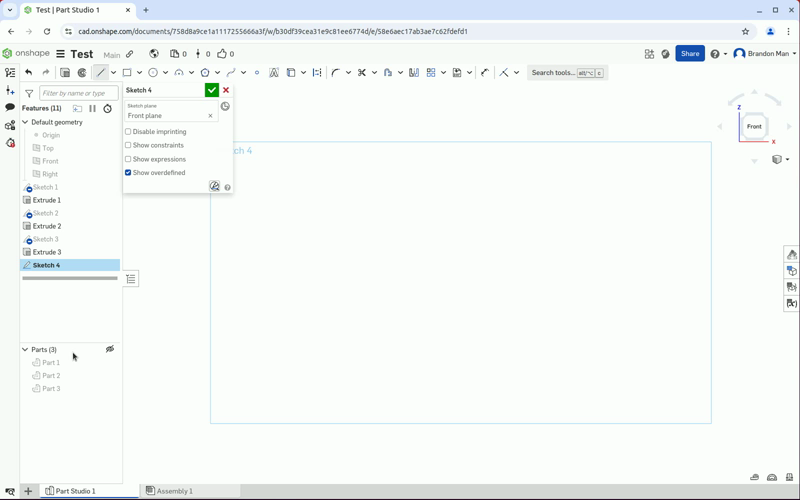
mouse_move(460, 362)
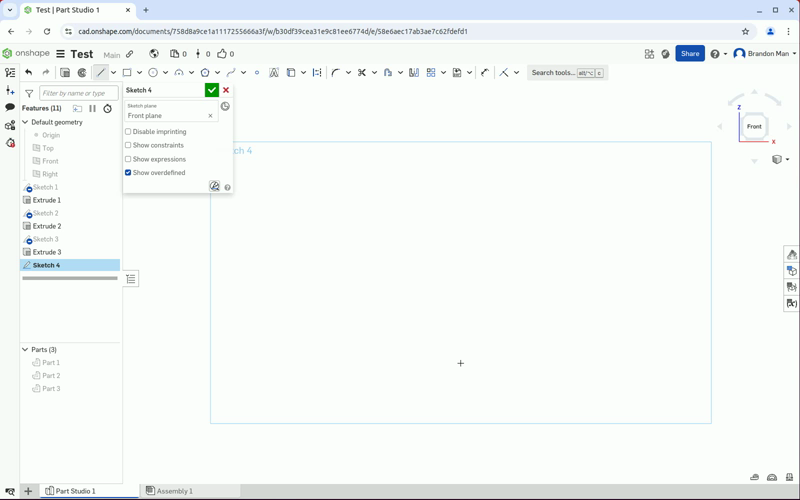
click(460, 362)
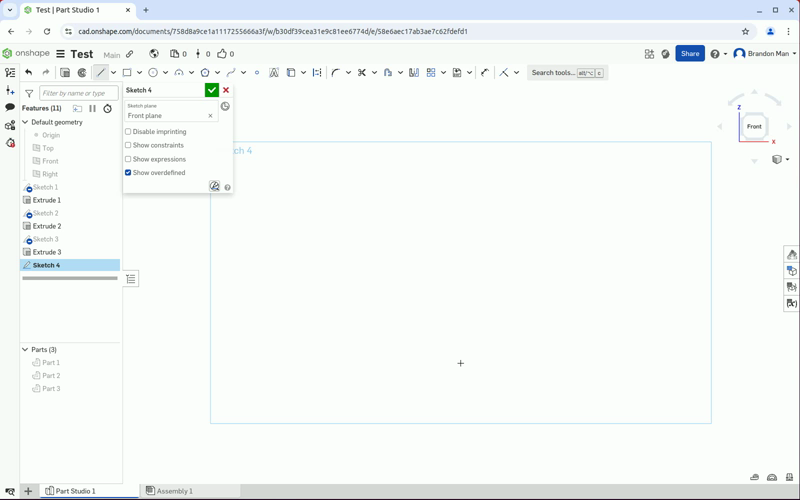
key_up(shift)
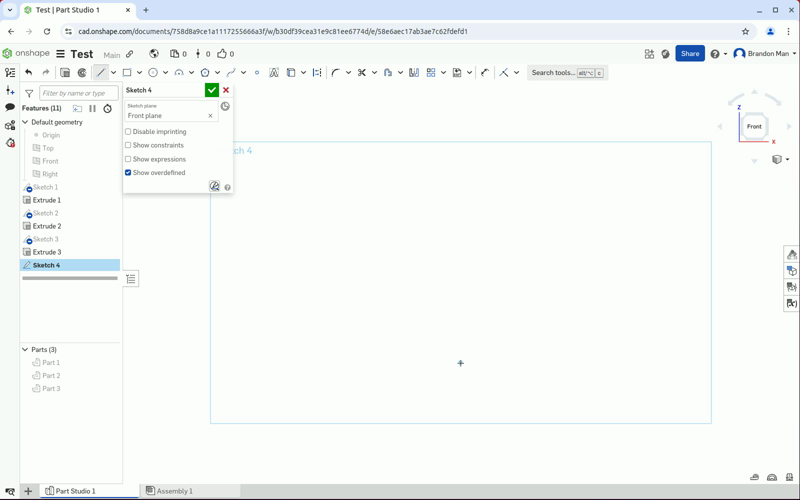
key_down(shift)
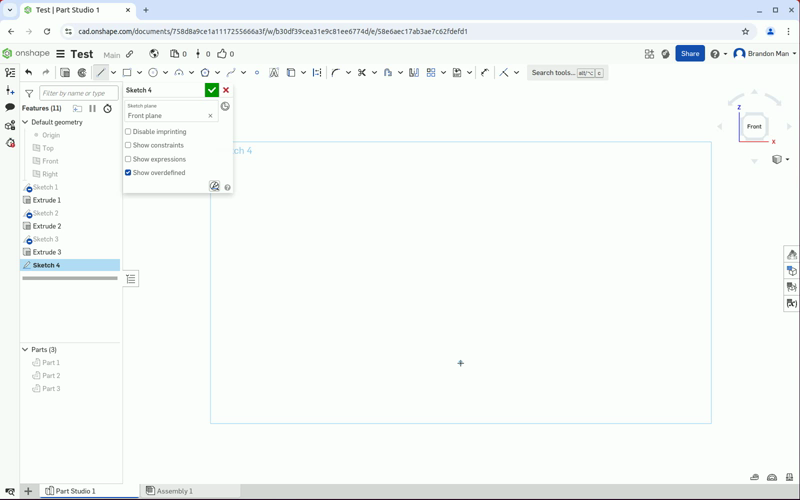
mouse_move(490, 362)
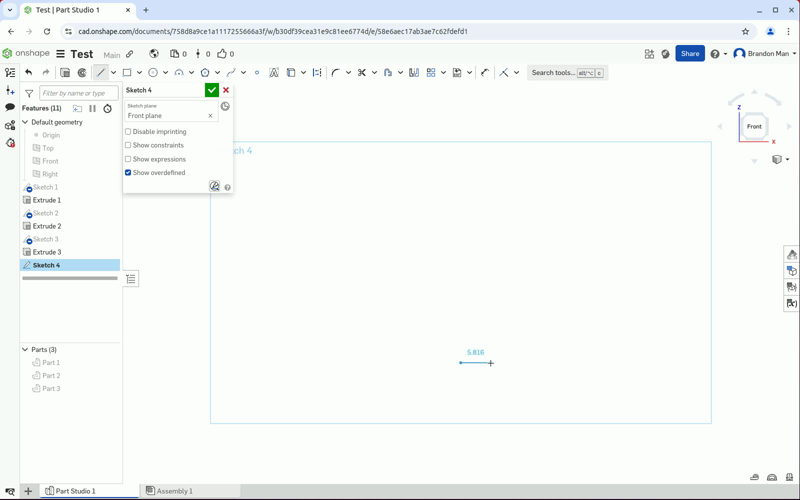
mouse_move(465, 362)
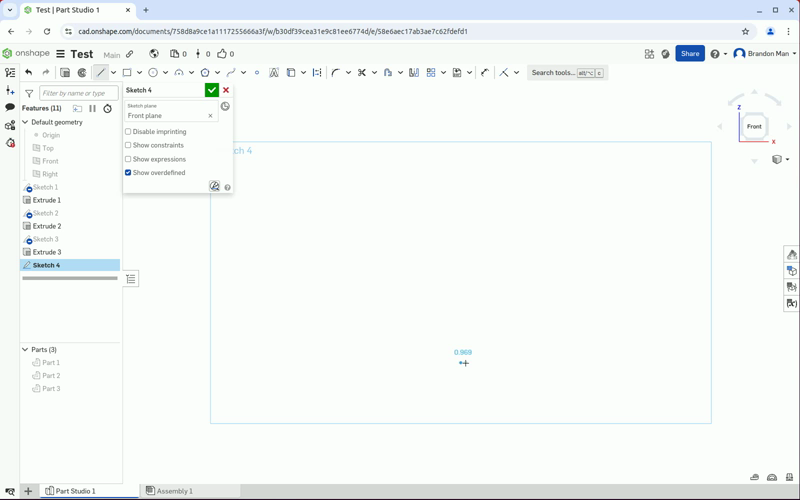
scroll(6)
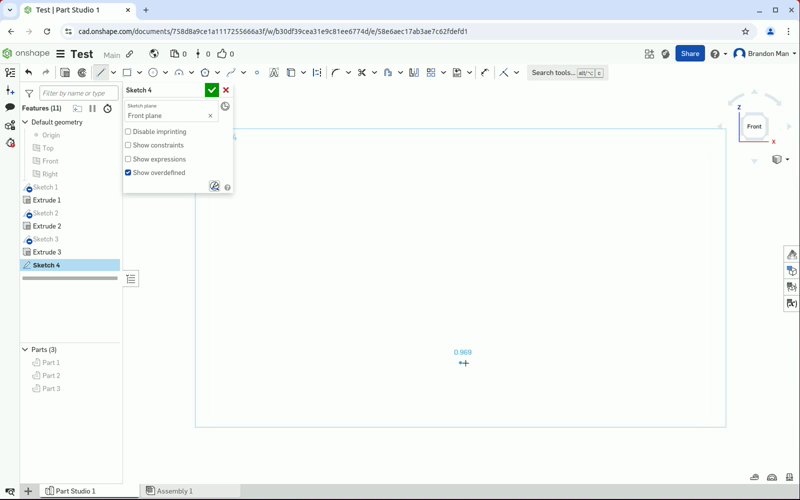
scroll(6)
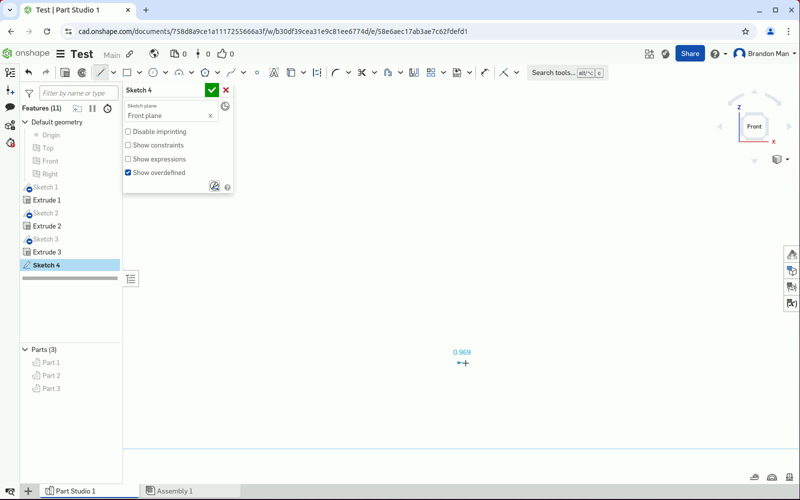
scroll(6)
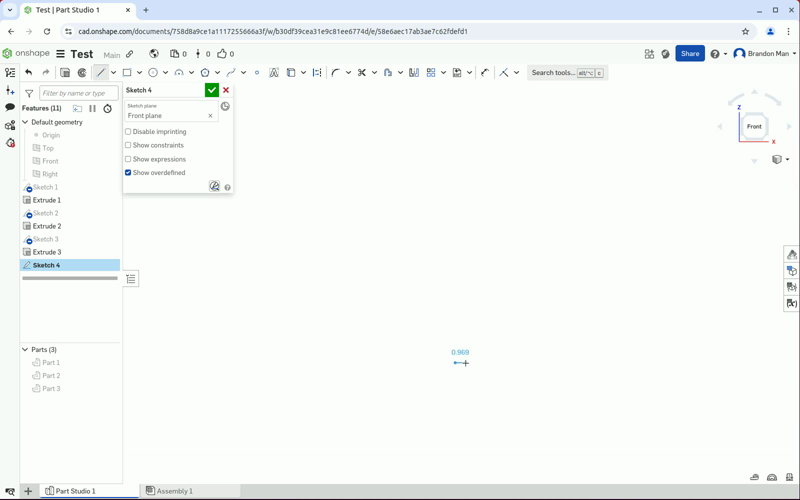
scroll(6)
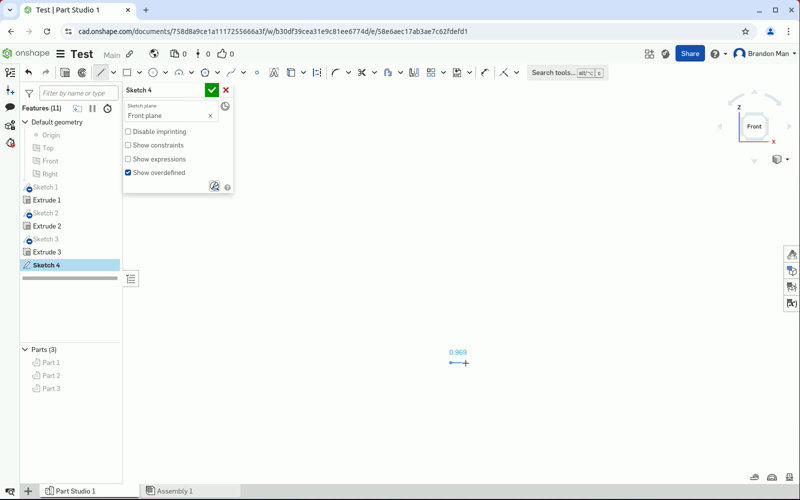
scroll(6)
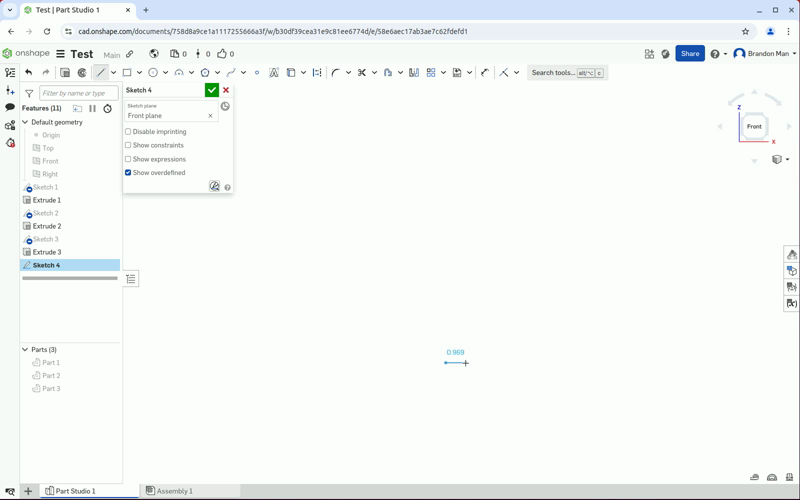
scroll(6)
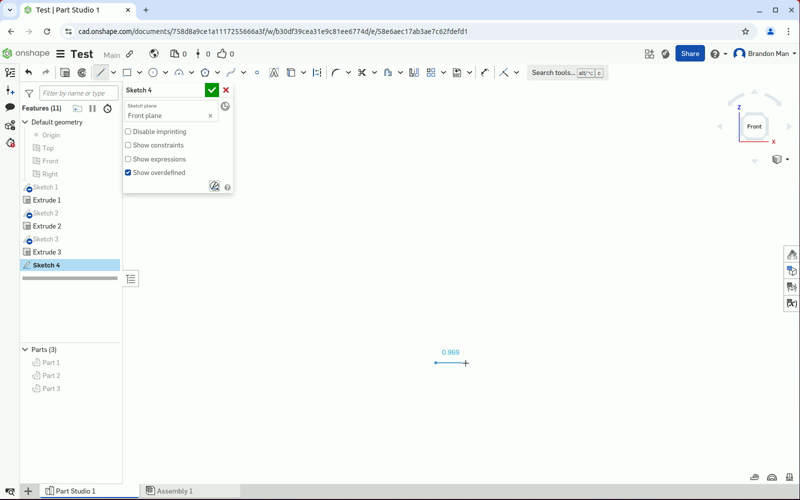
scroll(6)
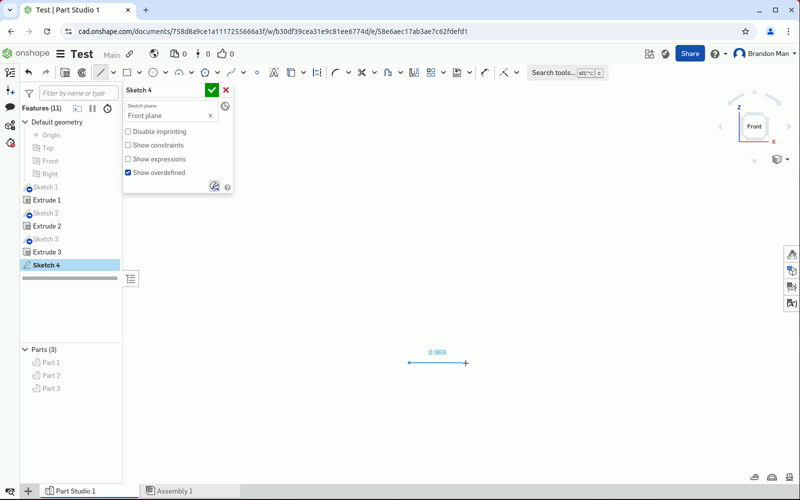
click(465, 362)
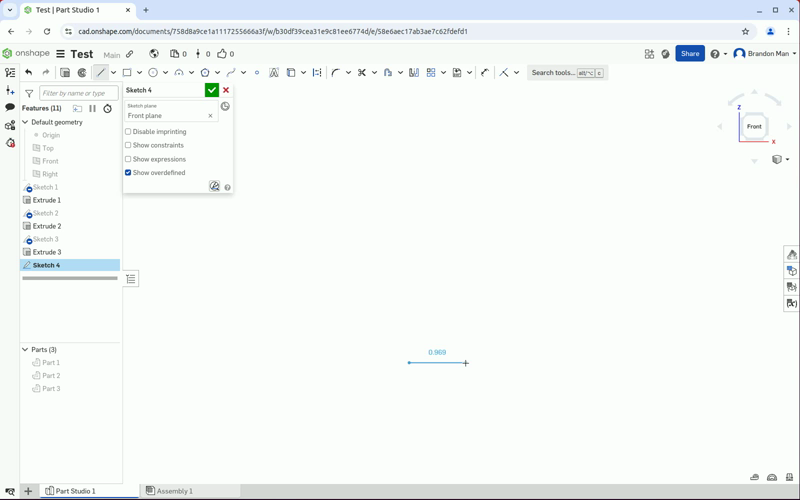
scroll(-6)
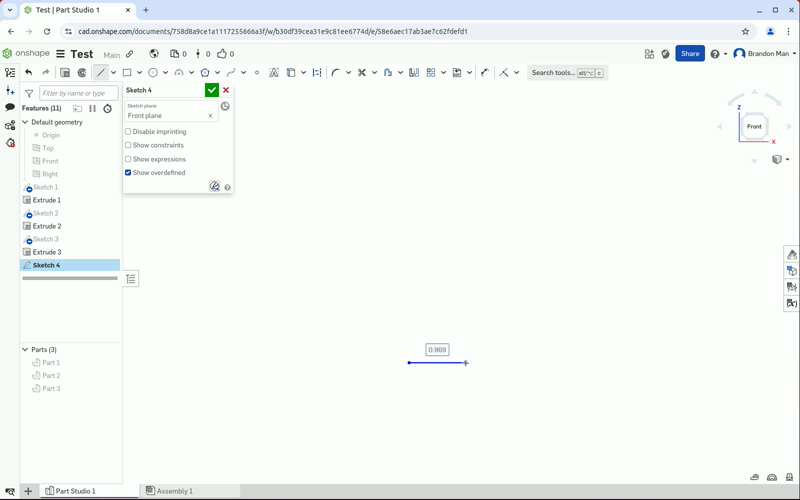
scroll(-6)
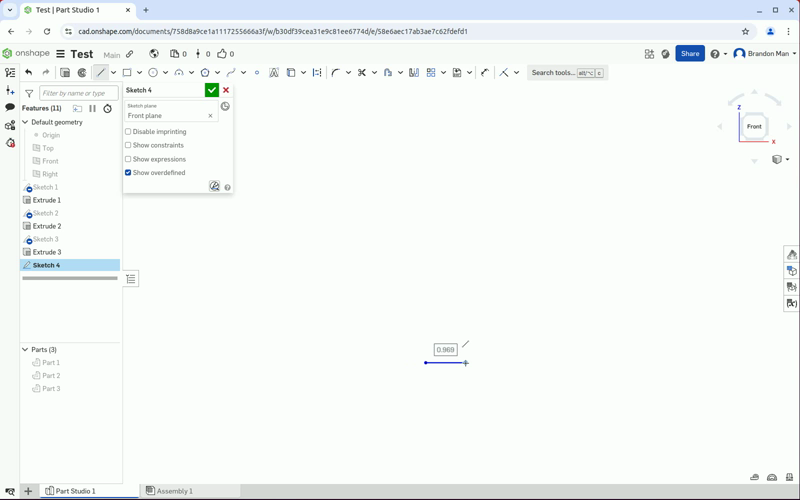
scroll(-6)
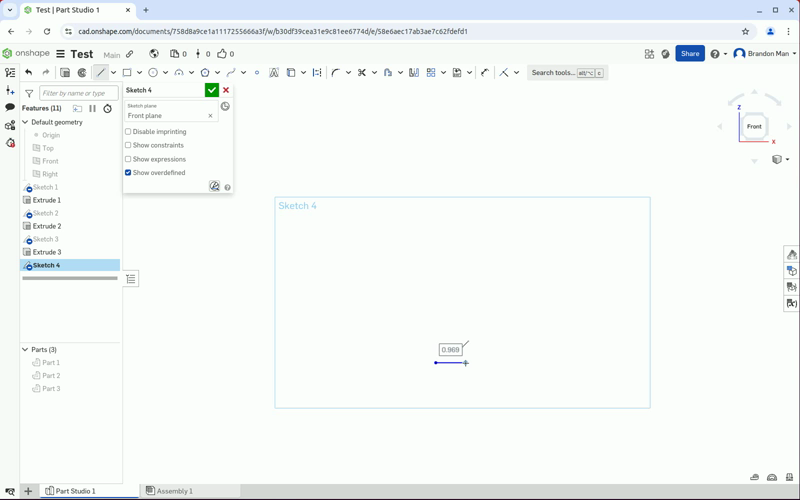
scroll(-6)
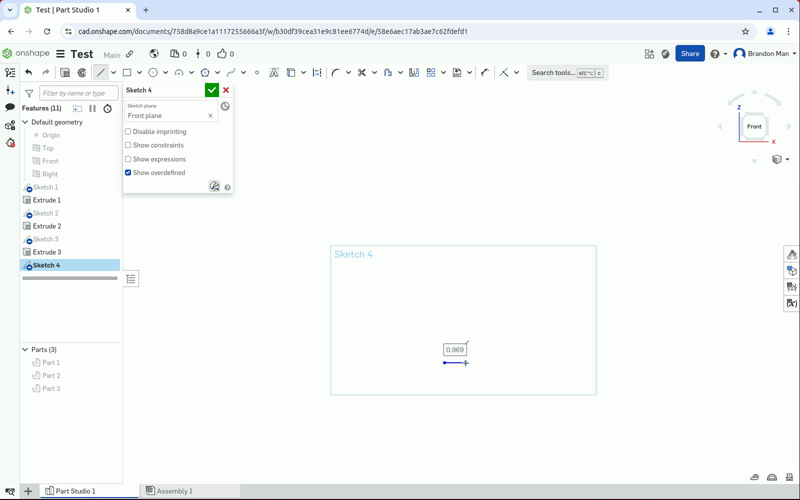
scroll(-6)
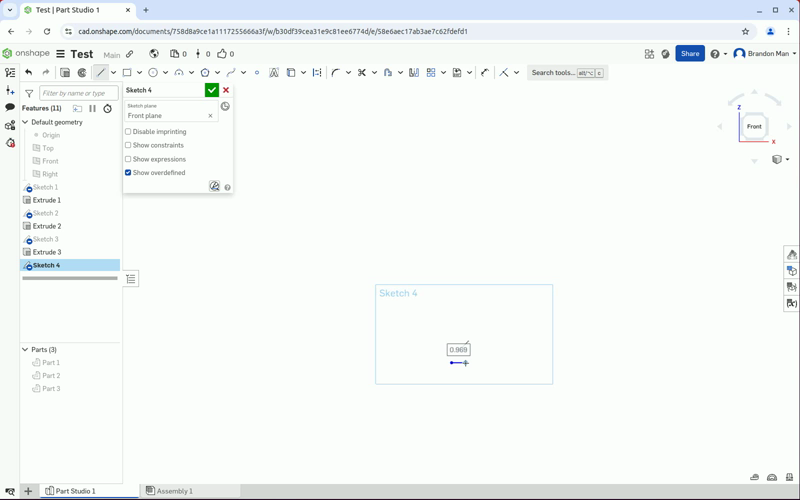
scroll(-6)
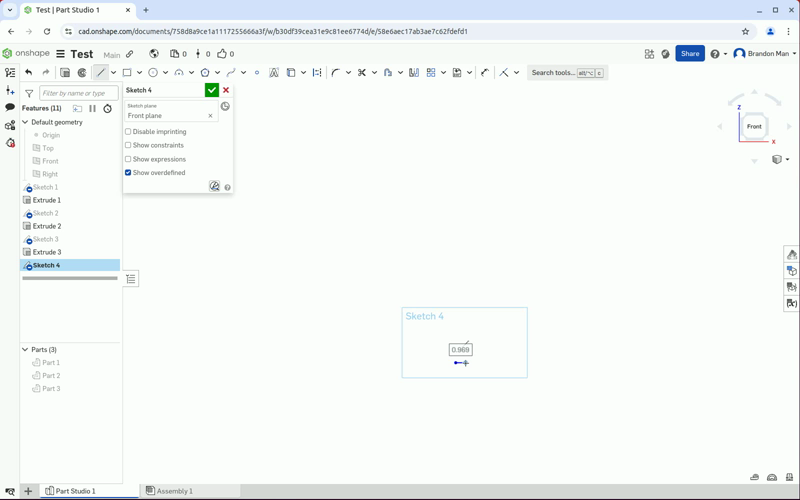
scroll(-6)
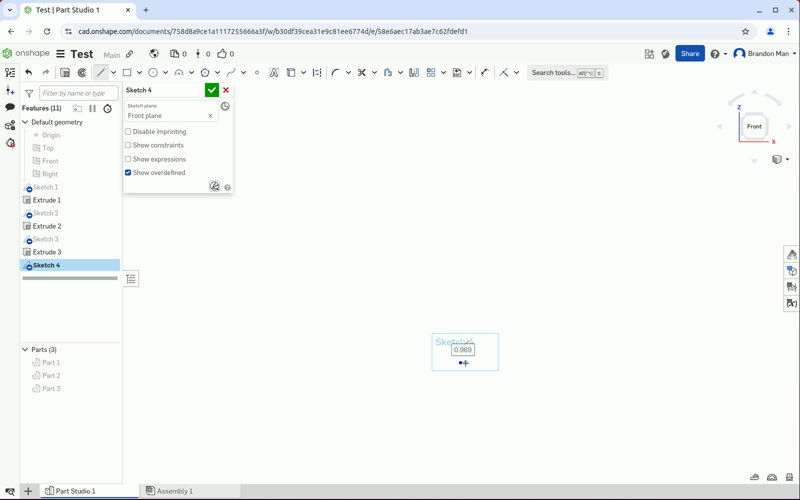
key_up(shift)
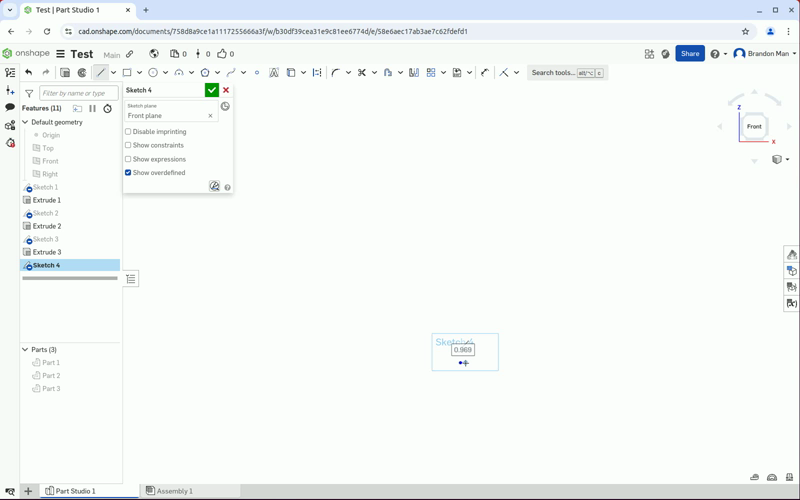
key_down(shift)
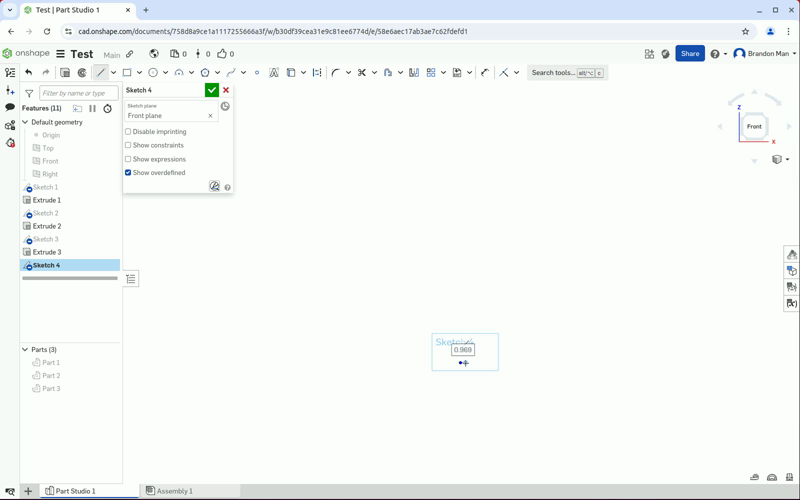
mouse_move(495, 362)
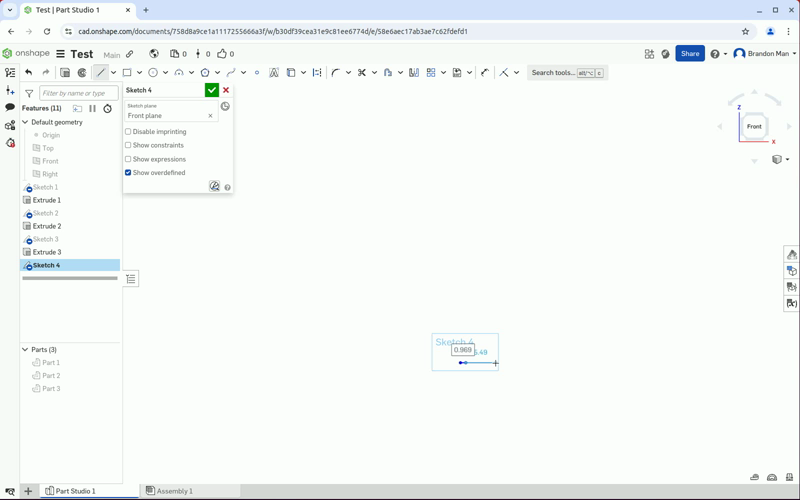
mouse_move(465, 358)
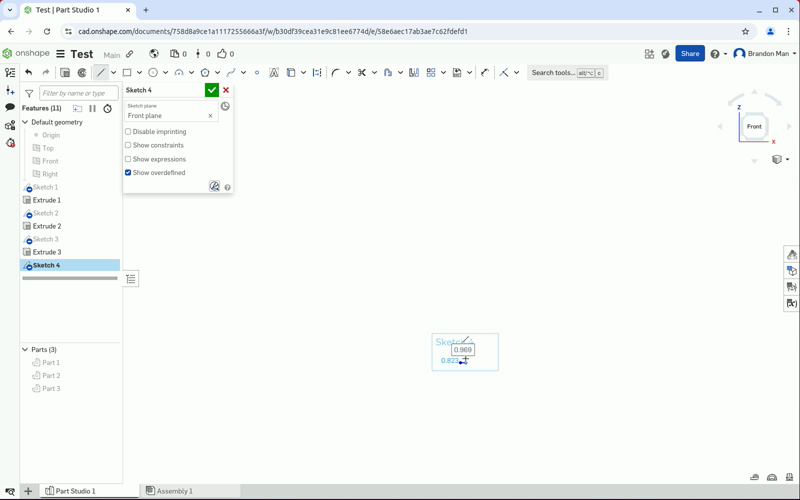
scroll(6)
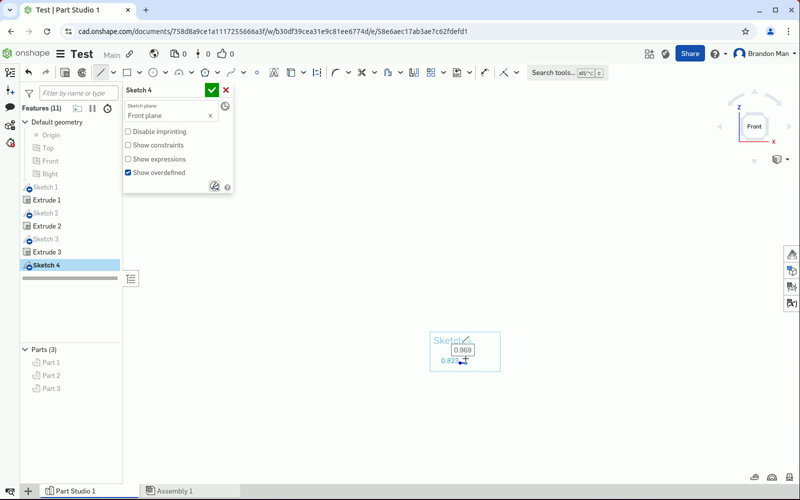
scroll(6)
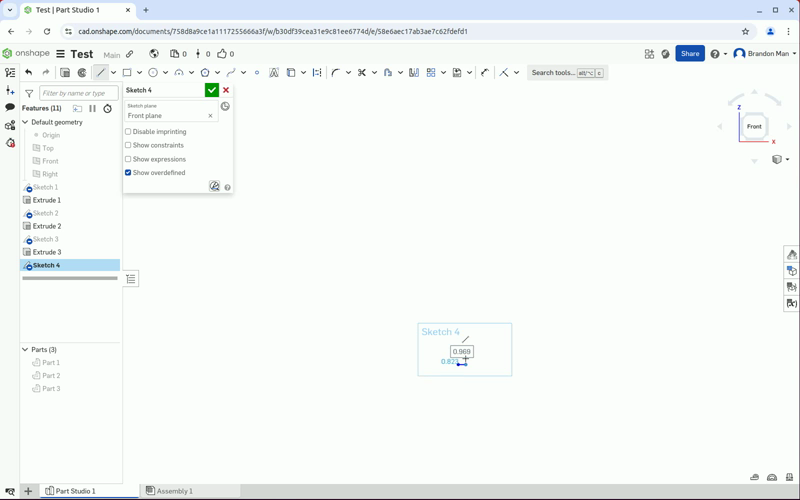
scroll(6)
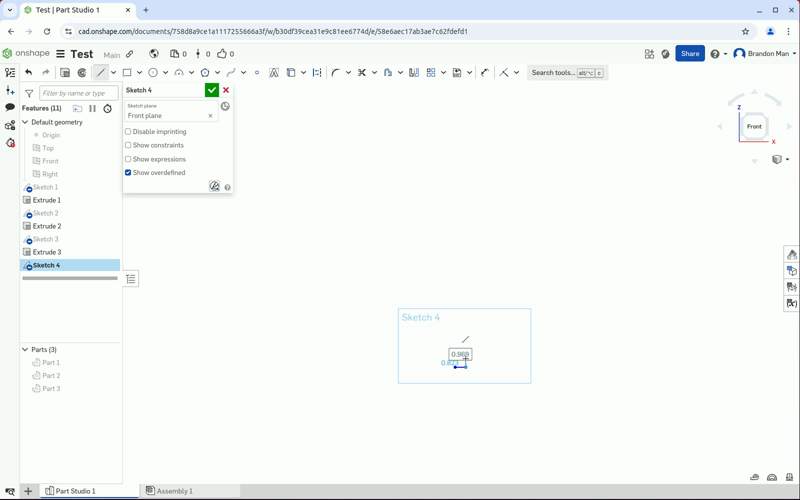
scroll(6)
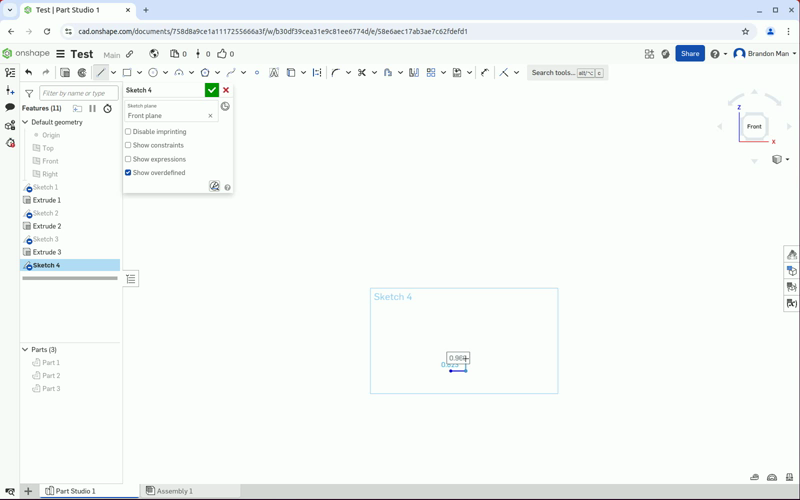
scroll(6)
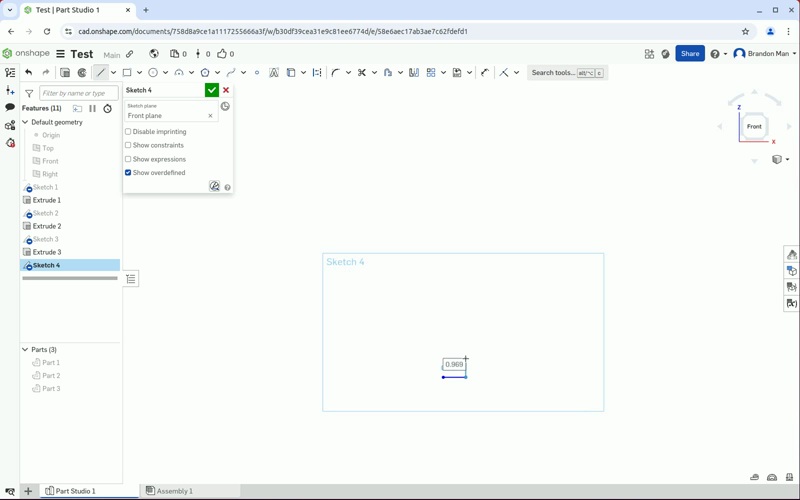
scroll(6)
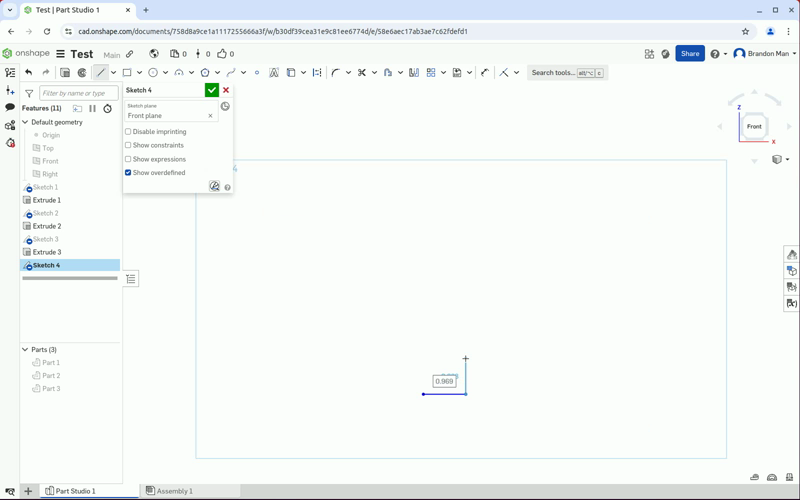
scroll(6)
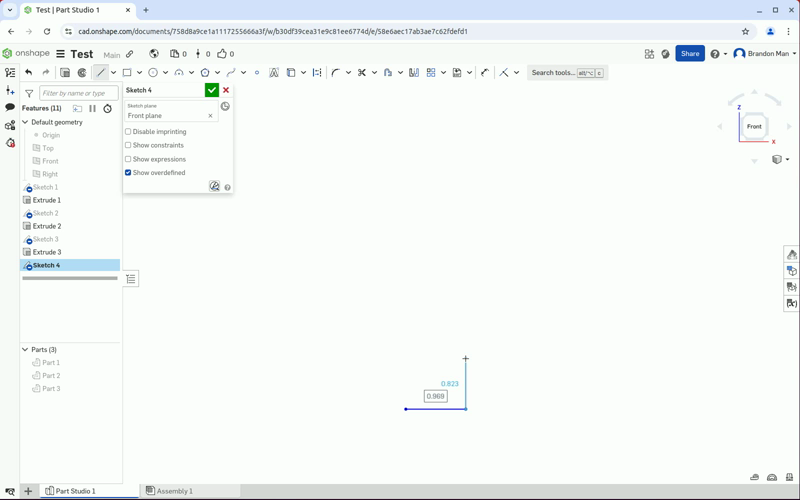
click(465, 358)
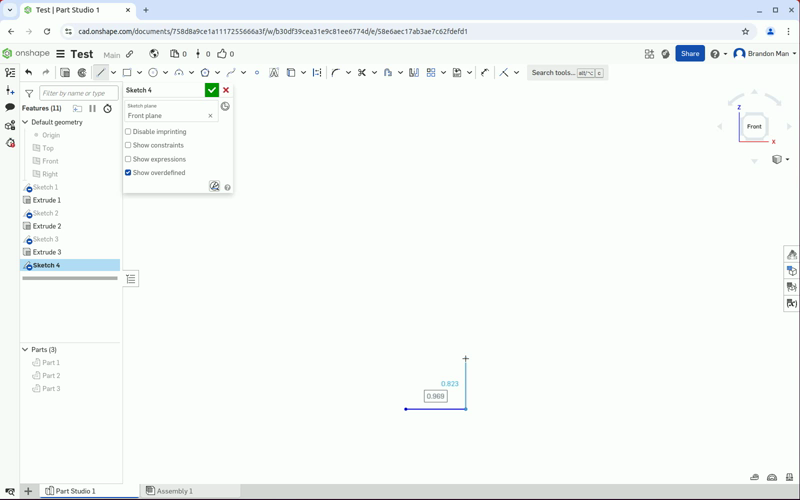
scroll(-6)
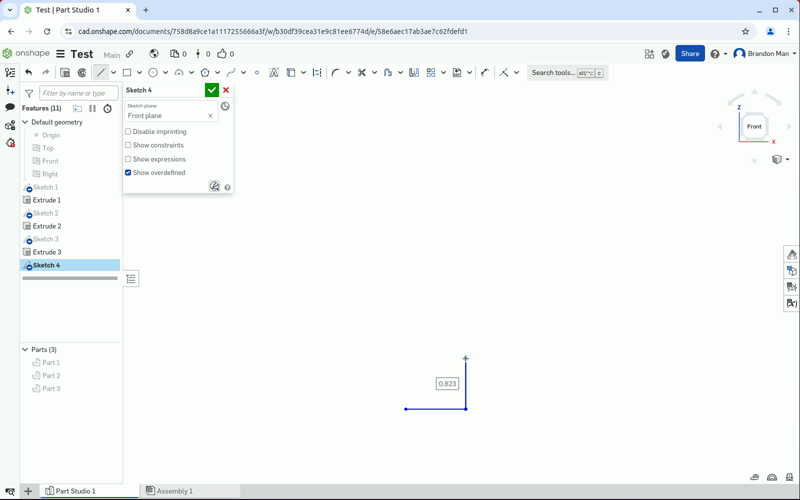
scroll(-6)
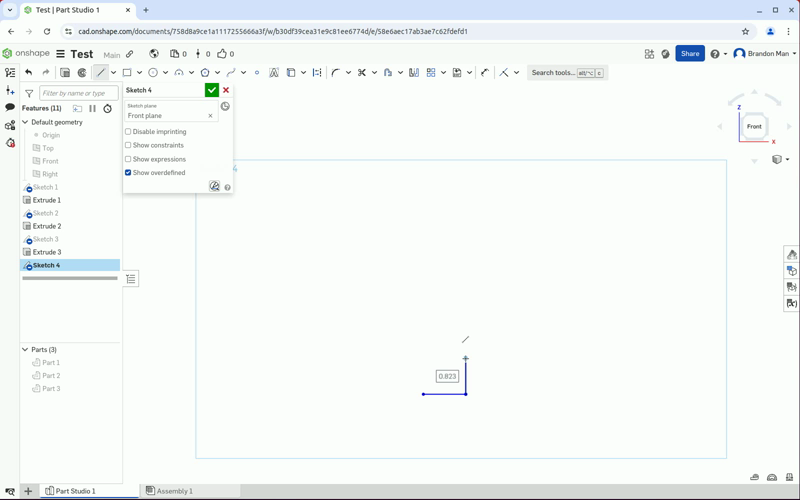
scroll(-6)
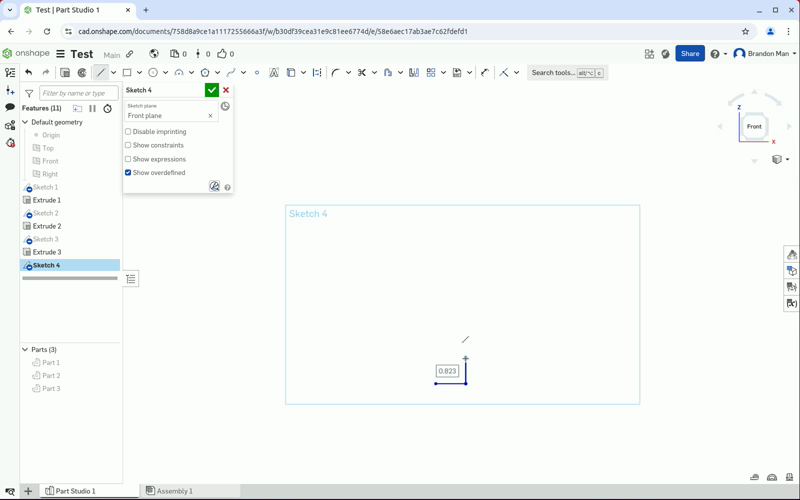
scroll(-6)
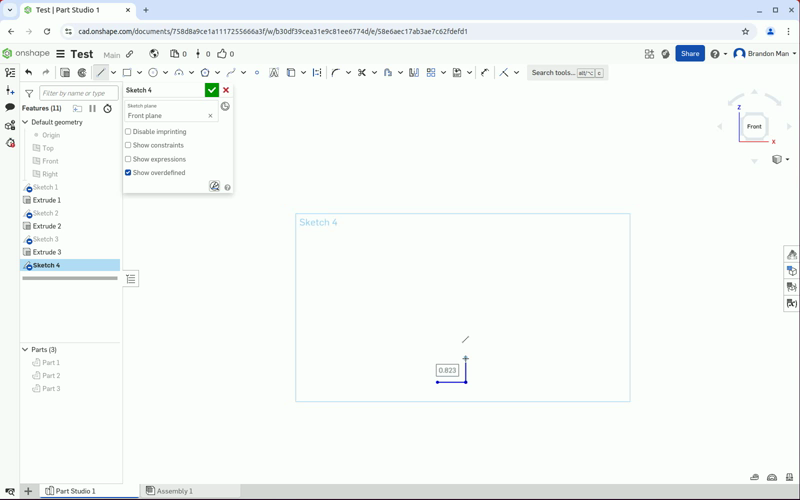
scroll(-6)
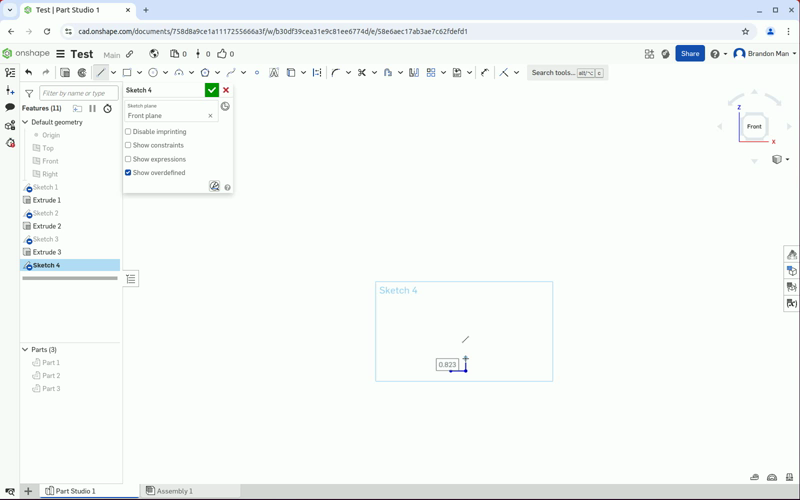
scroll(-6)
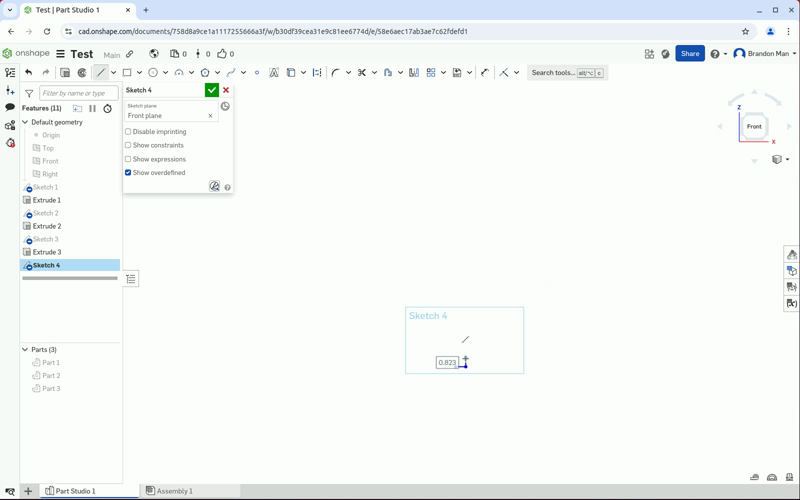
scroll(-6)
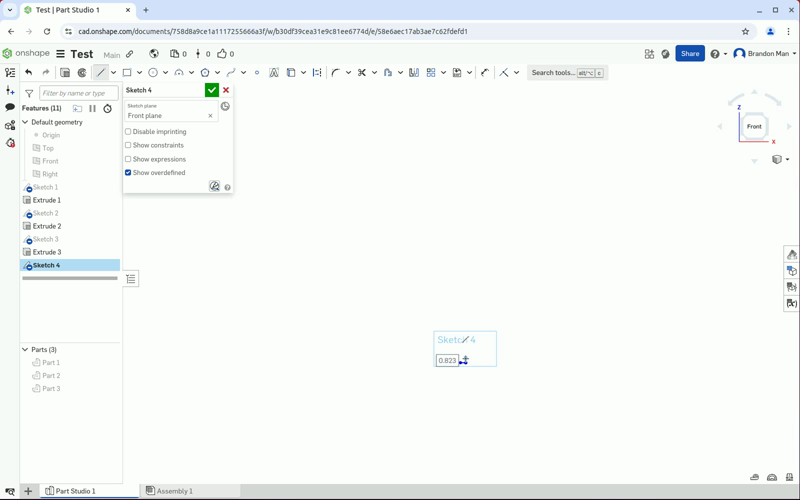
key_up(shift)
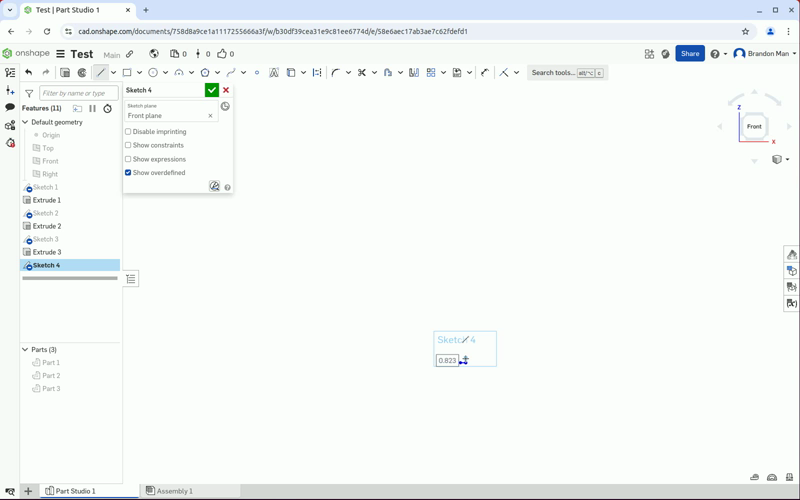
key_down(shift)
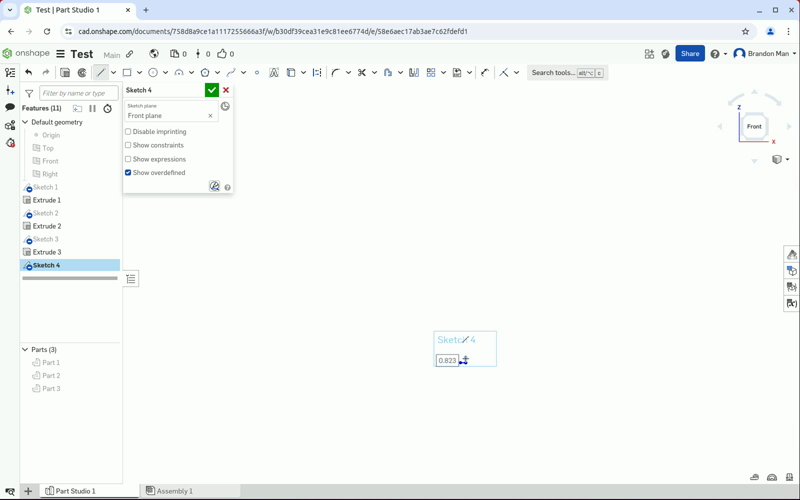
mouse_move(495, 358)
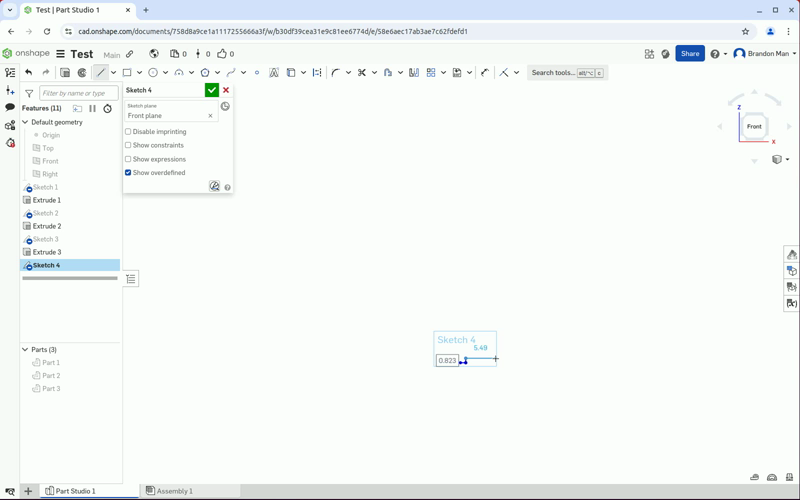
mouse_move(465, 347)
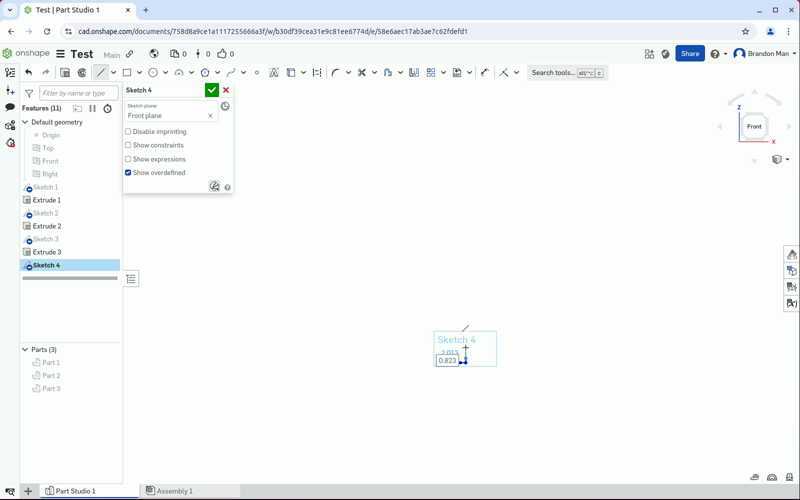
click(465, 347)
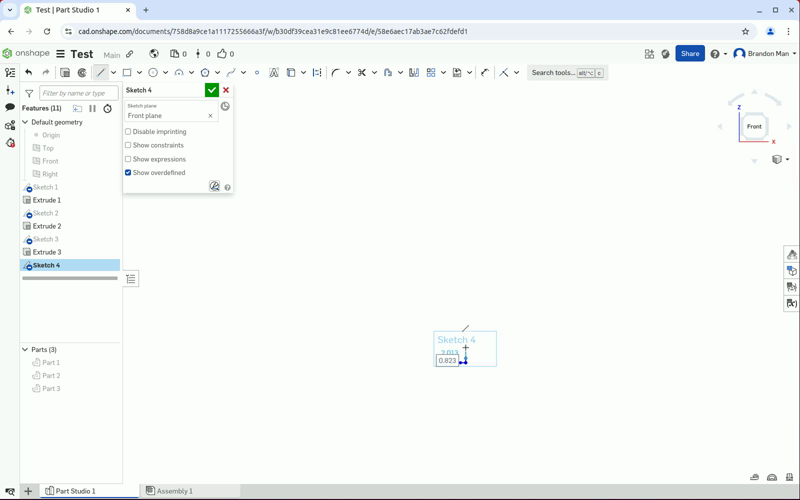
key_up(shift)
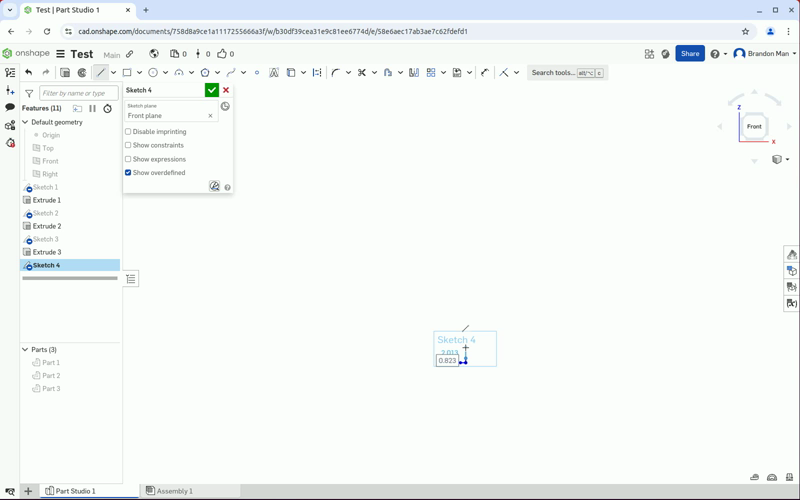
key_down(shift)
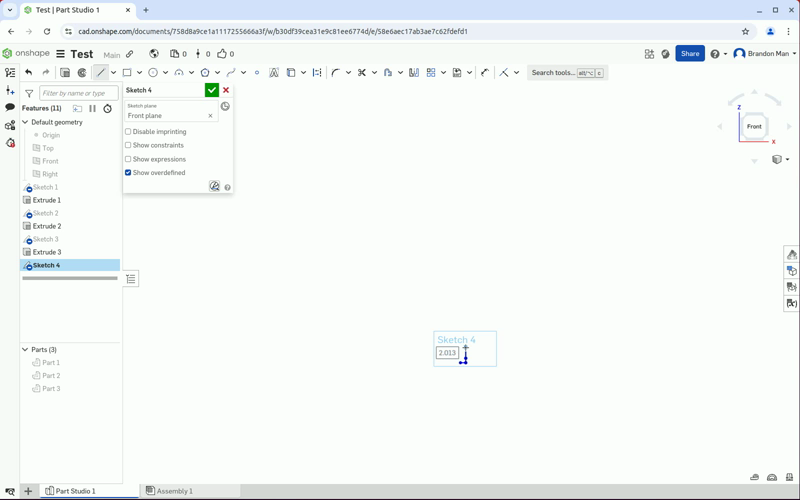
mouse_move(495, 347)
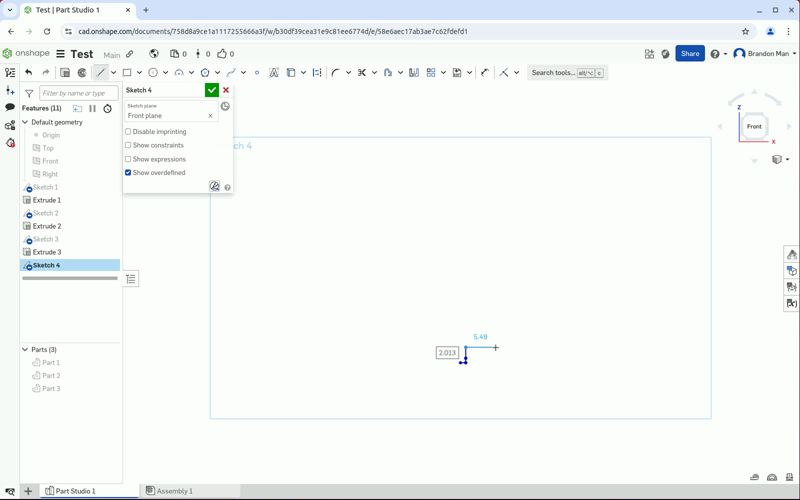
mouse_move(465, 291)
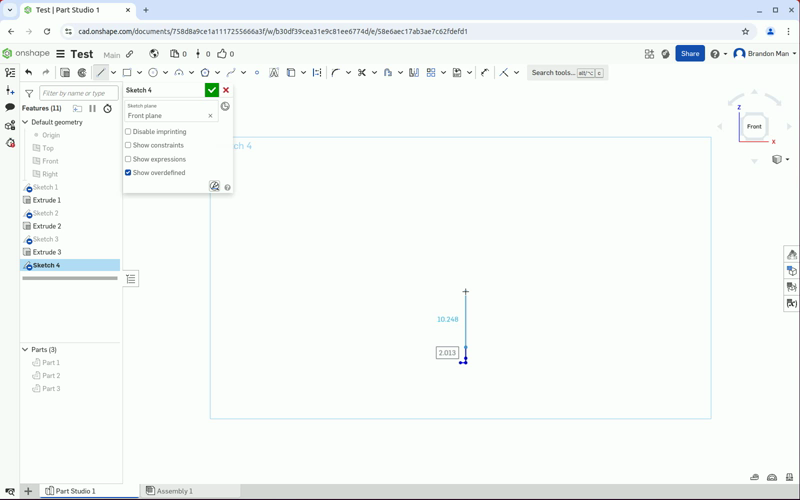
click(465, 291)
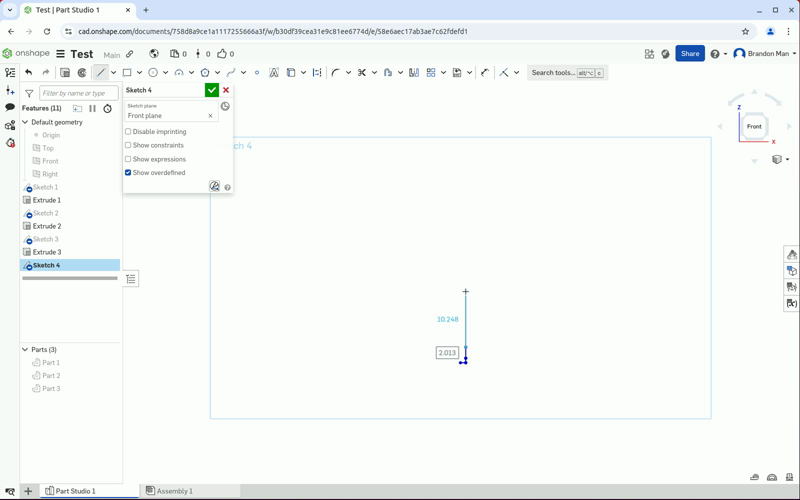
key_up(shift)
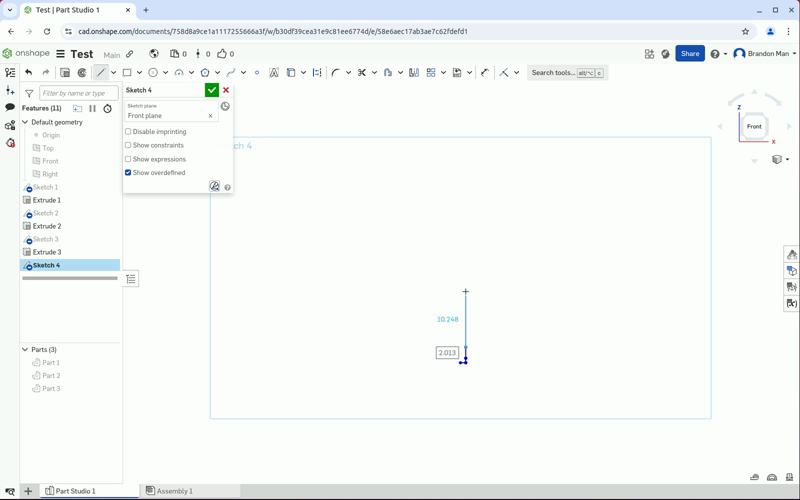
key_down(shift)
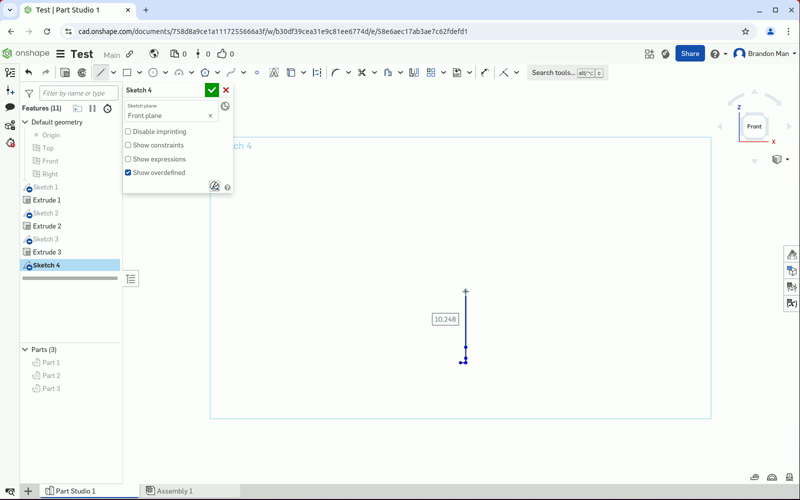
mouse_move(495, 291)
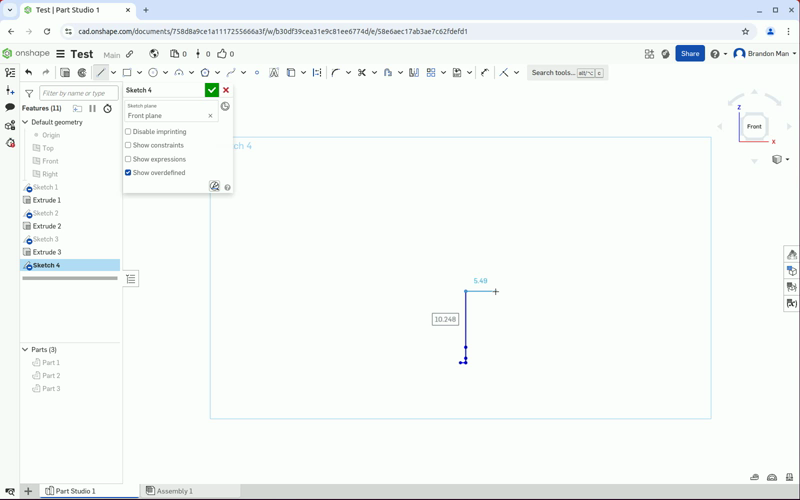
mouse_move(465, 282)
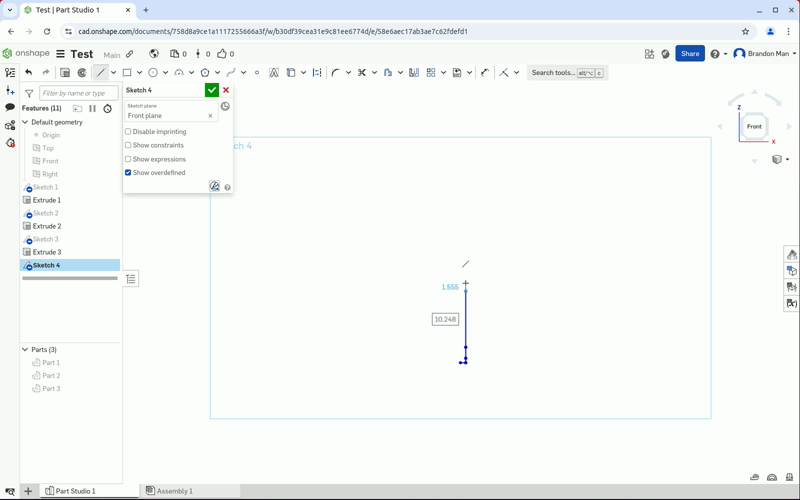
click(465, 282)
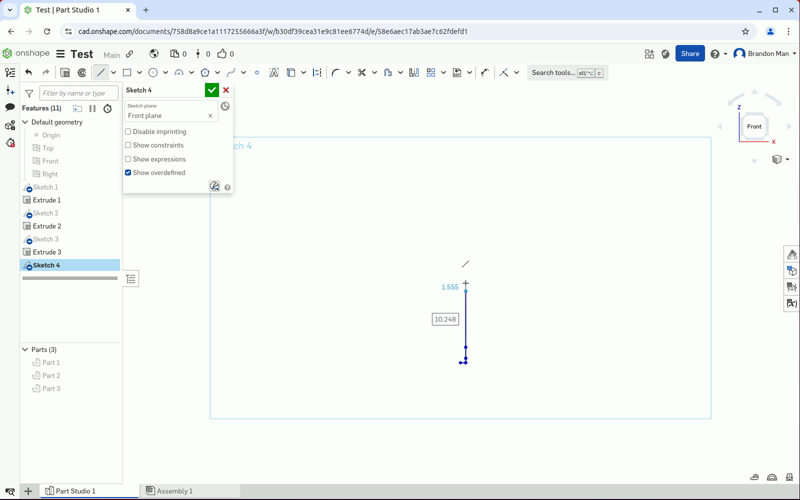
key_up(shift)
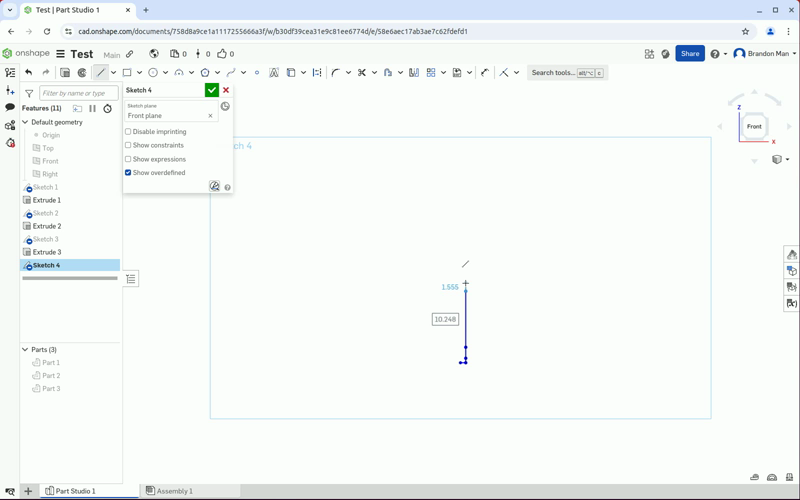
key_down(shift)
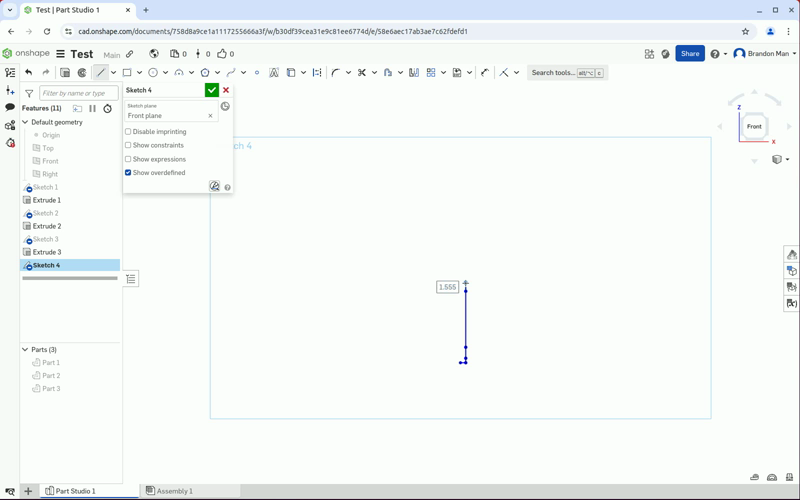
mouse_move(495, 282)
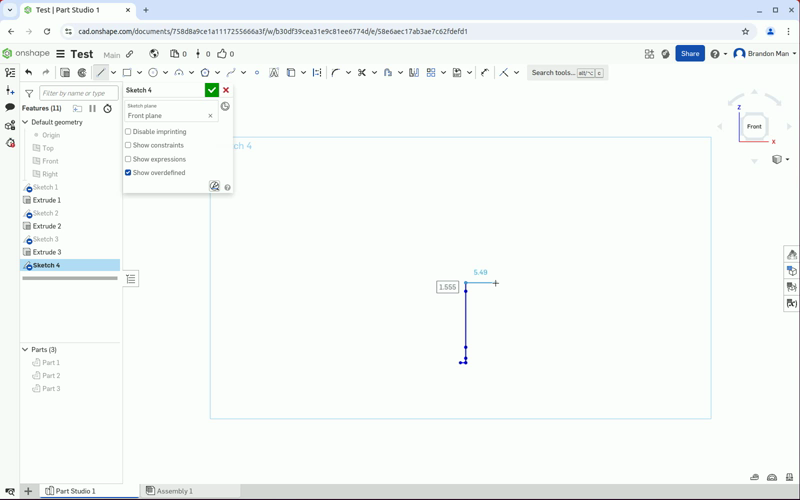
mouse_move(460, 282)
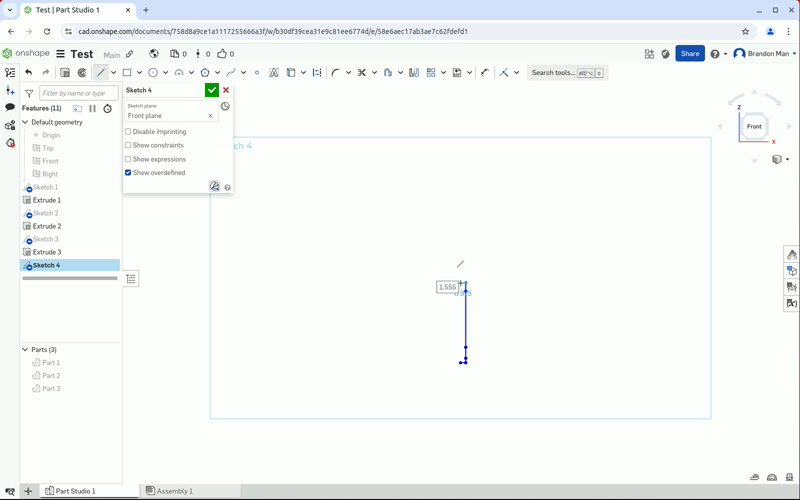
scroll(6)
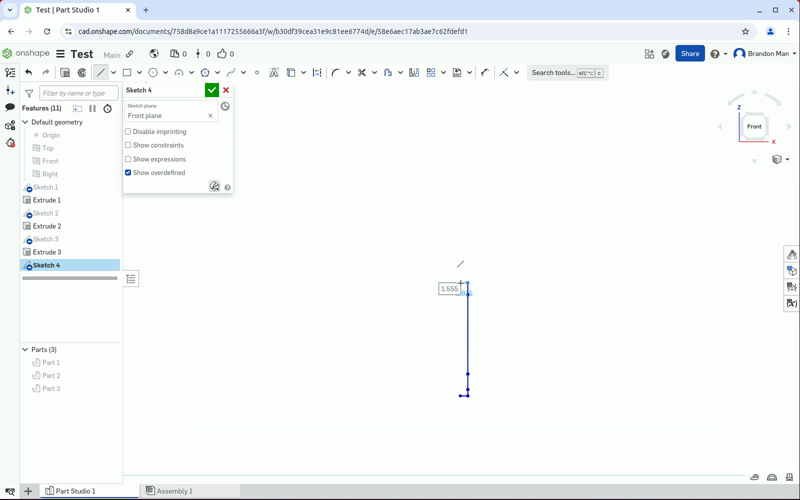
scroll(6)
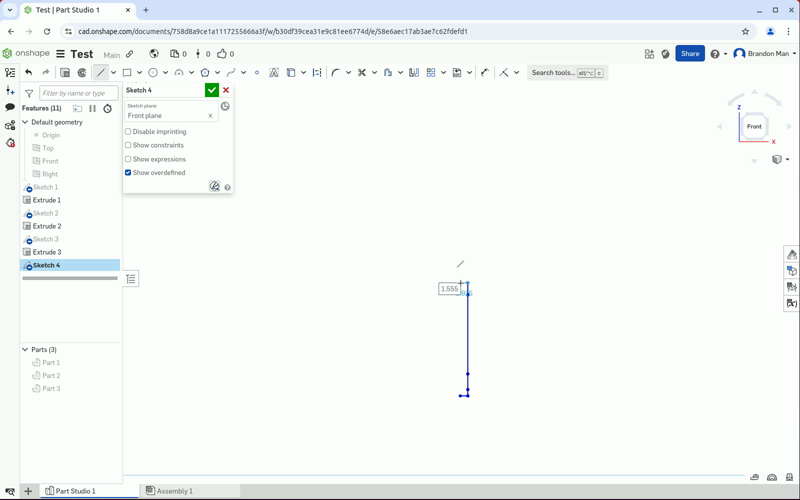
scroll(6)
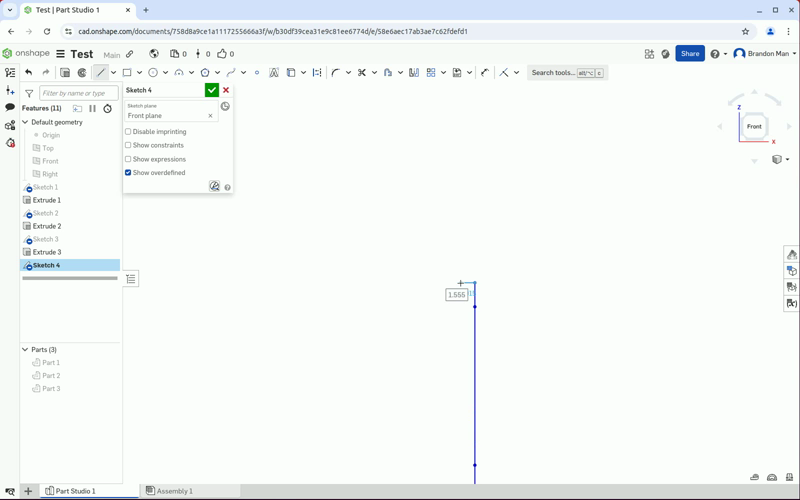
scroll(6)
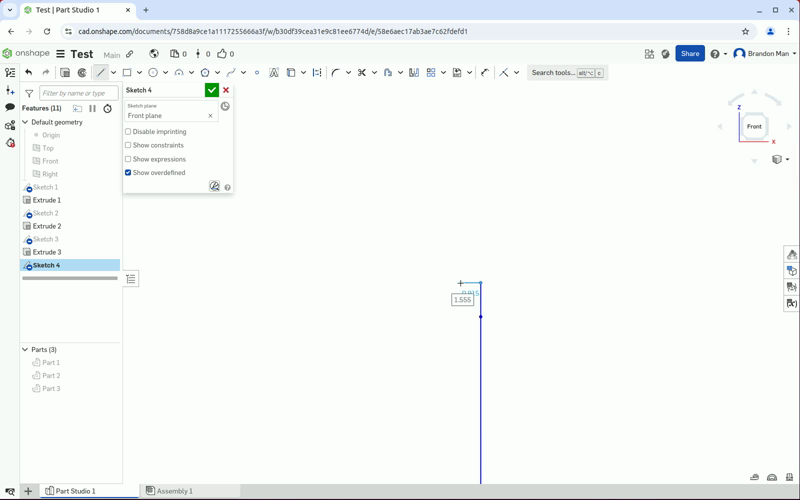
scroll(6)
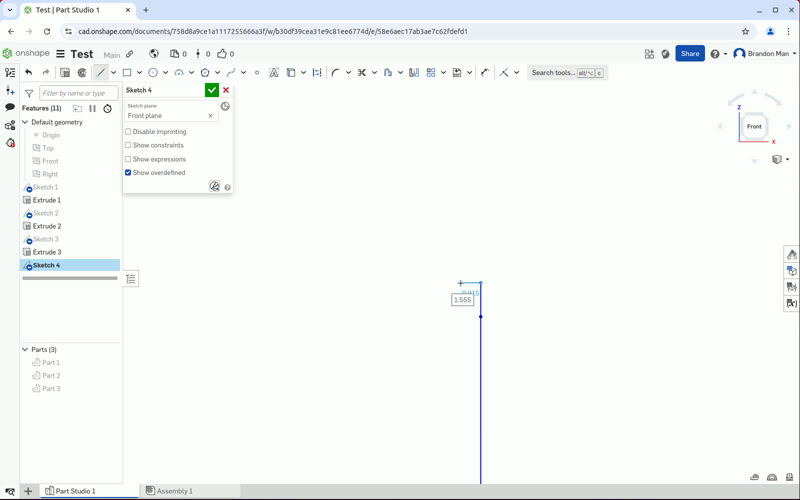
scroll(6)
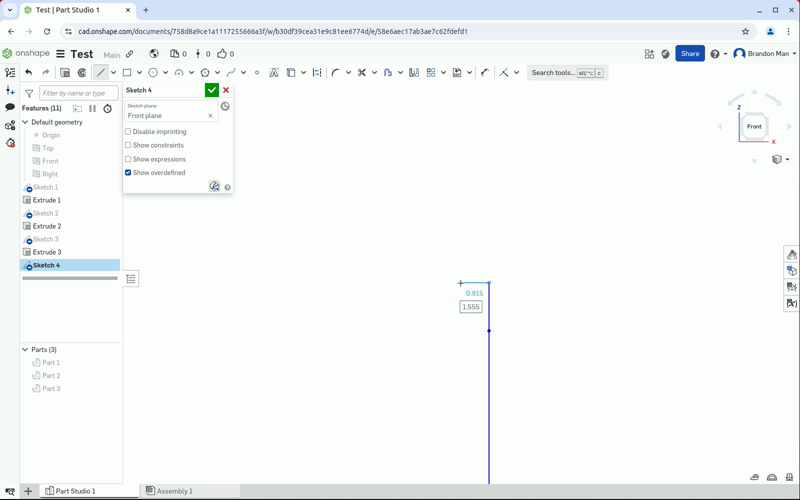
scroll(6)
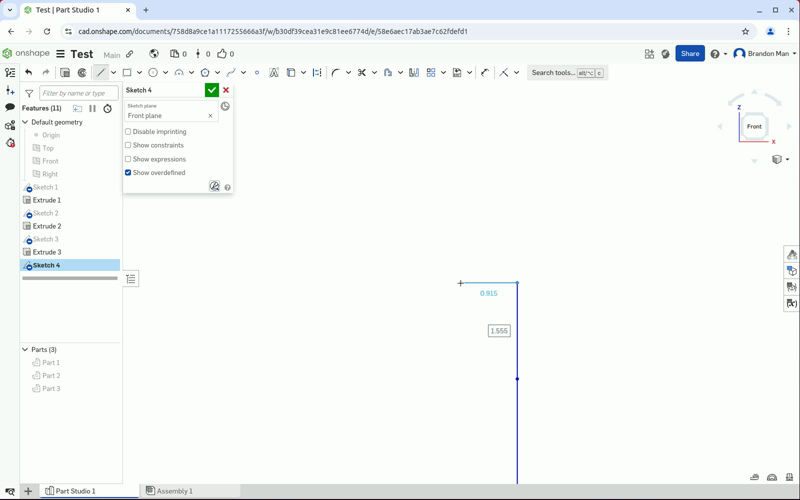
click(460, 282)
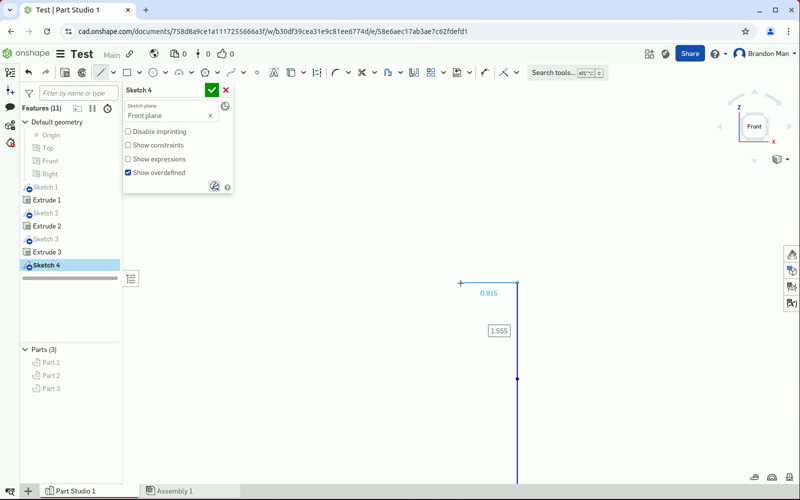
scroll(-6)
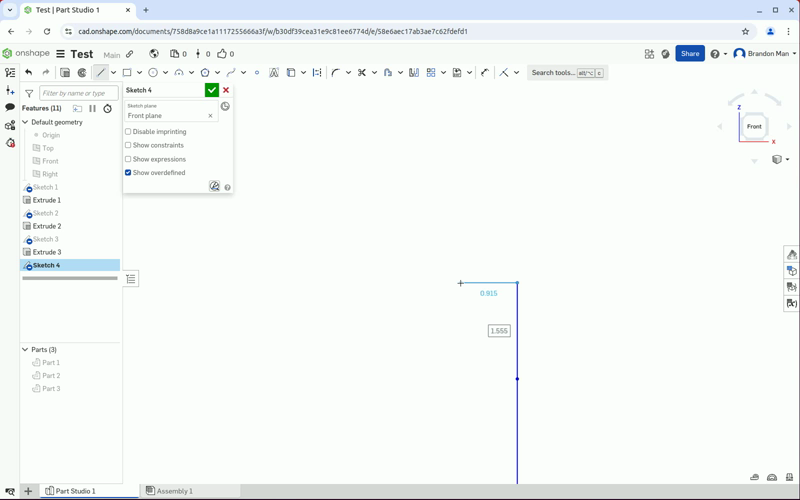
scroll(-6)
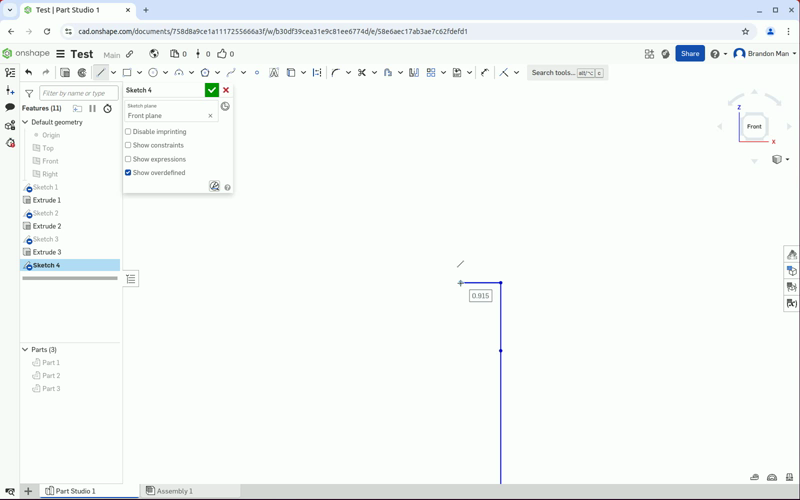
scroll(-6)
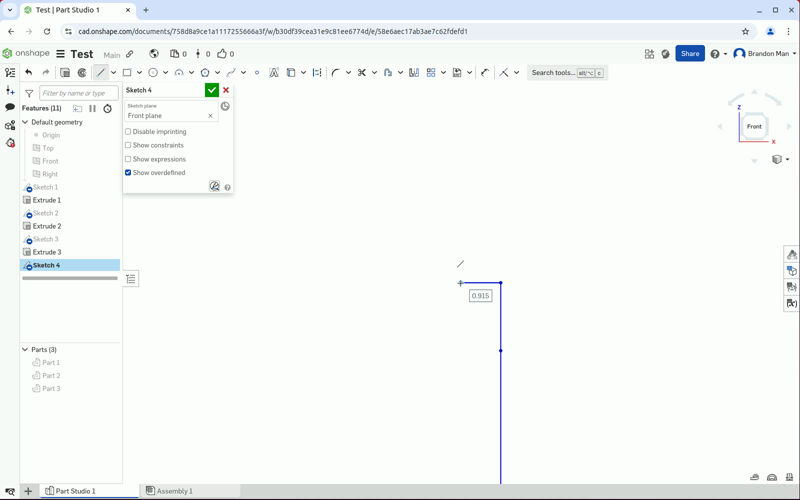
scroll(-6)
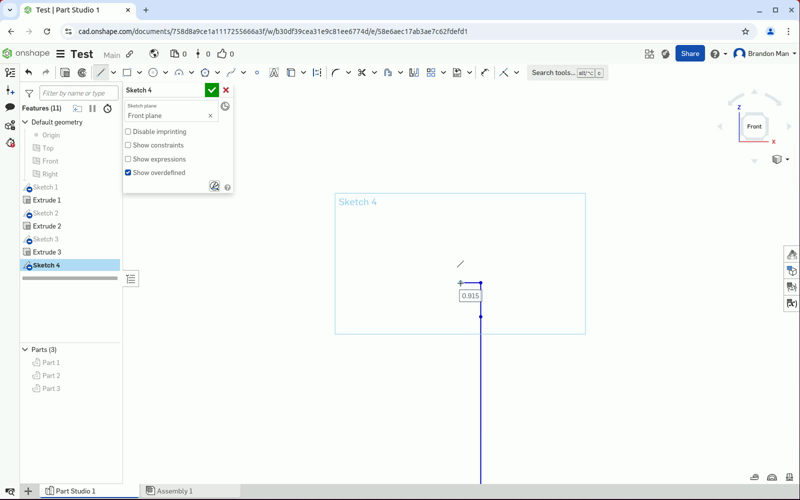
scroll(-6)
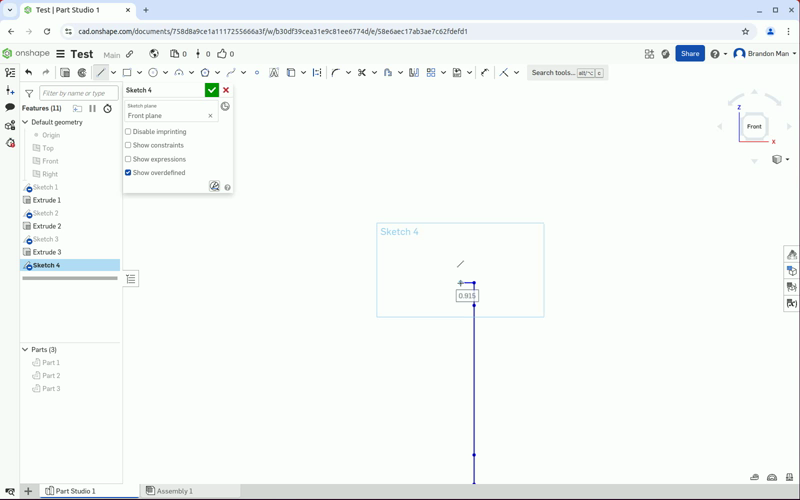
scroll(-6)
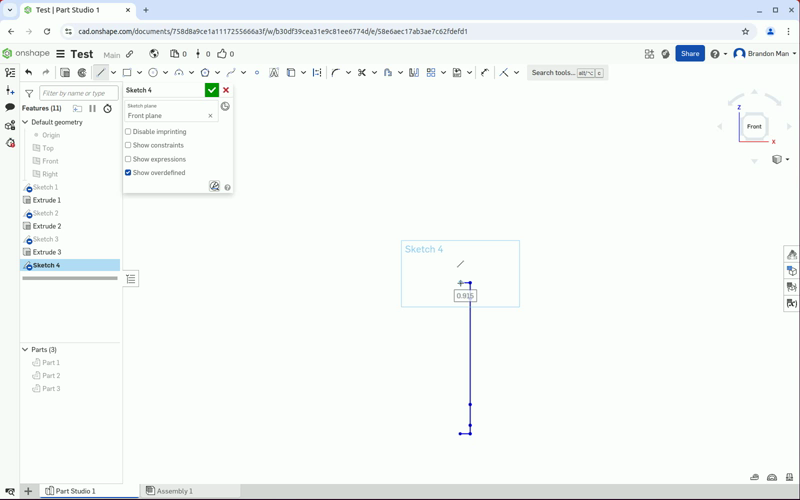
scroll(-6)
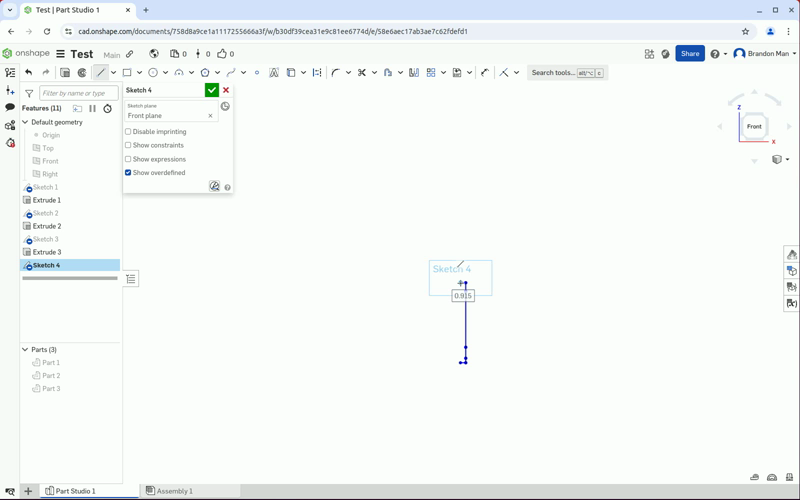
key_up(shift)
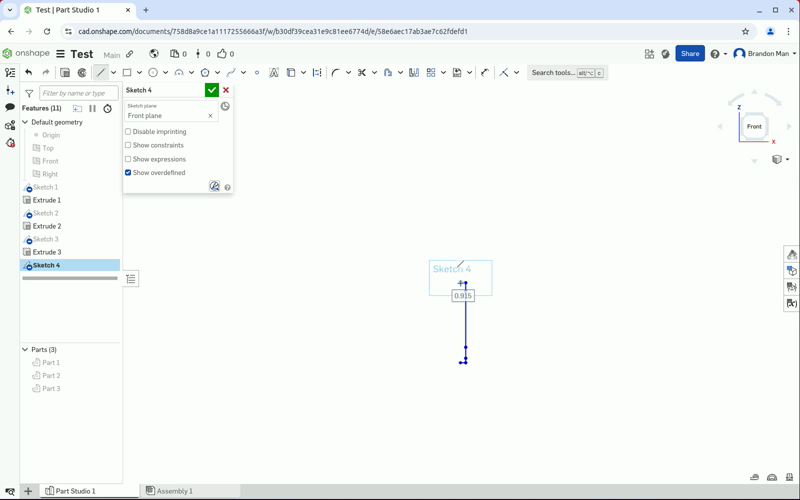
key_down(shift)
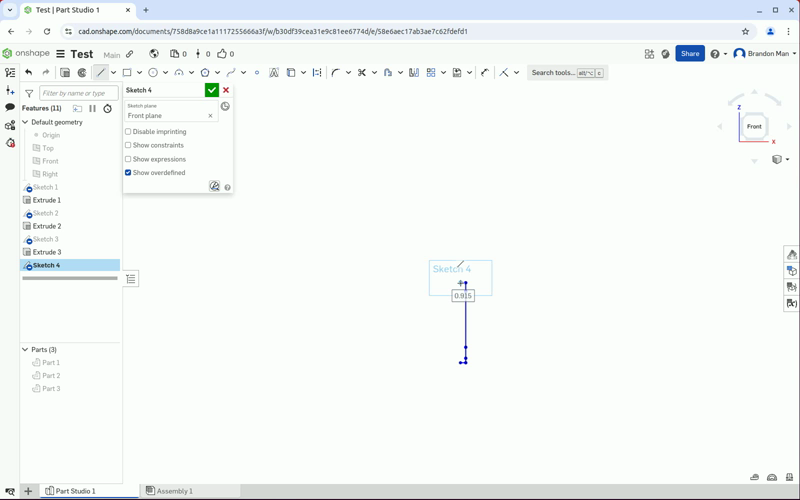
mouse_move(460, 362)
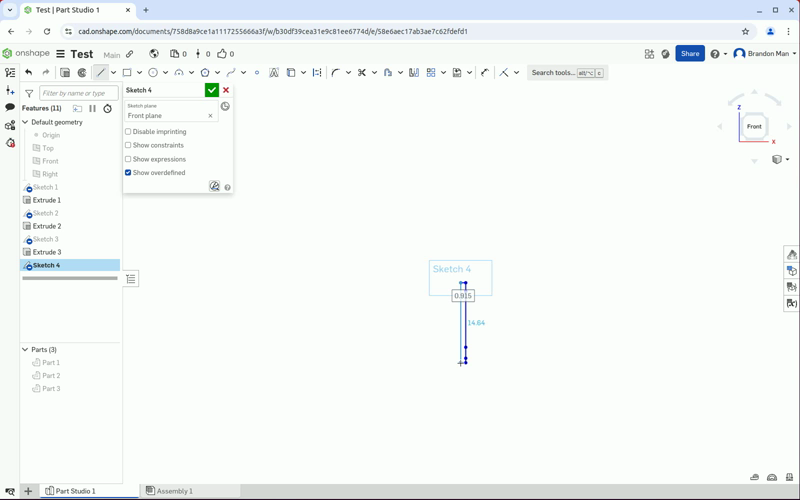
key_up(shift)
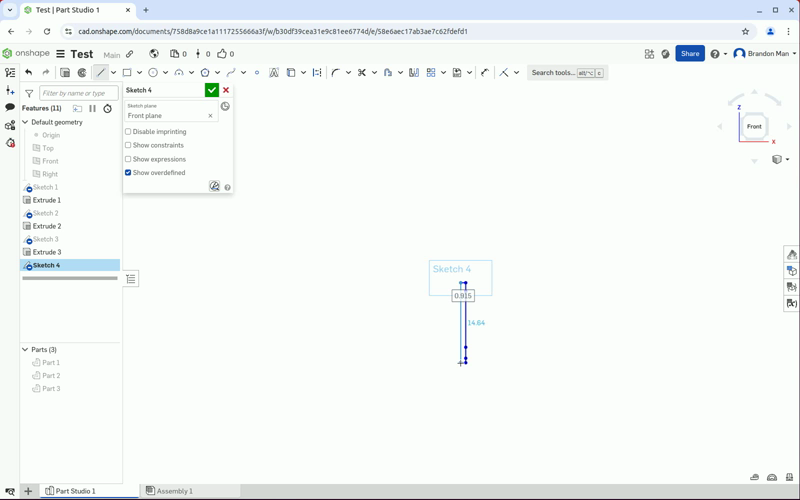
click(460, 362)
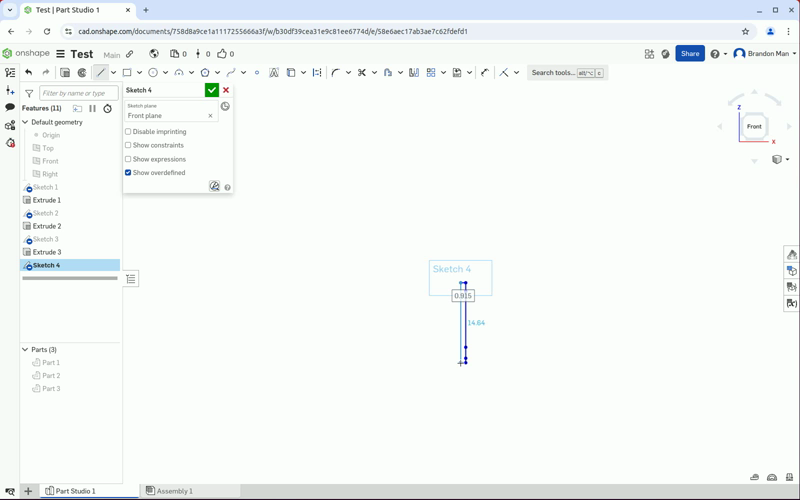
key(esc)
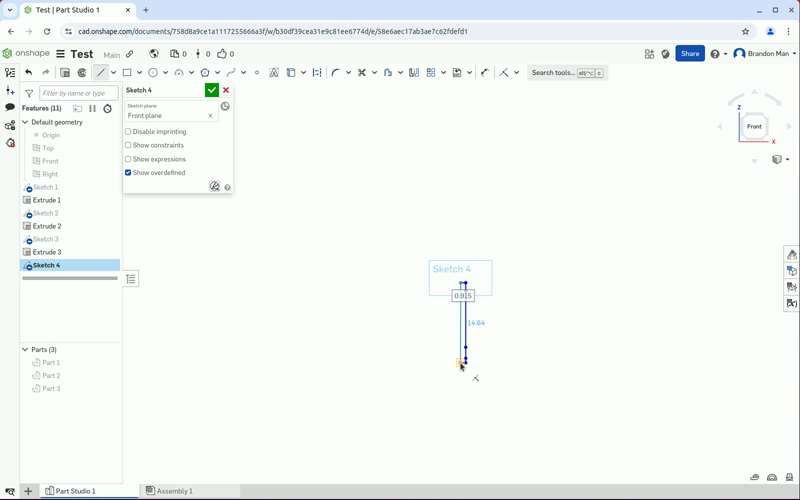
mouse_move(461, 360)
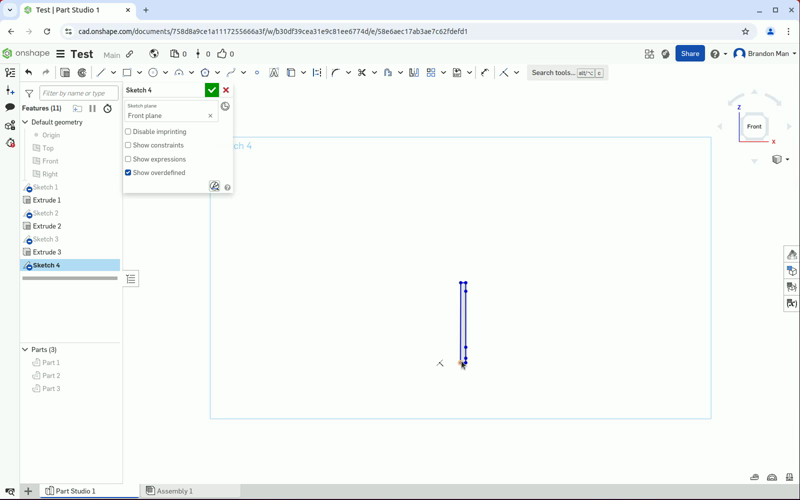
scroll(6)
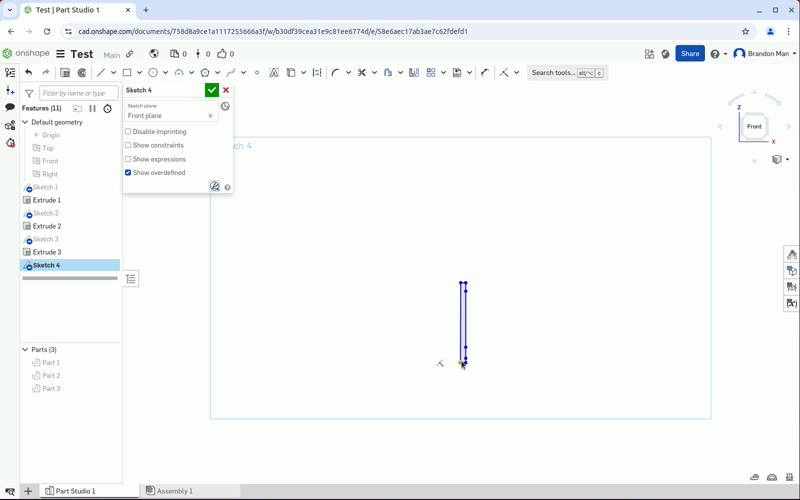
scroll(6)
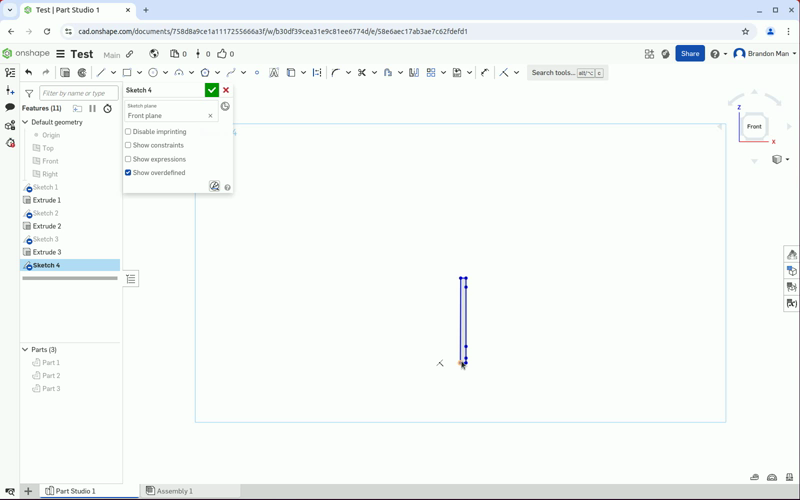
scroll(6)
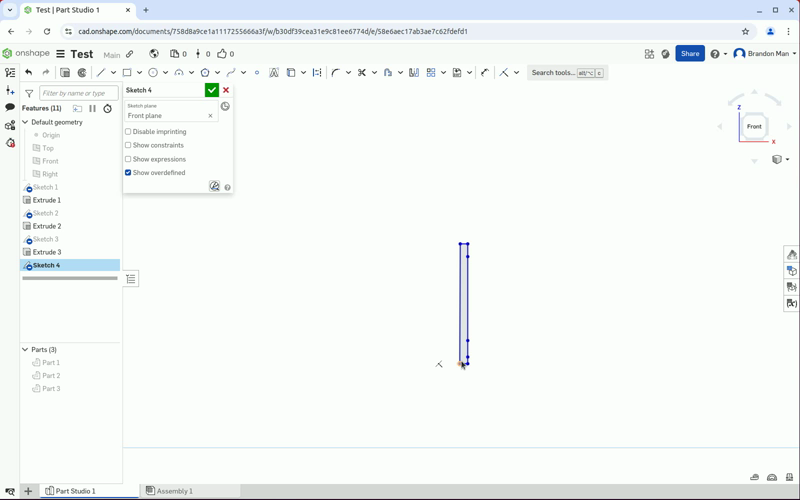
scroll(6)
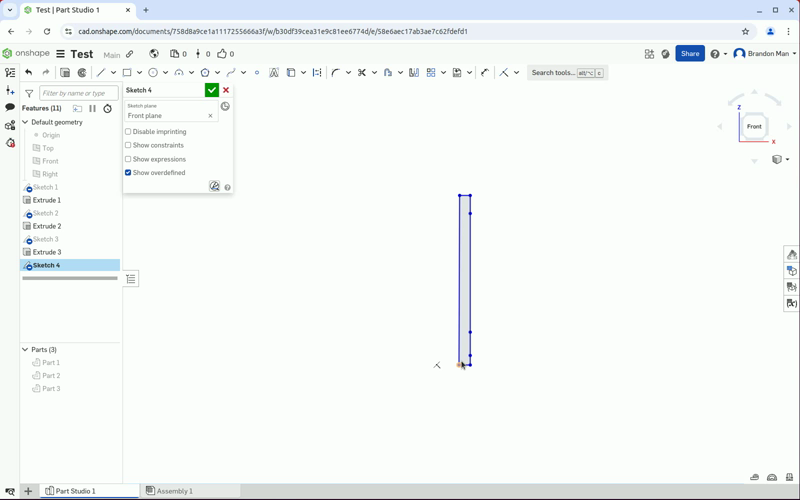
scroll(6)
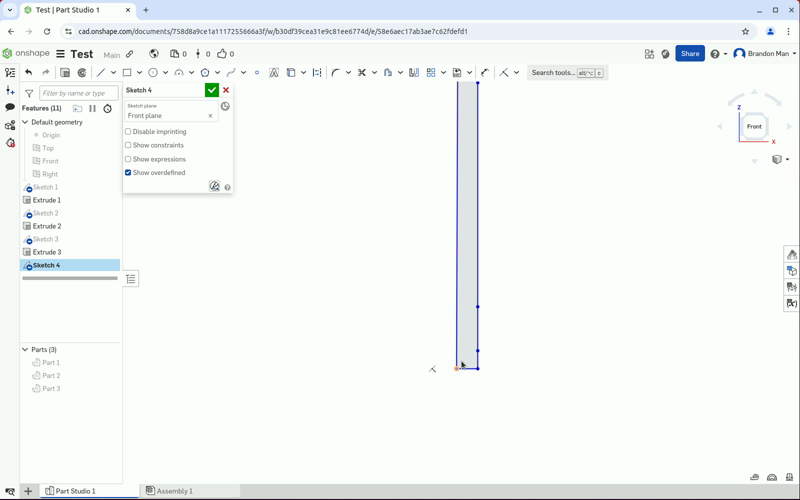
scroll(6)
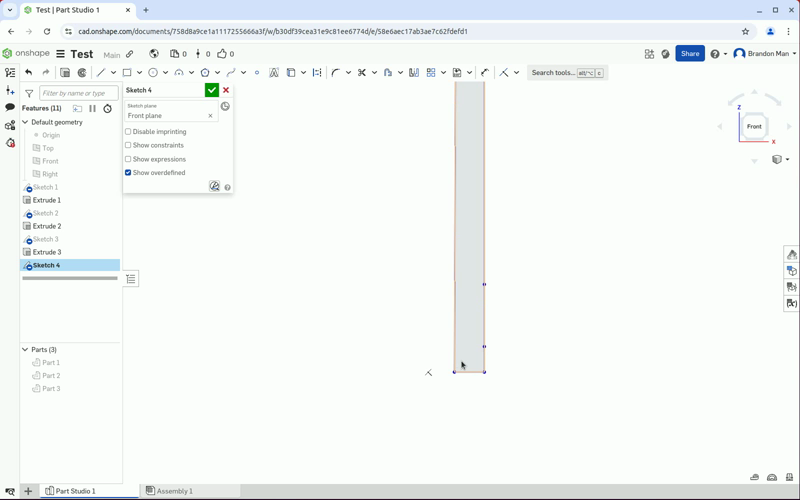
scroll(6)
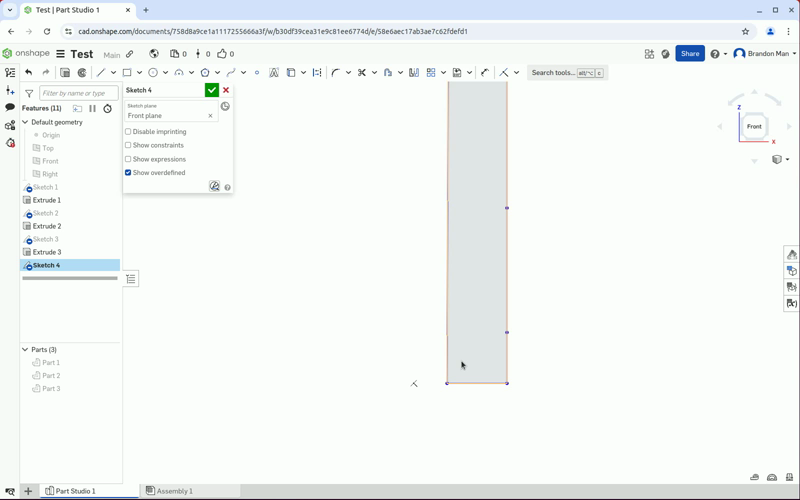
click(461, 360)
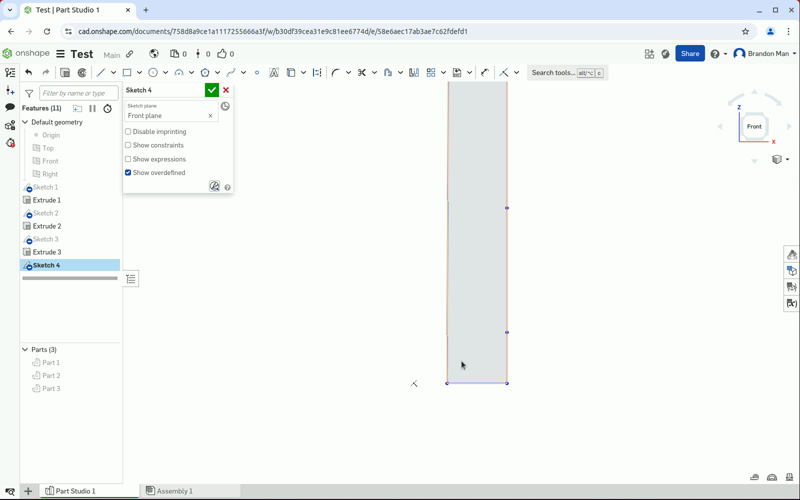
scroll(-6)
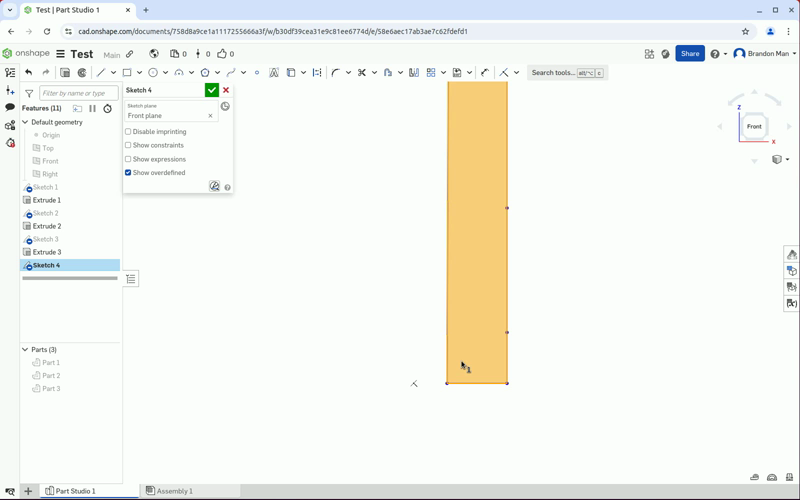
scroll(-6)
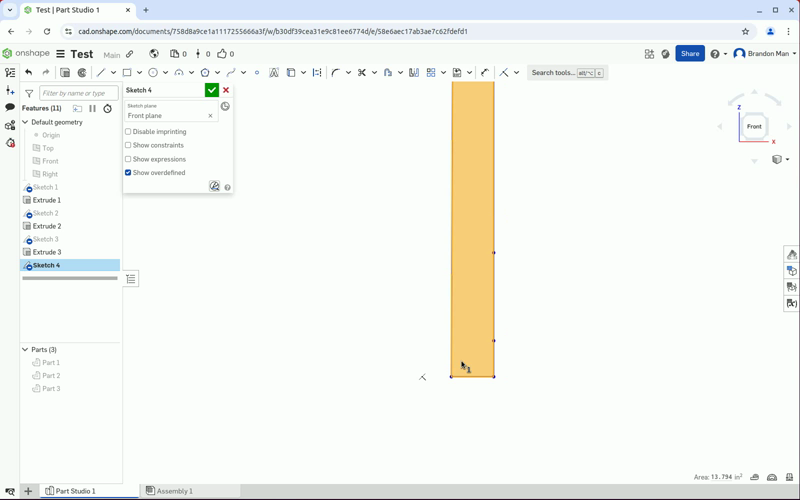
scroll(-6)
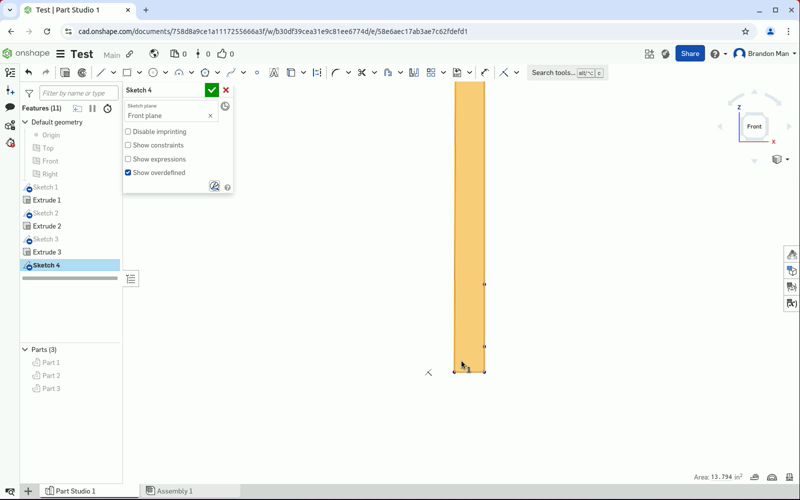
scroll(-6)
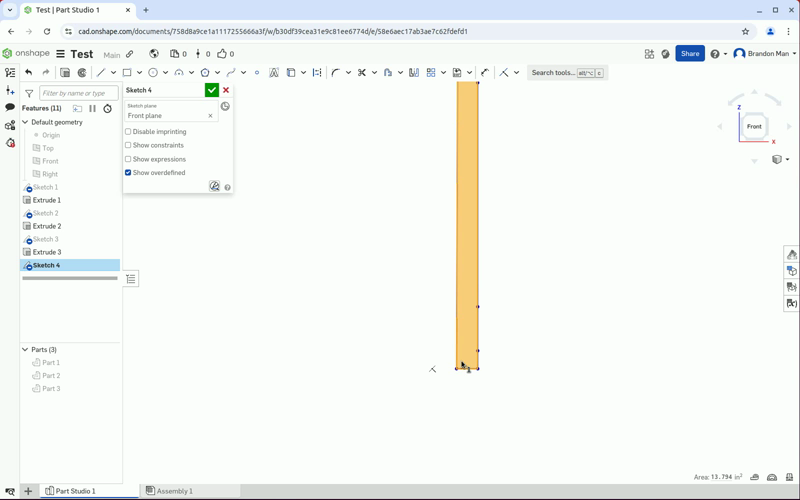
scroll(-6)
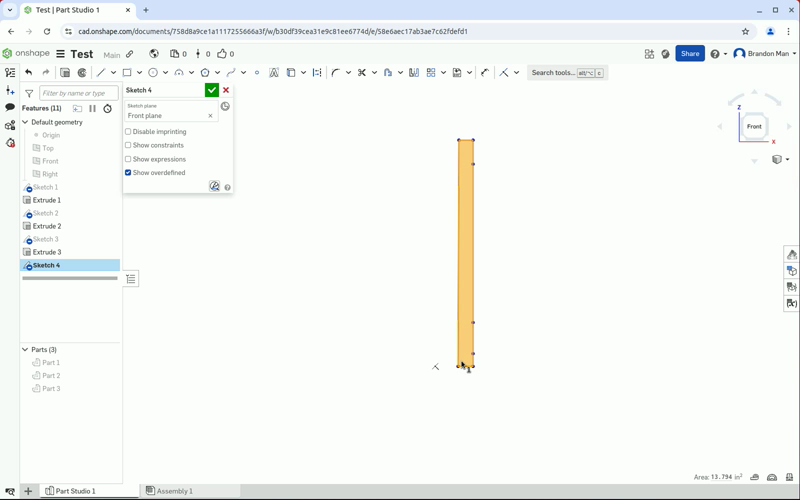
scroll(-6)
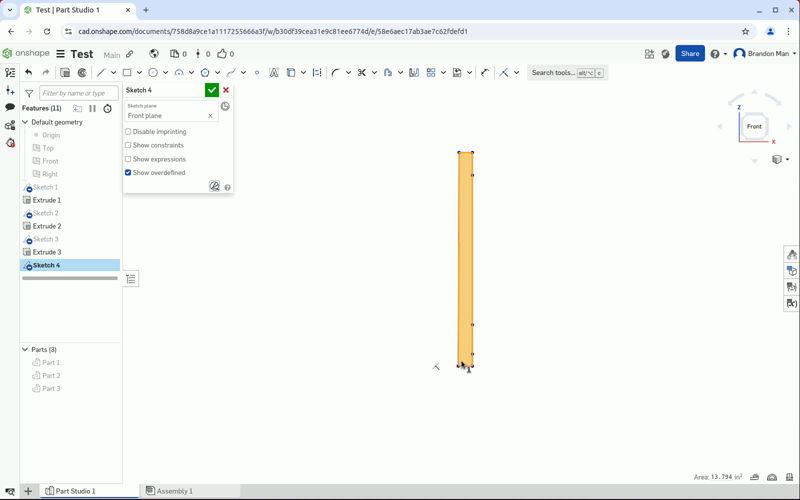
scroll(-6)
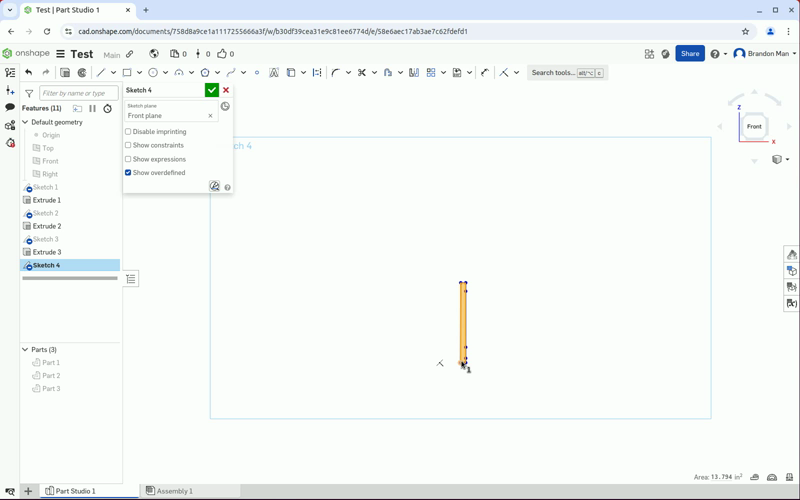
mouse_move(73, 352)
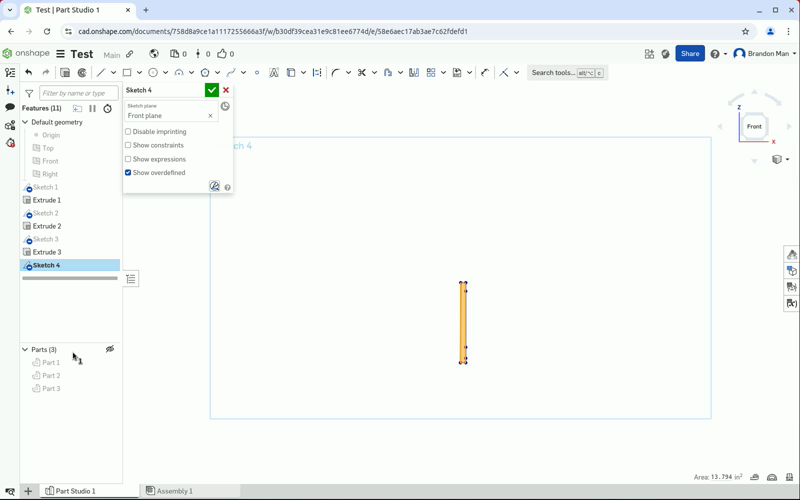
key(shift+y)
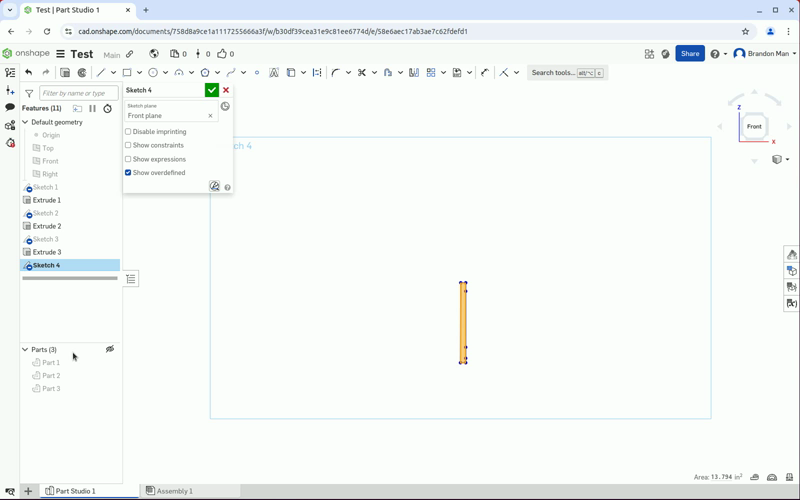
key(shift+e)
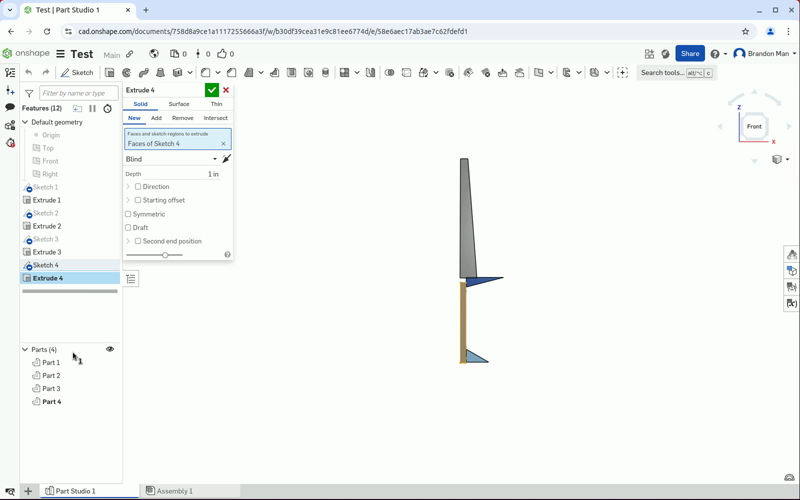
mouse_move(143, 106)
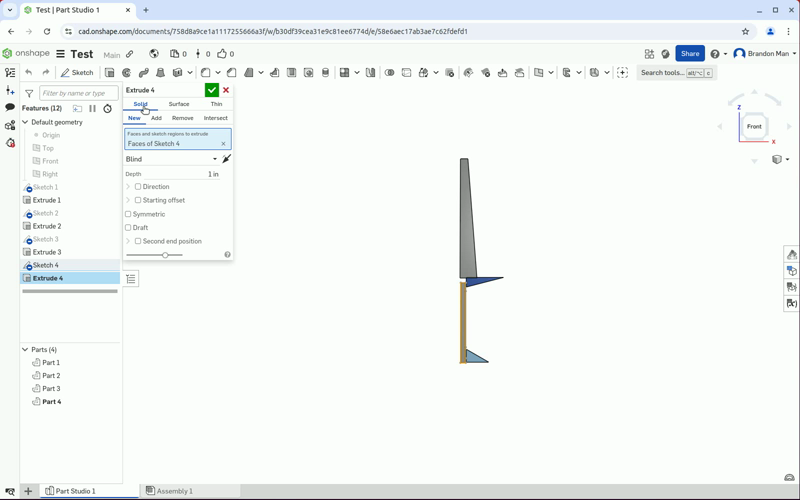
click(143, 106)
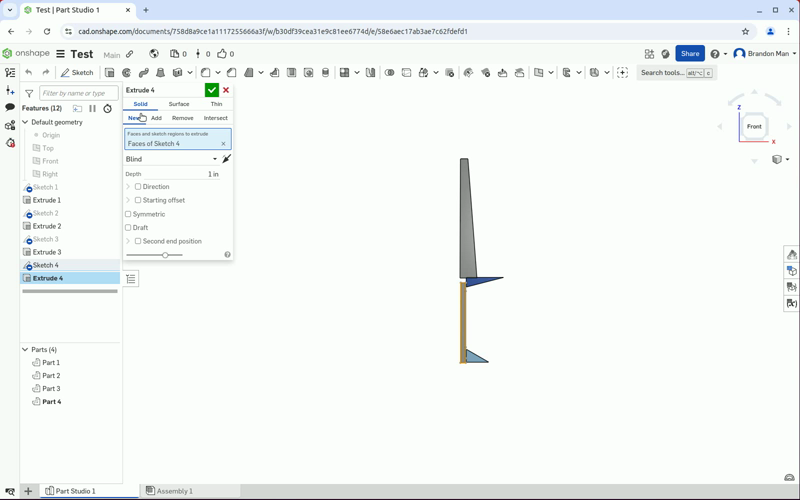
mouse_move(137, 120)
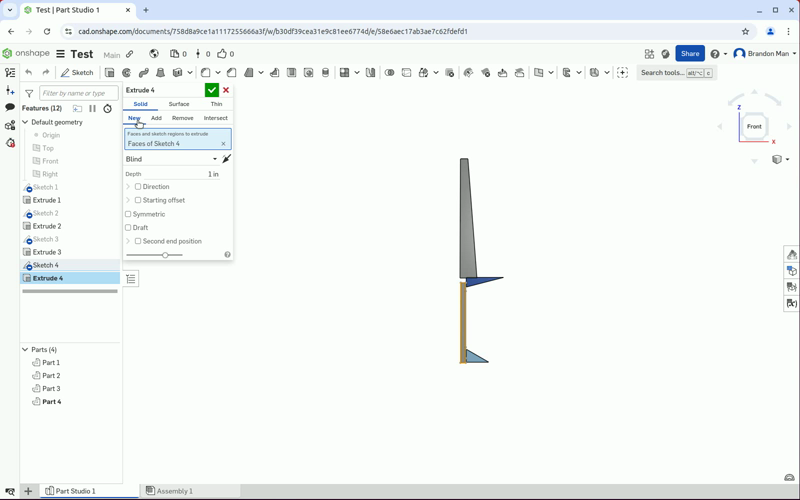
click(137, 120)
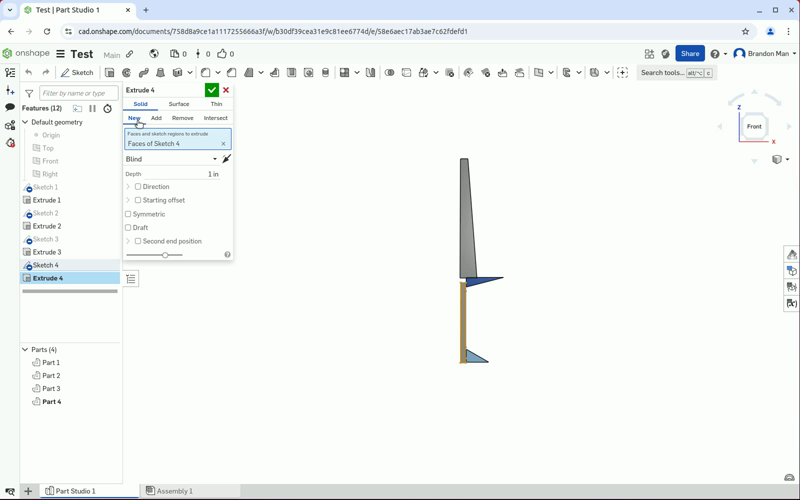
key(tab, 4)
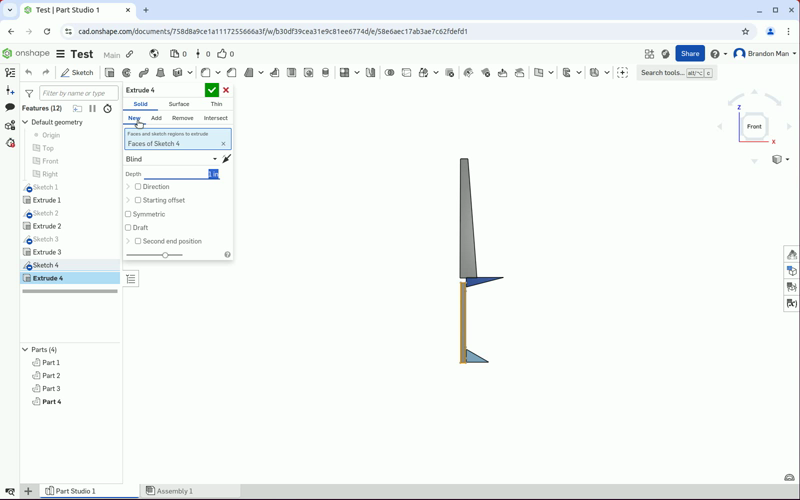
text(12.276)
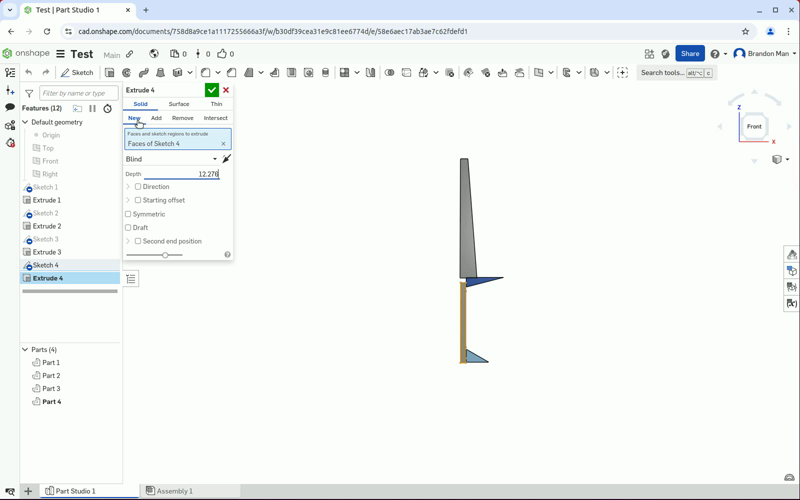
key(enter)
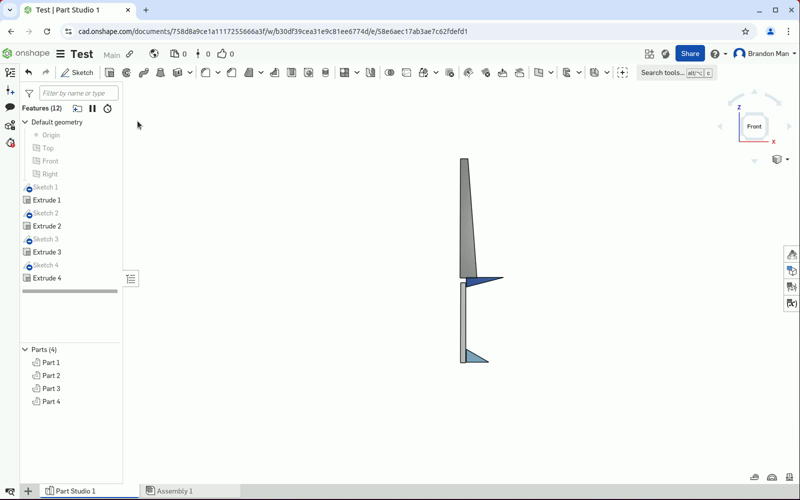
key(shift+h)
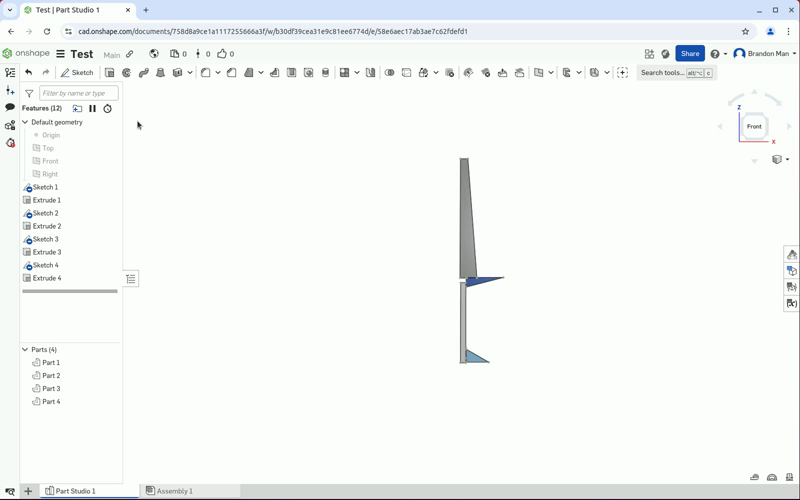
key(shift+h)
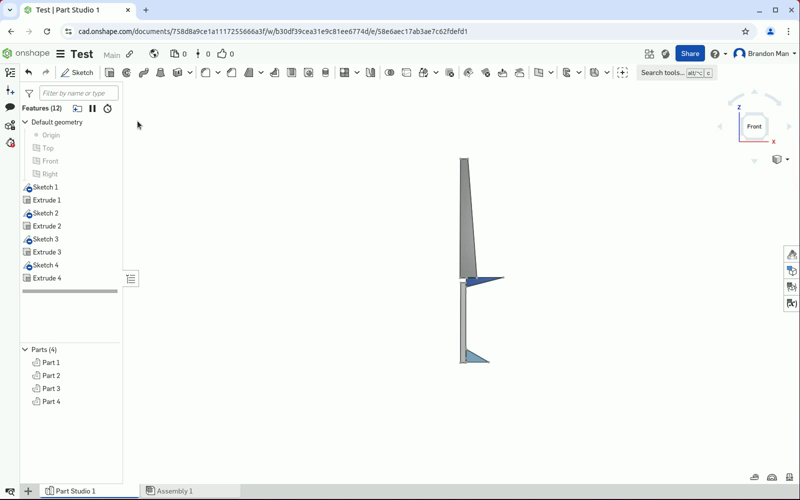
key(shift+7)
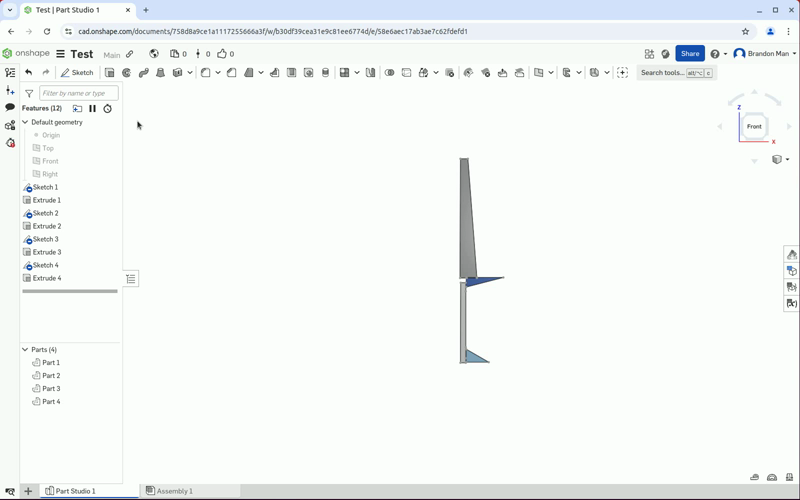
key(left, 2)
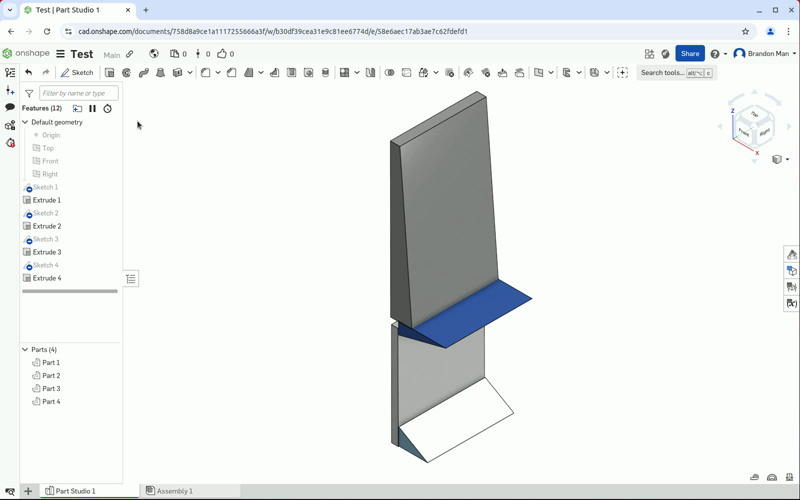
key(down, 2)
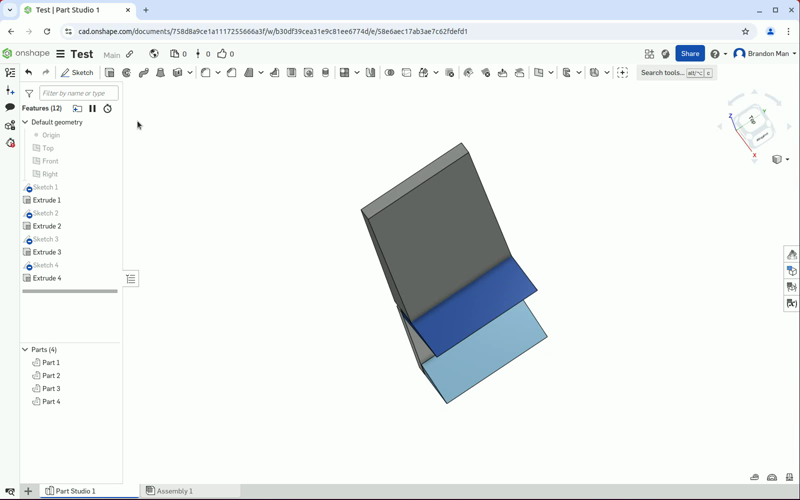
key(up, 2)
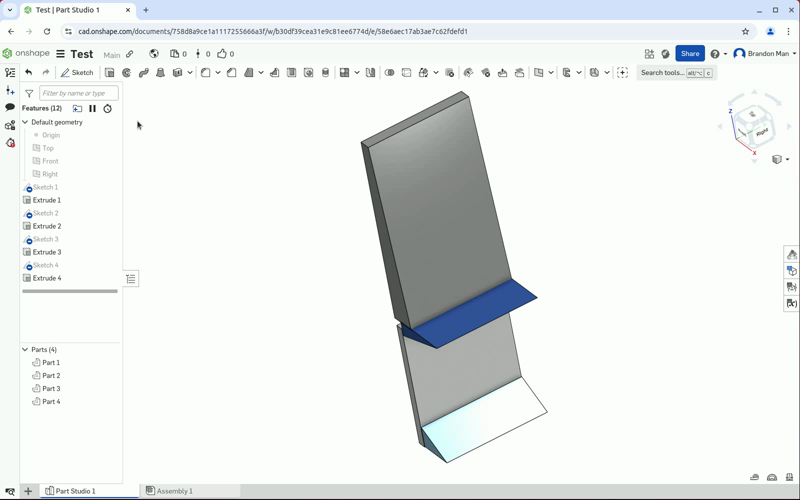
key(right, 2)
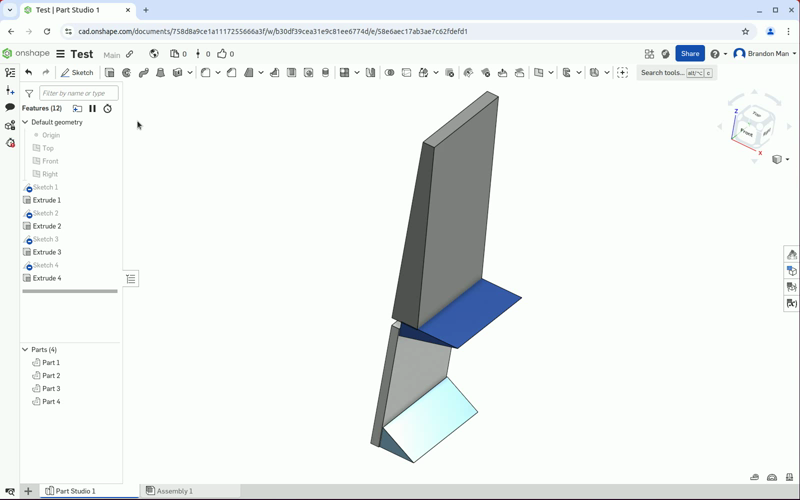
mouse_move(73, 189)
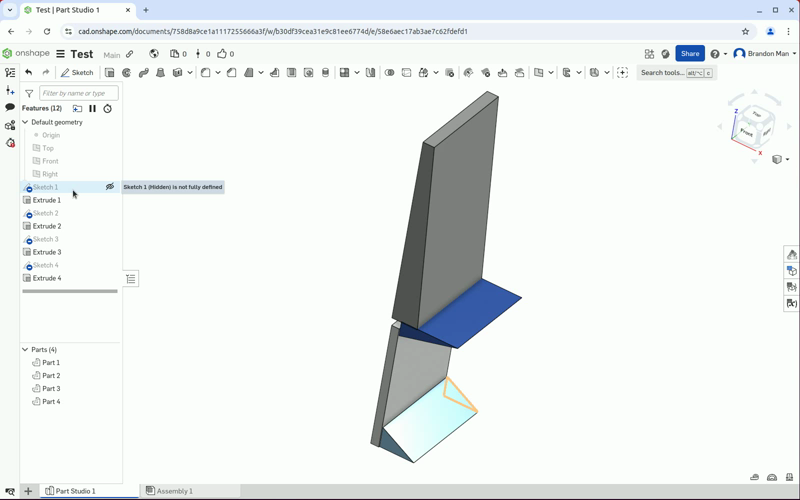
click(73, 189)